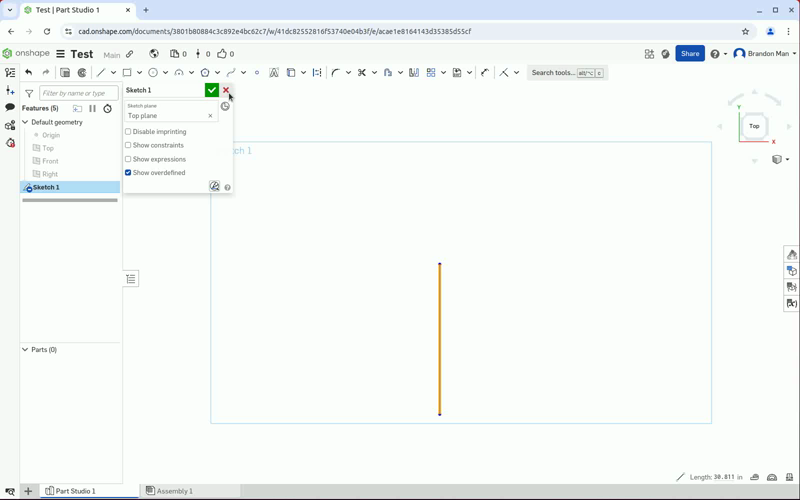
key(shift+h)
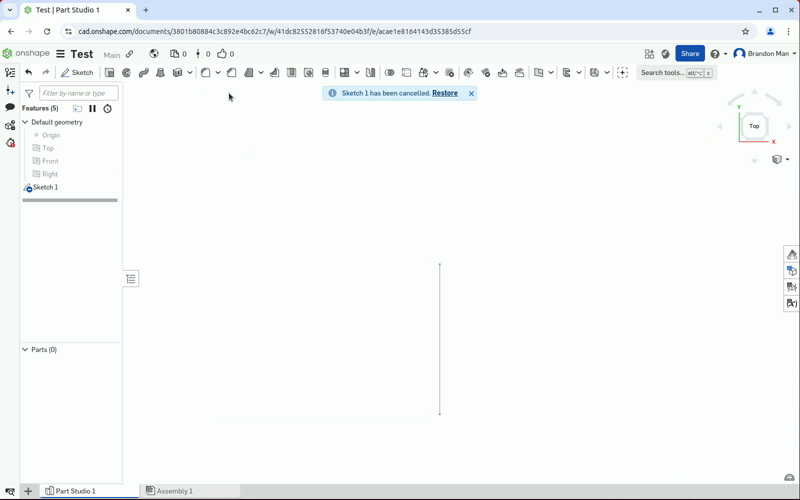
key(shift+s)
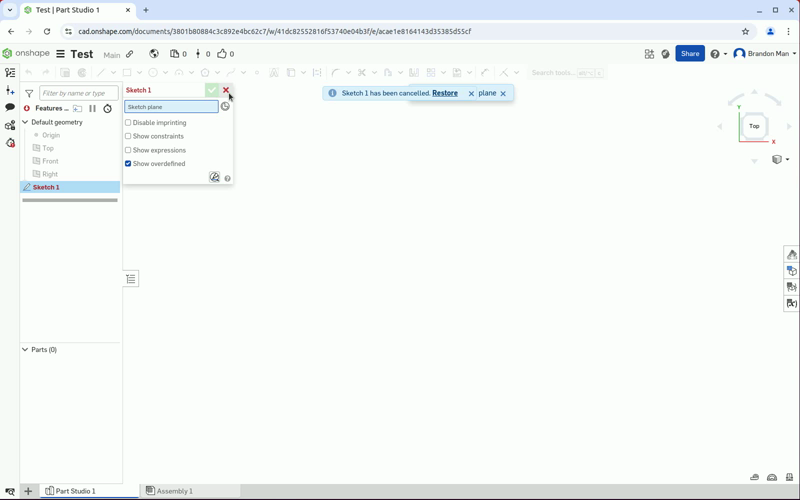
mouse_move(73, 150)
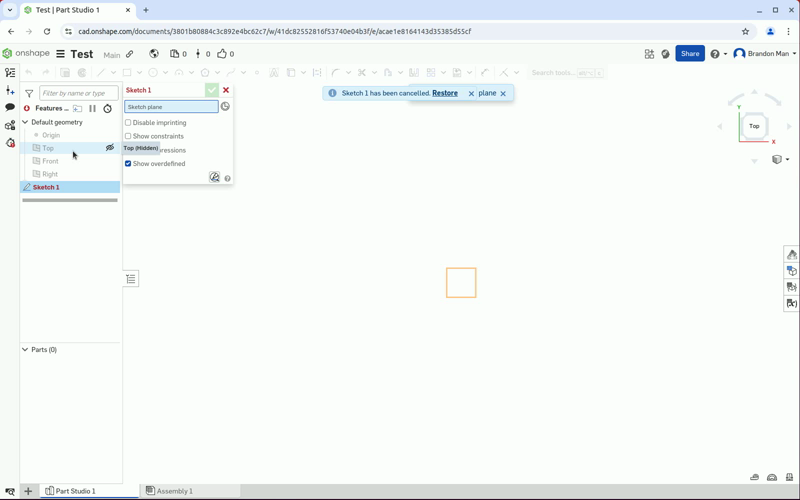
click(73, 150)
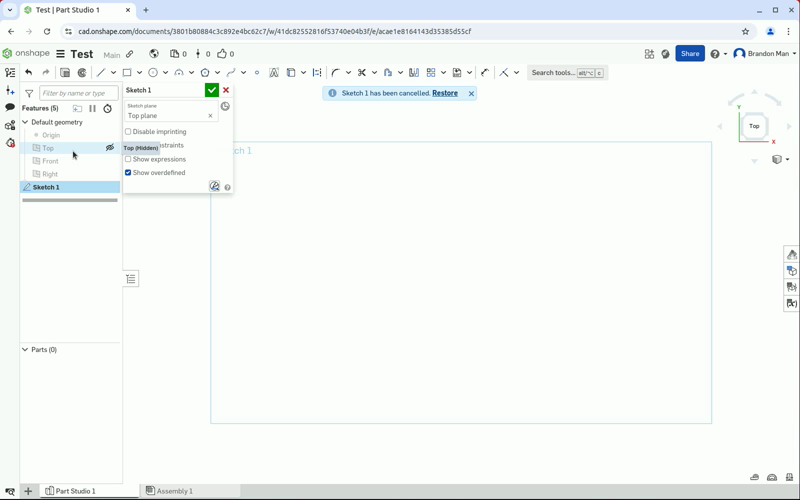
mouse_move(73, 352)
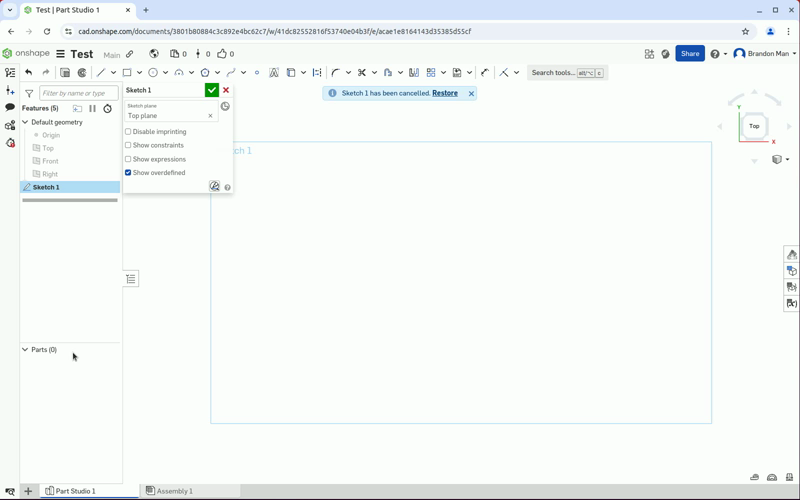
key(y)
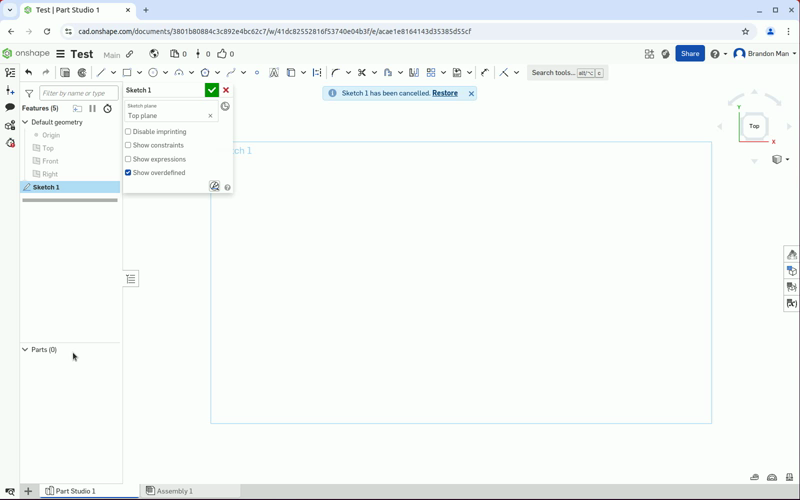
key(l)
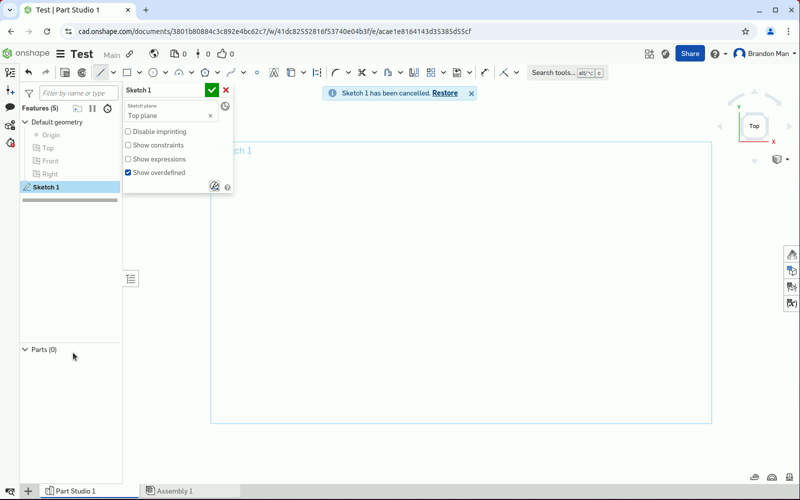
key_down(shift)
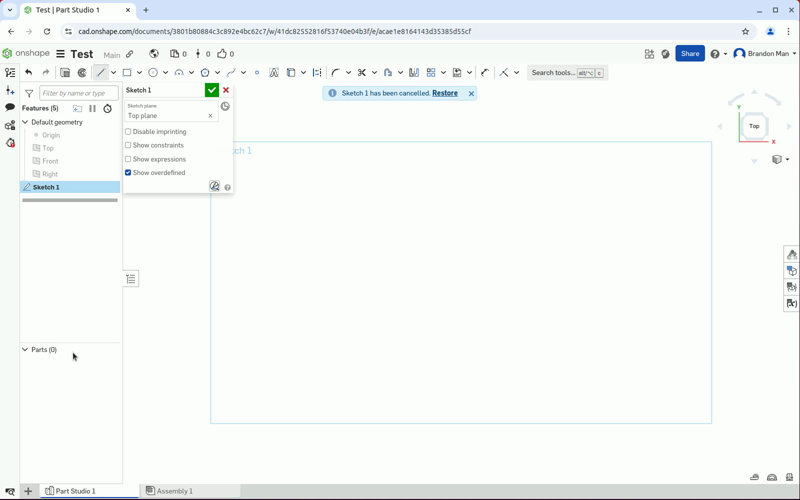
mouse_move(444, 272)
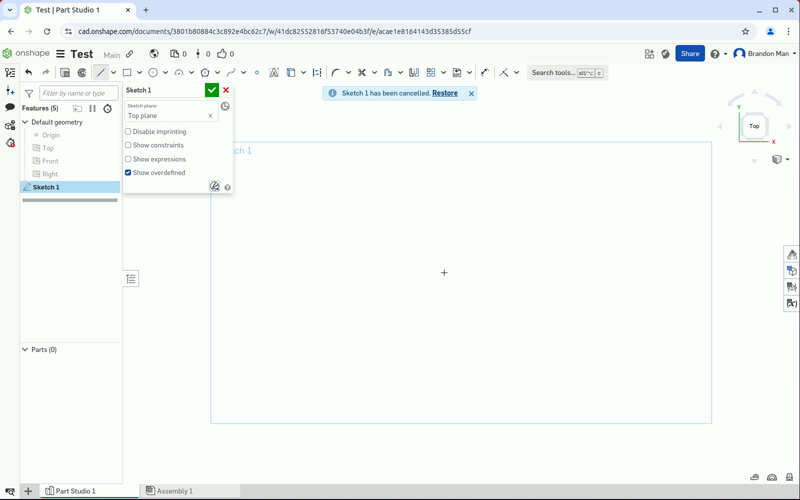
click(444, 272)
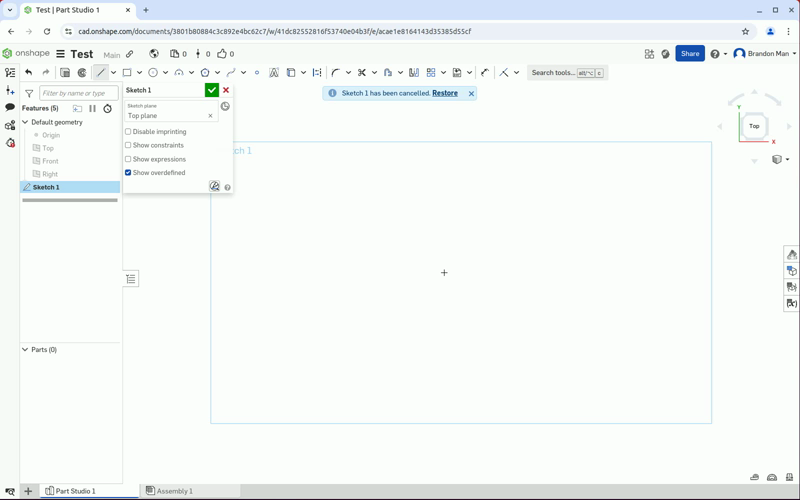
key_up(shift)
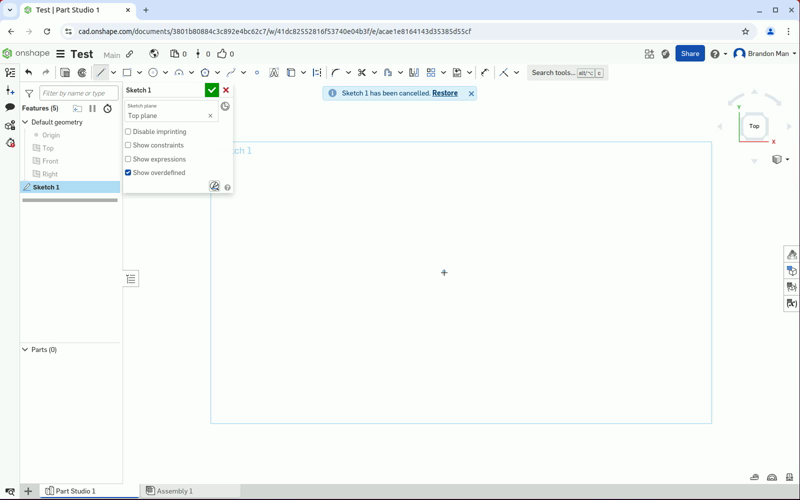
key_down(shift)
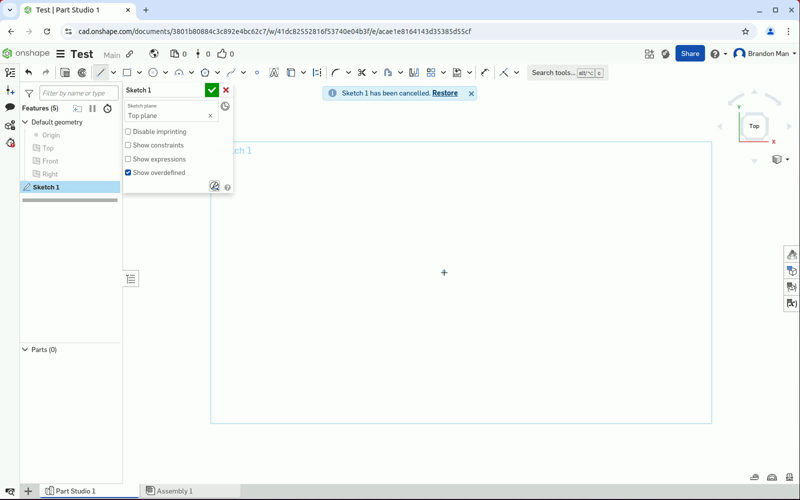
mouse_move(474, 272)
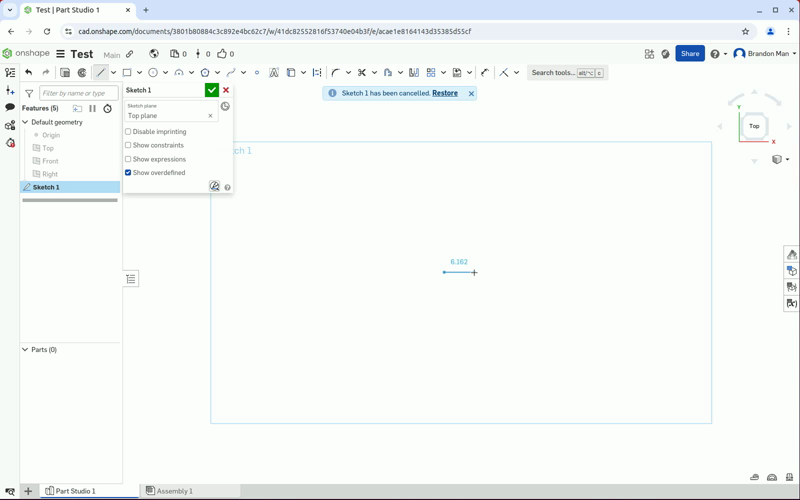
mouse_move(454, 272)
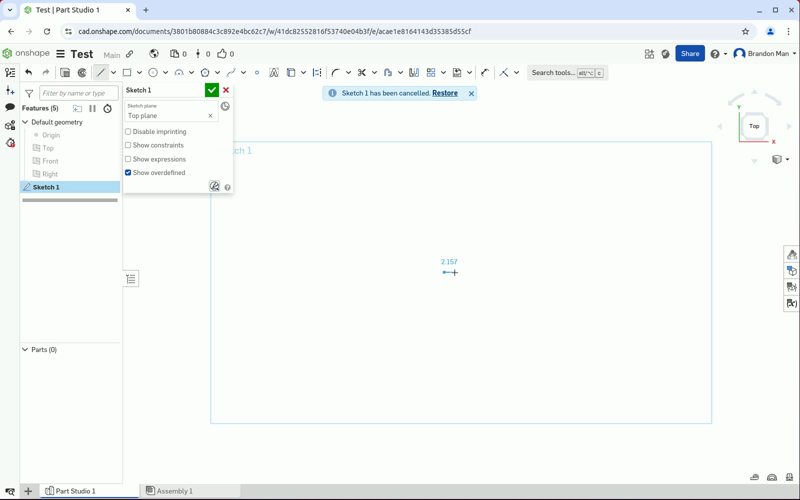
click(454, 272)
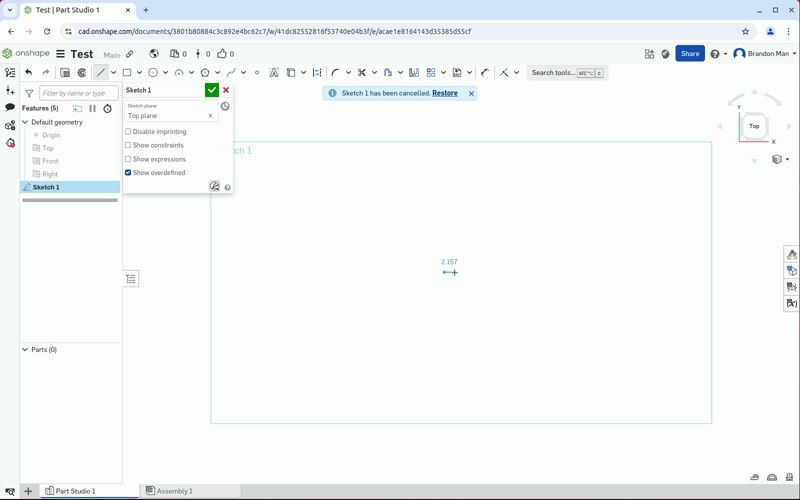
key_up(shift)
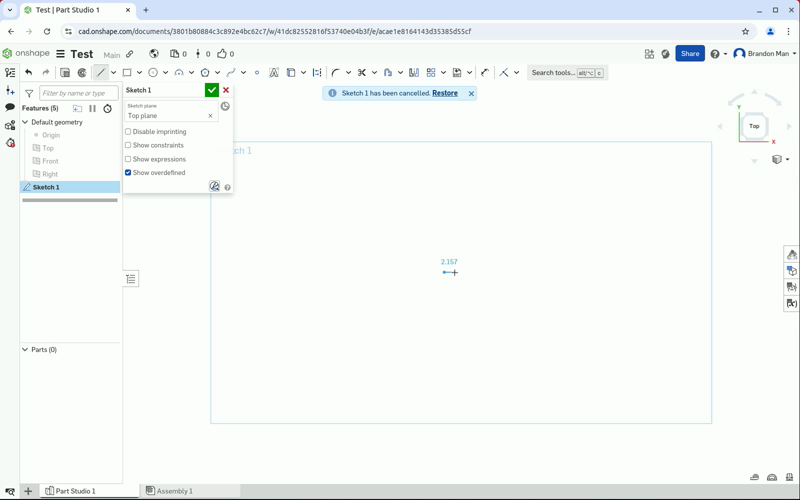
key_down(shift)
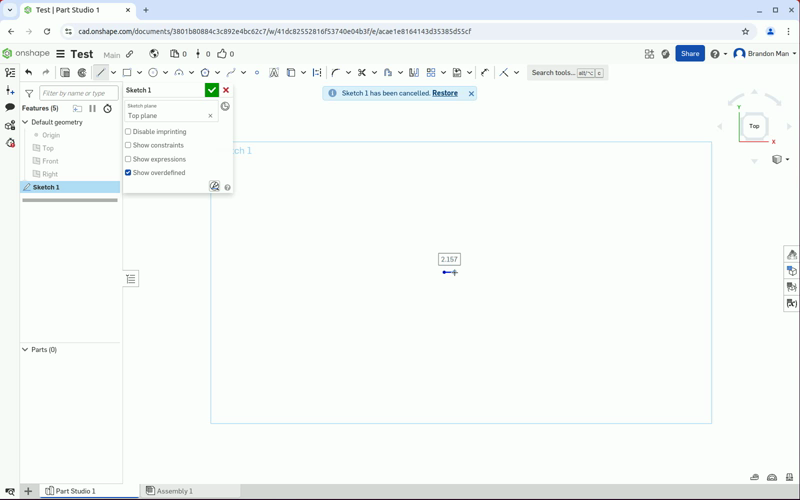
mouse_move(454, 176)
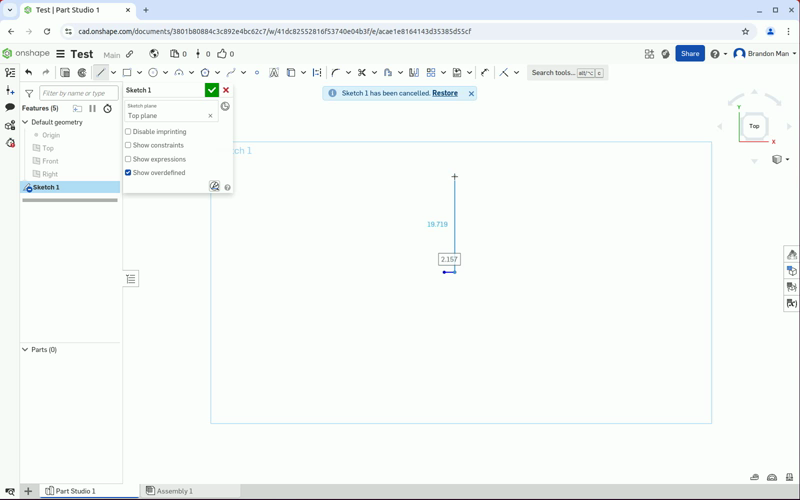
click(454, 176)
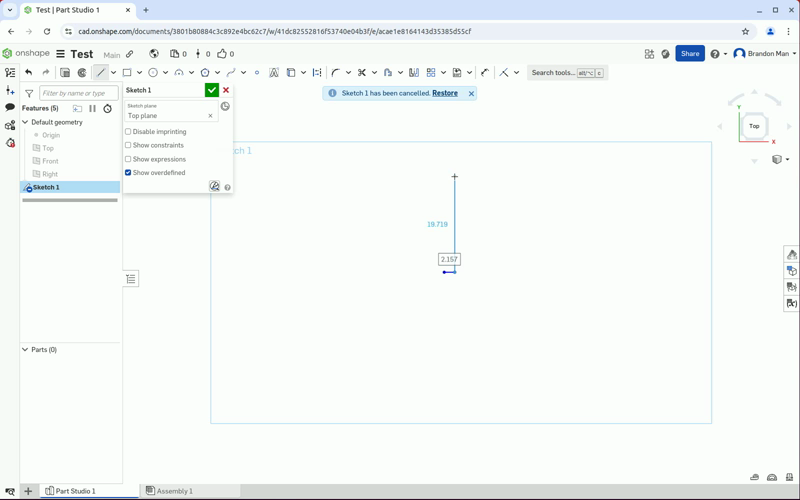
key_up(shift)
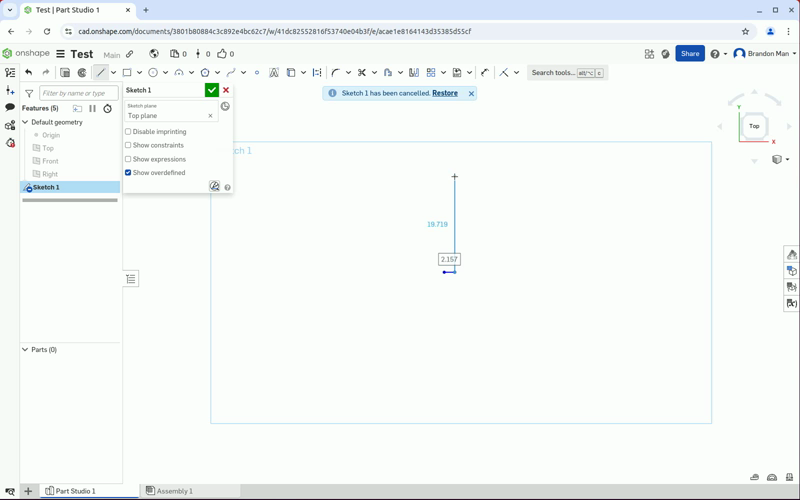
key_down(shift)
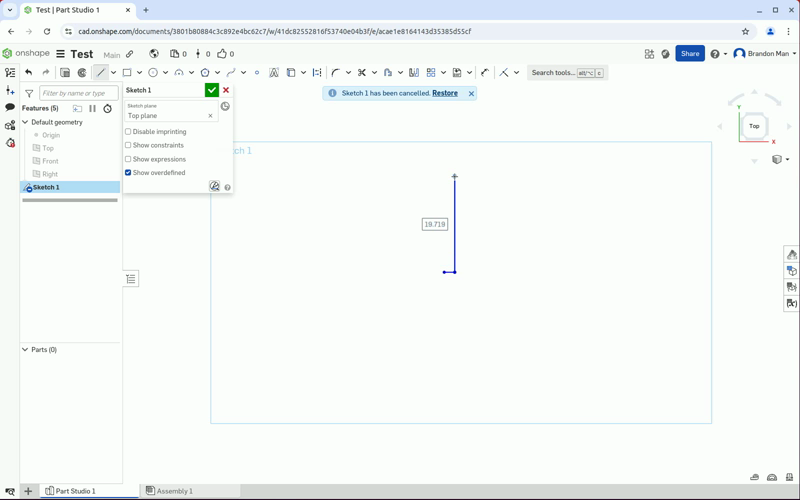
mouse_move(484, 176)
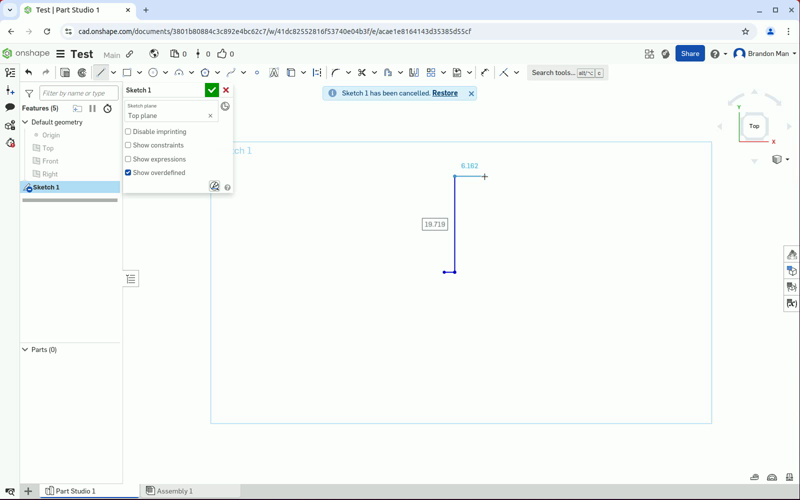
mouse_move(444, 176)
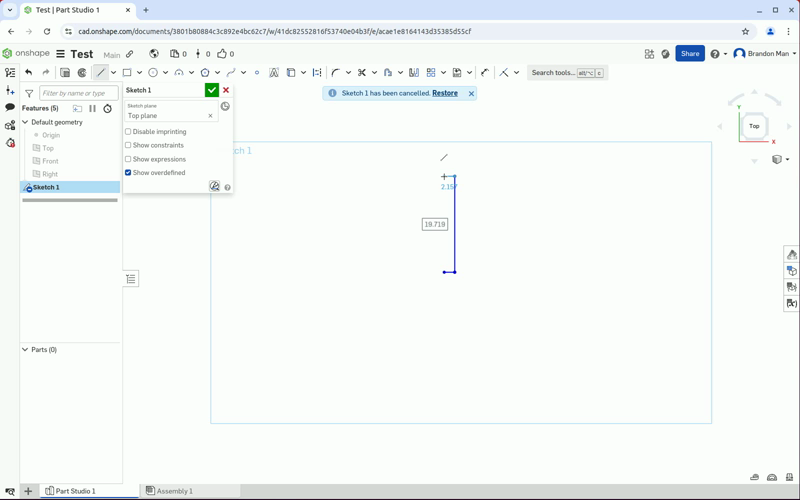
click(444, 176)
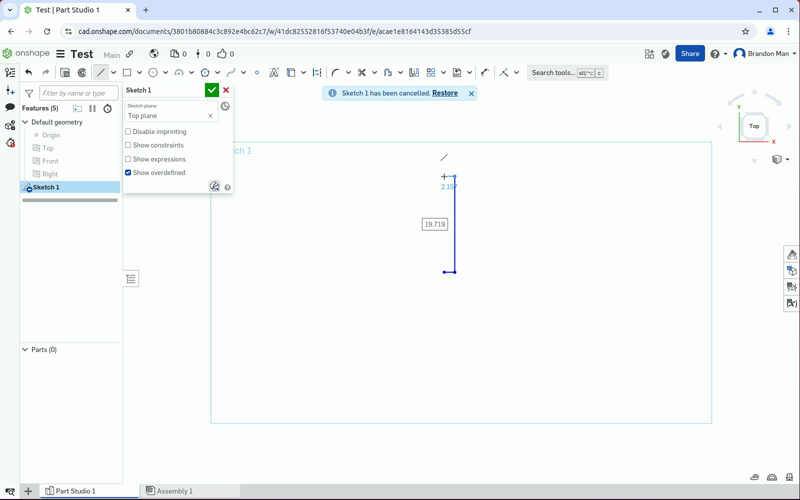
key_up(shift)
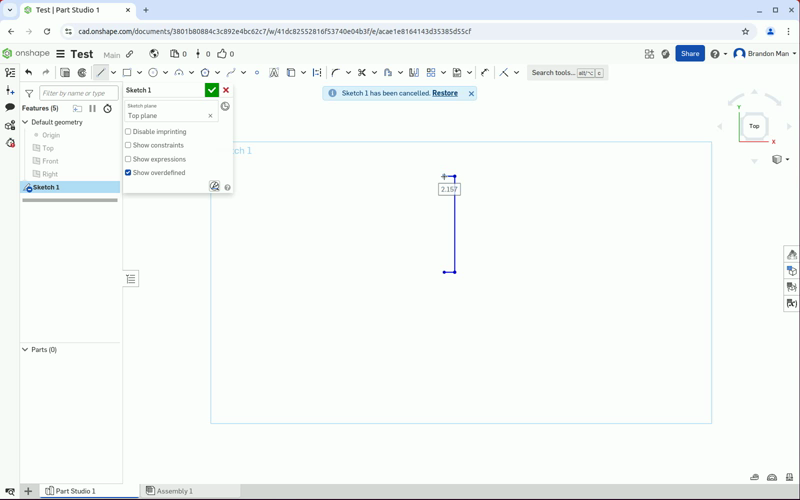
key_down(shift)
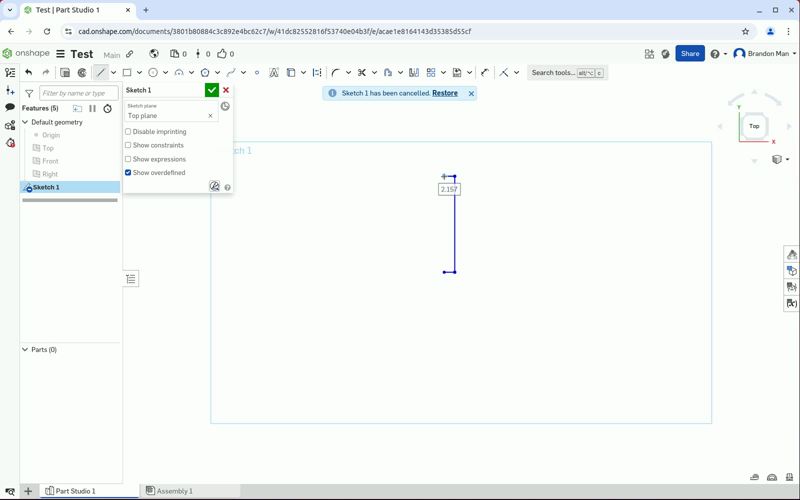
mouse_move(444, 272)
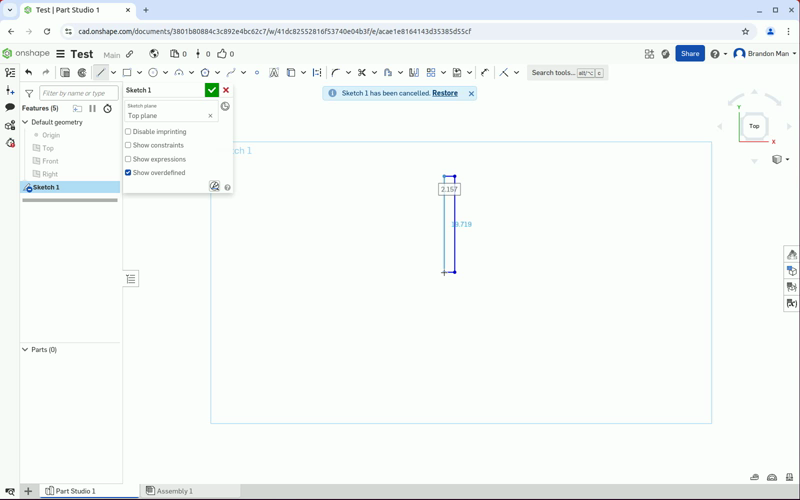
key_up(shift)
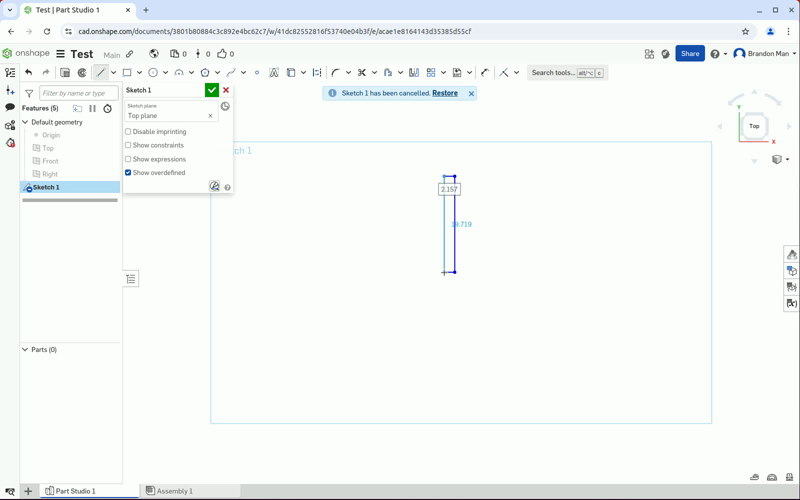
click(444, 272)
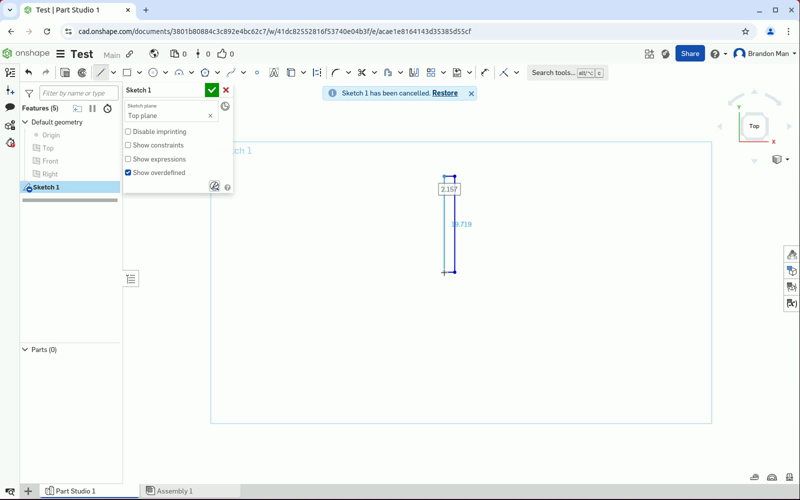
key(esc)
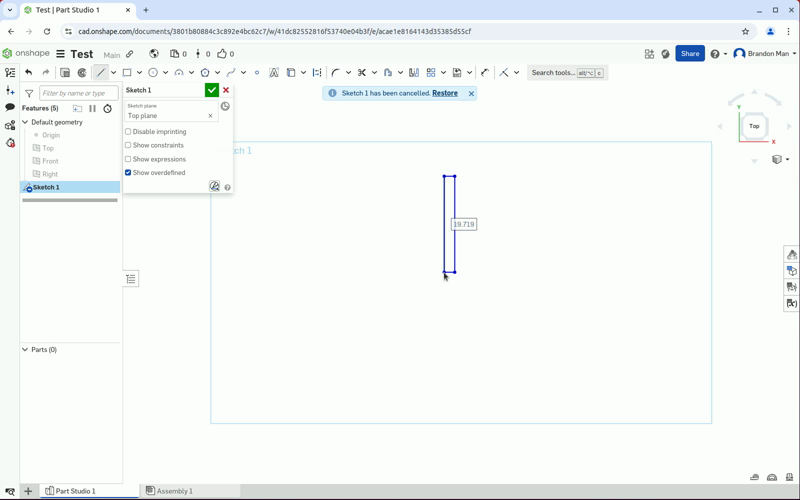
mouse_move(446, 226)
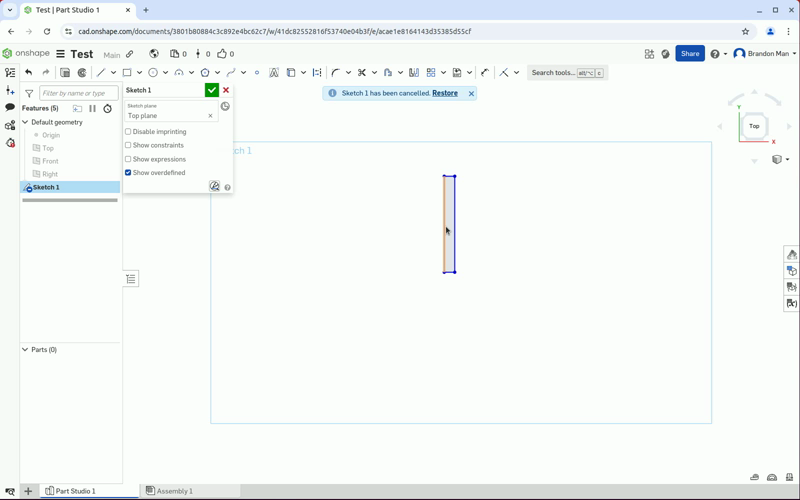
scroll(6)
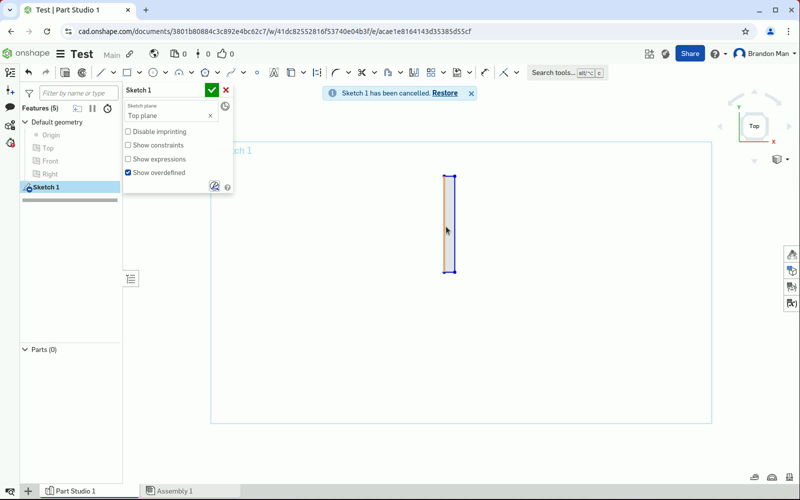
scroll(6)
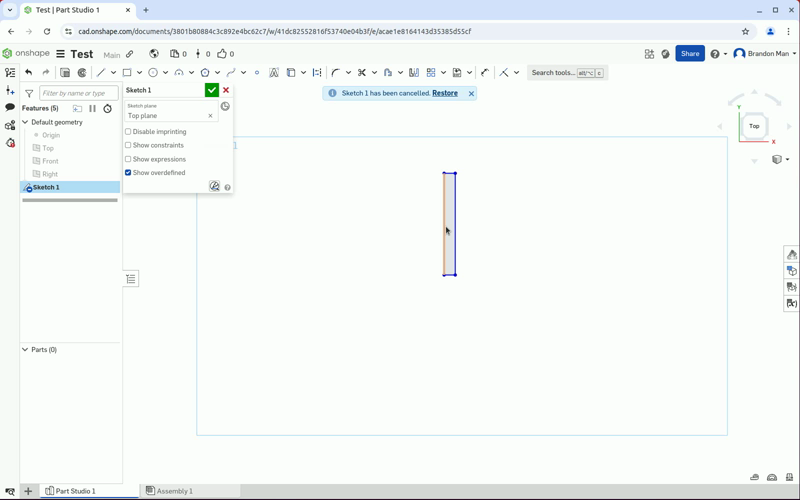
scroll(6)
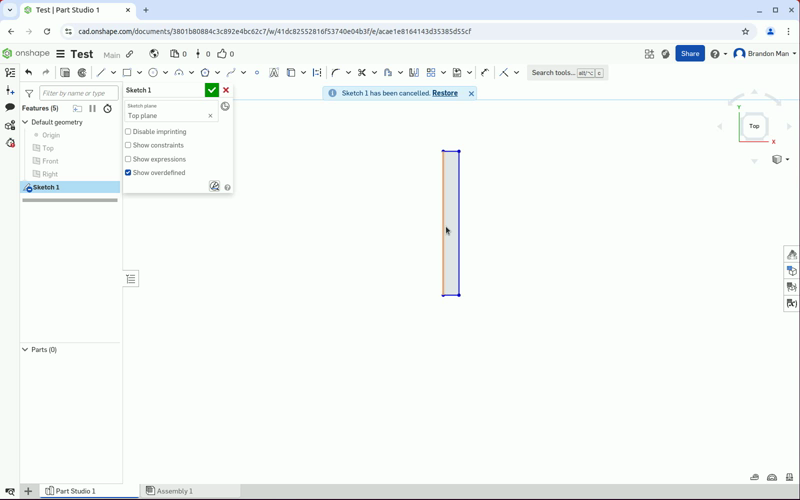
scroll(6)
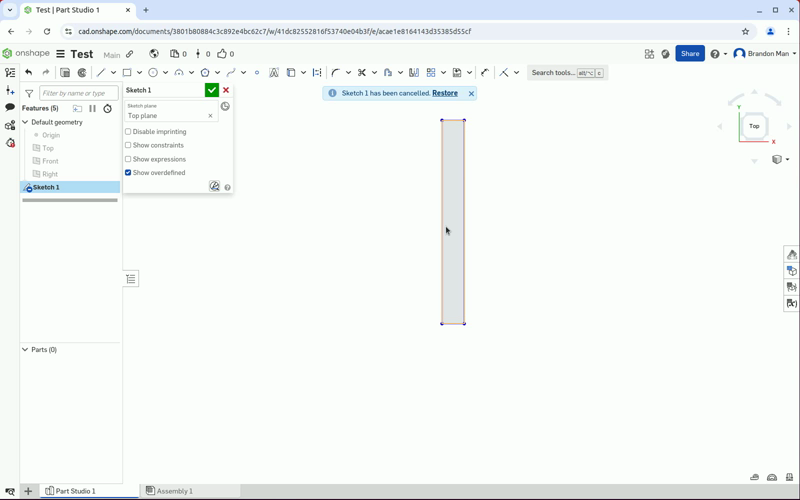
scroll(6)
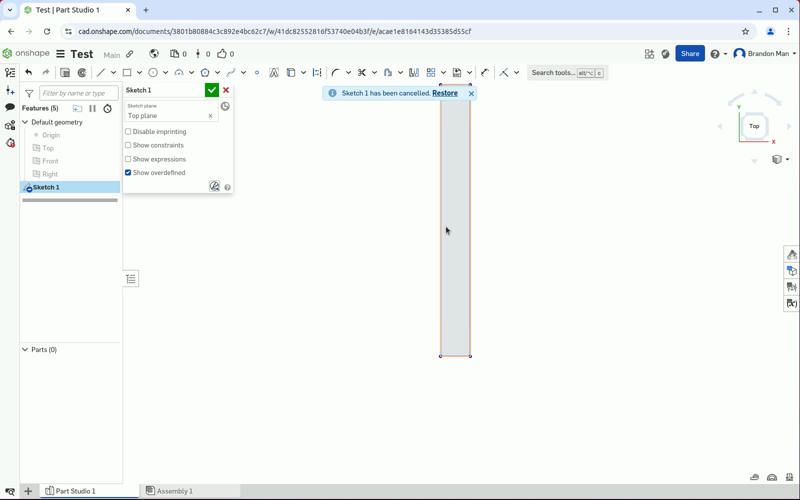
scroll(6)
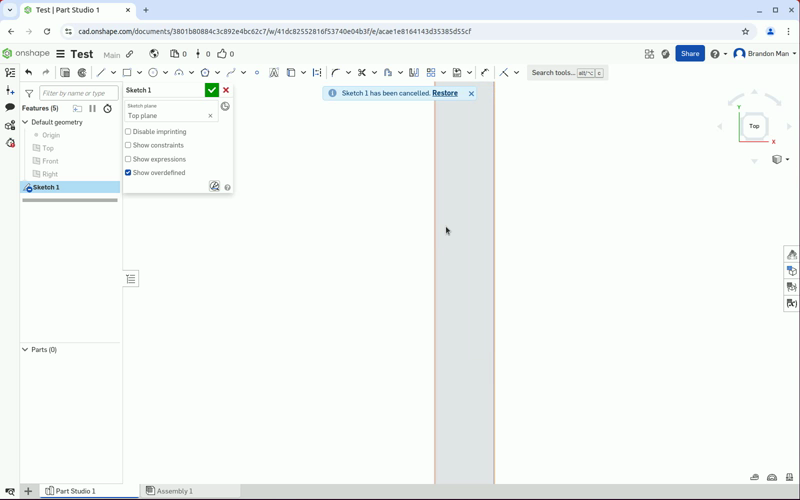
scroll(6)
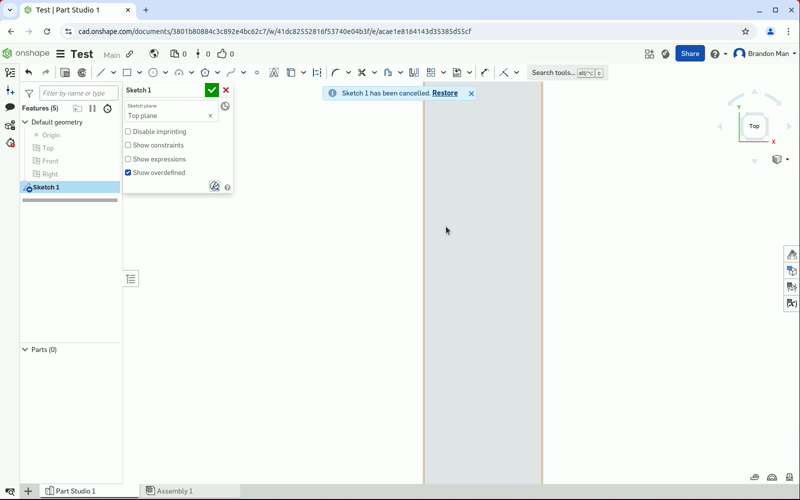
click(446, 226)
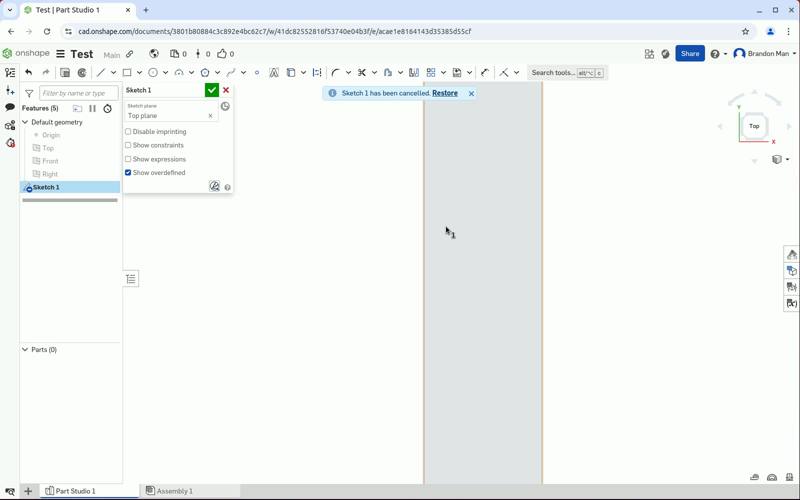
scroll(-6)
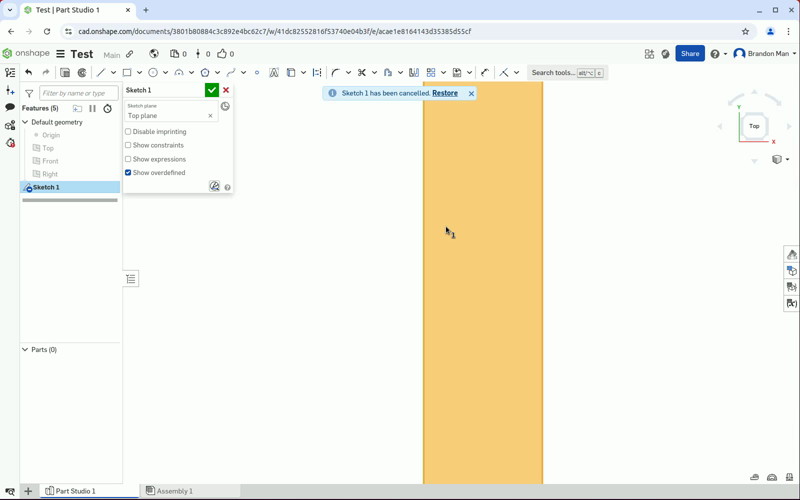
scroll(-6)
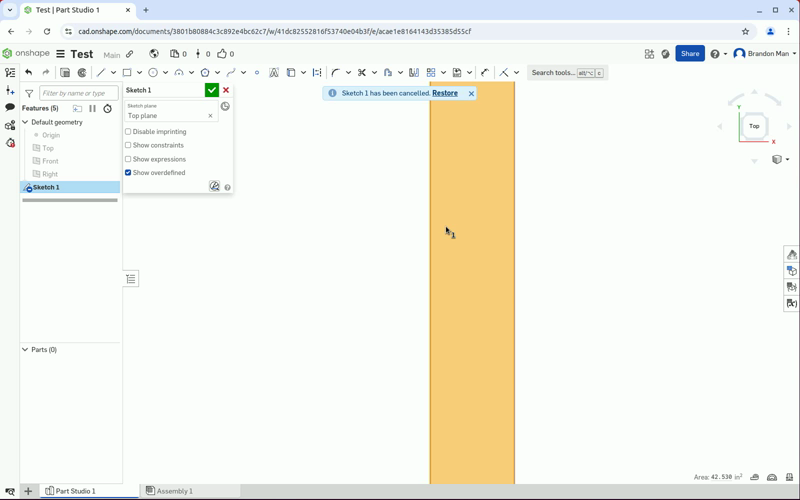
scroll(-6)
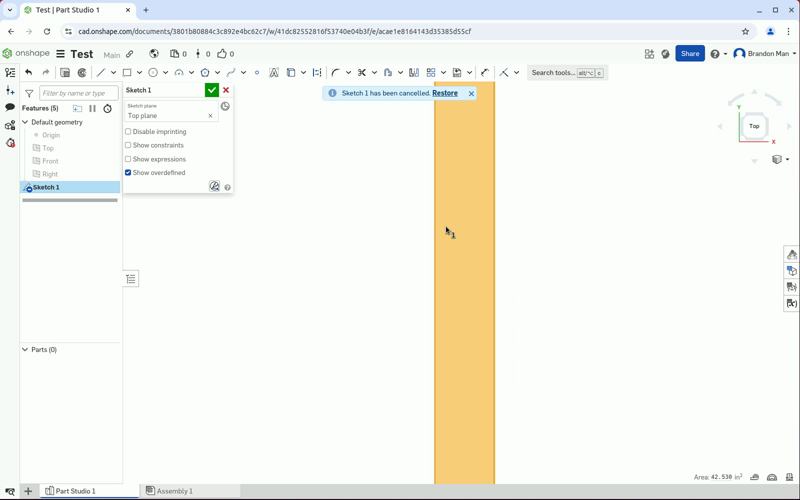
scroll(-6)
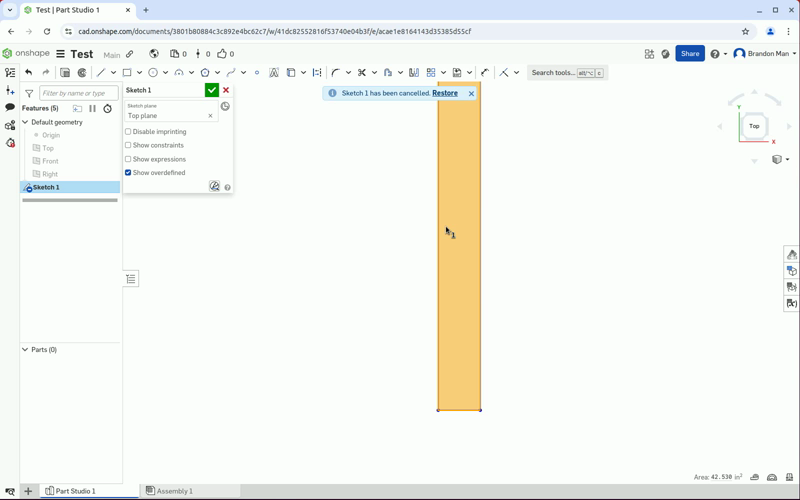
scroll(-6)
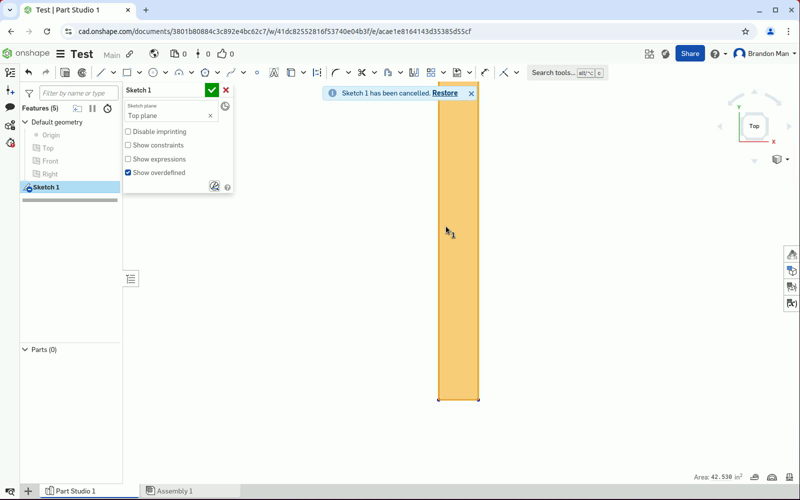
scroll(-6)
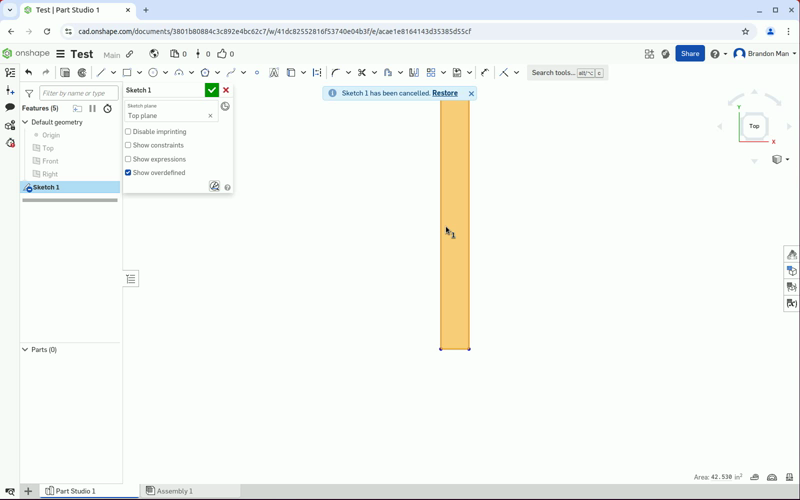
scroll(-6)
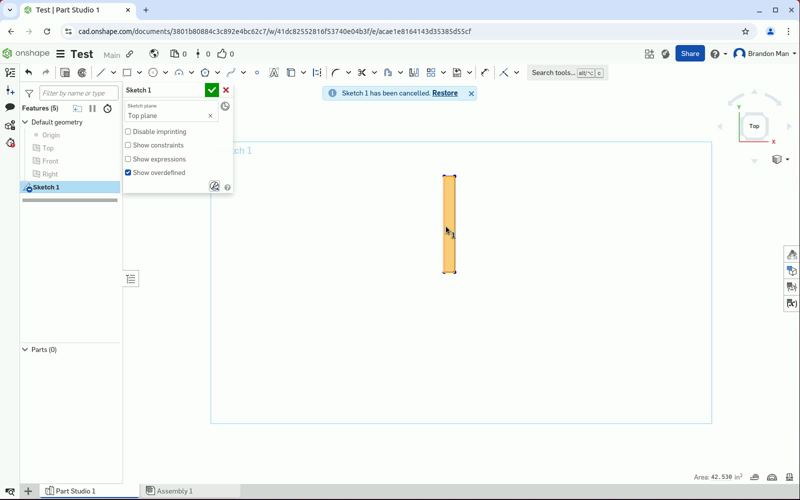
mouse_move(73, 352)
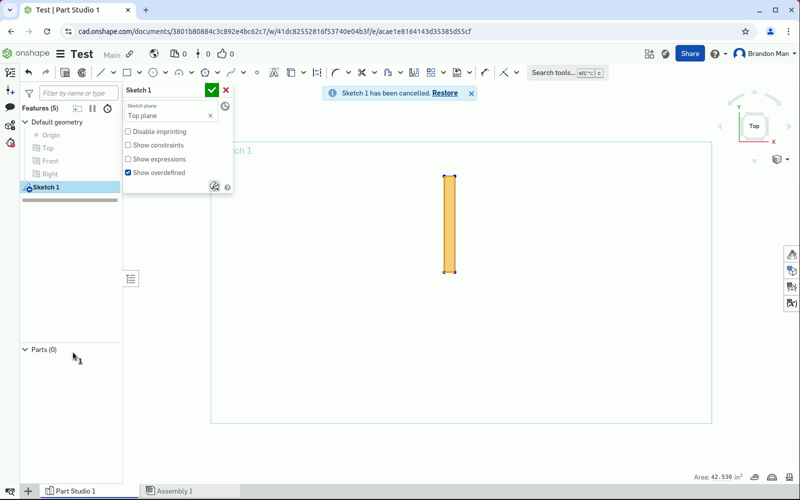
key(shift+y)
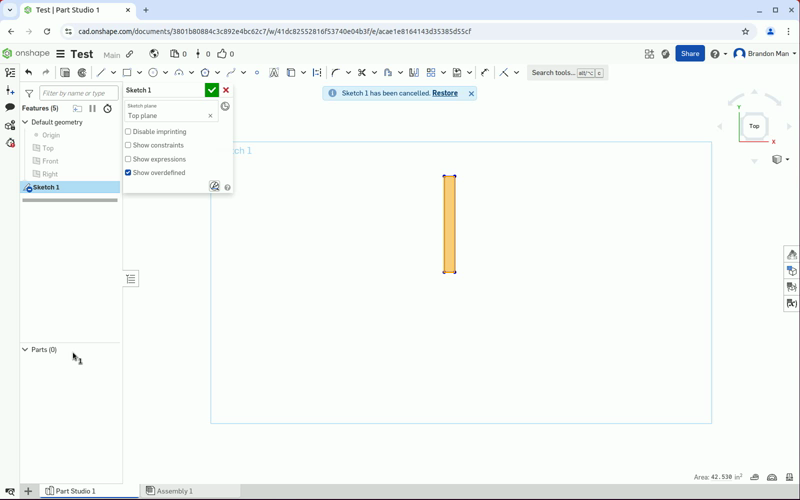
key(shift+e)
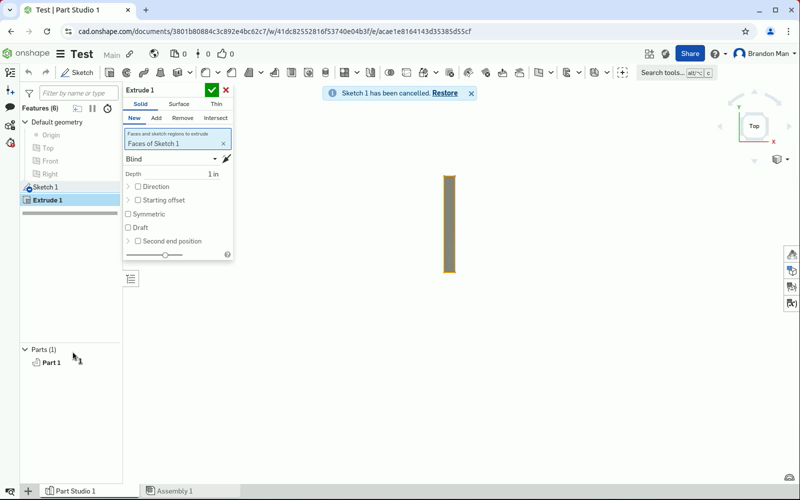
mouse_move(143, 106)
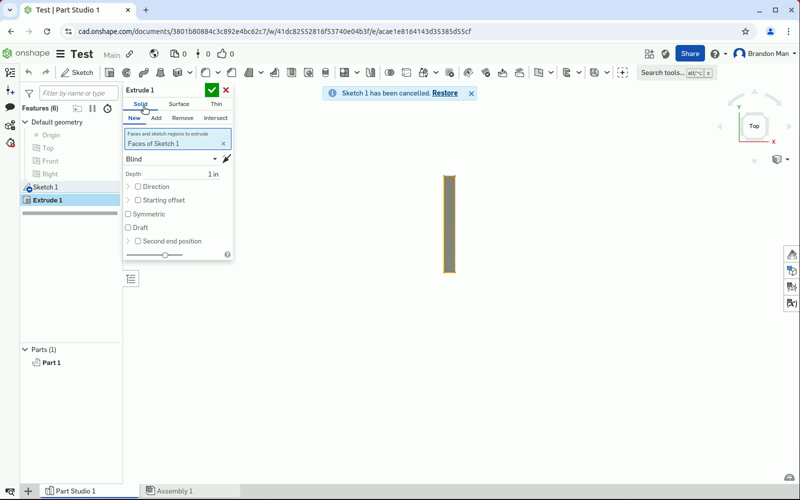
click(143, 106)
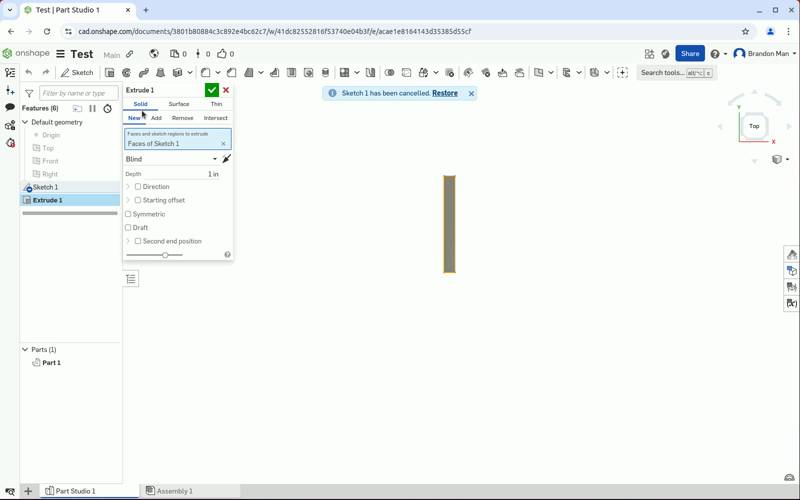
mouse_move(137, 120)
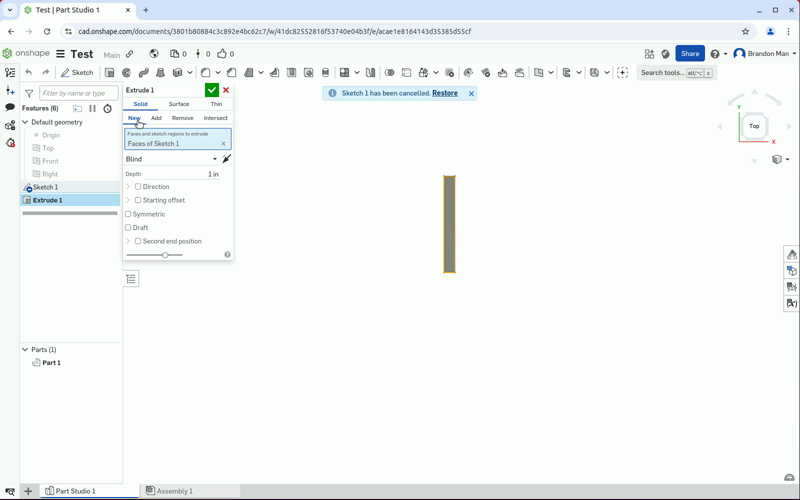
click(137, 120)
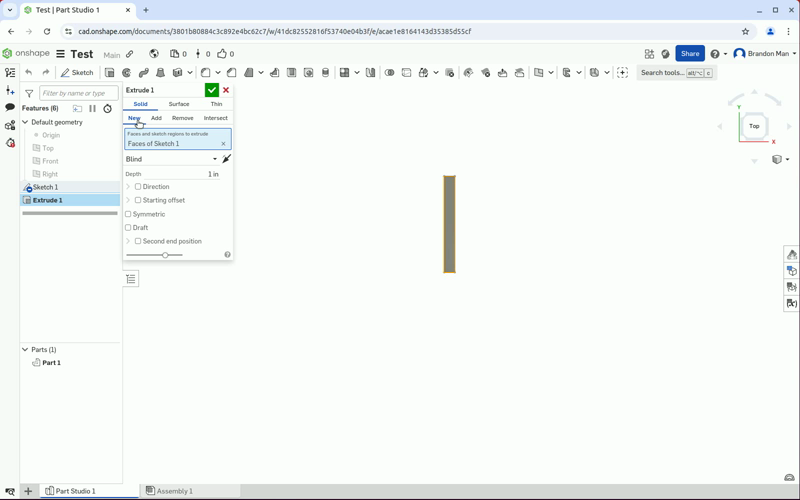
key(tab, 4)
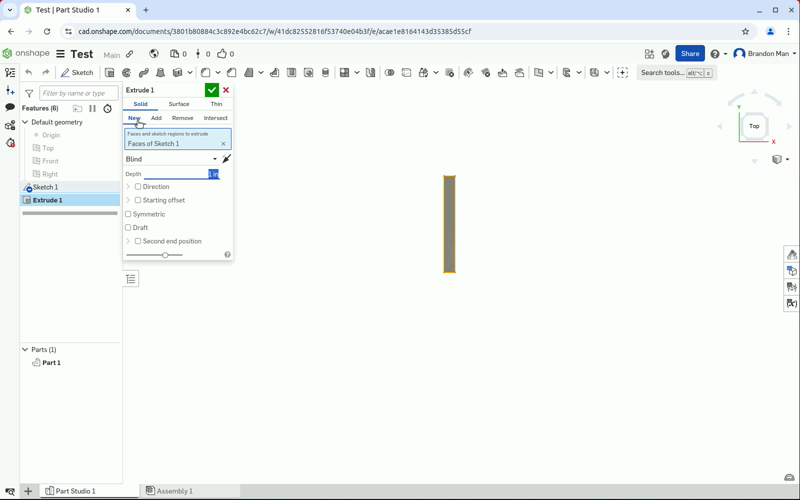
text(15.646)
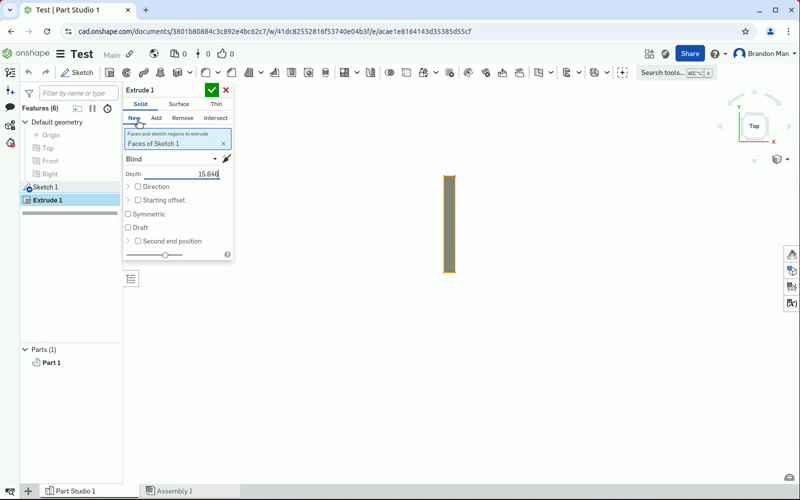
key(enter)
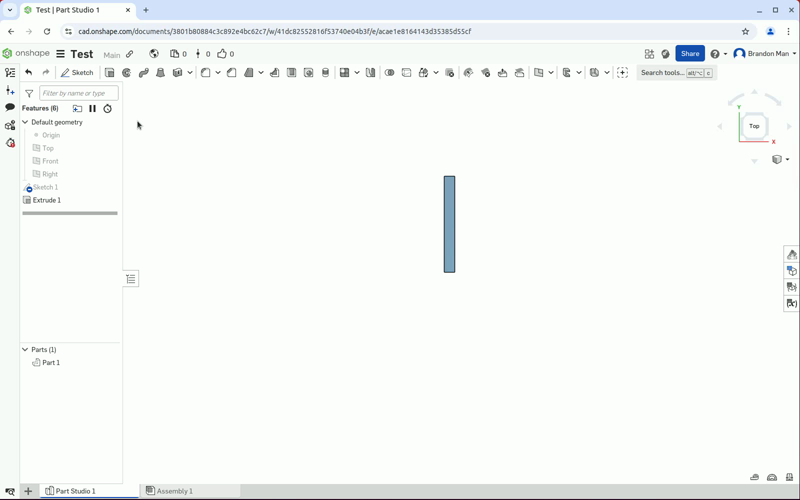
key(shift+h)
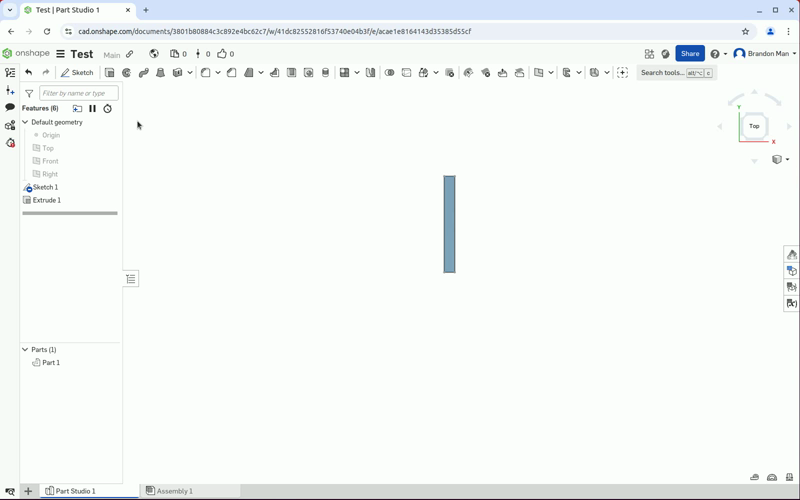
key(shift+h)
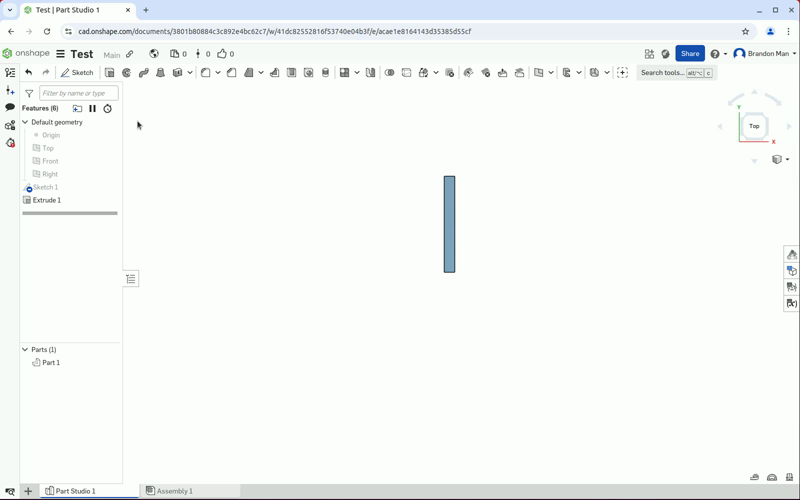
mouse_move(73, 189)
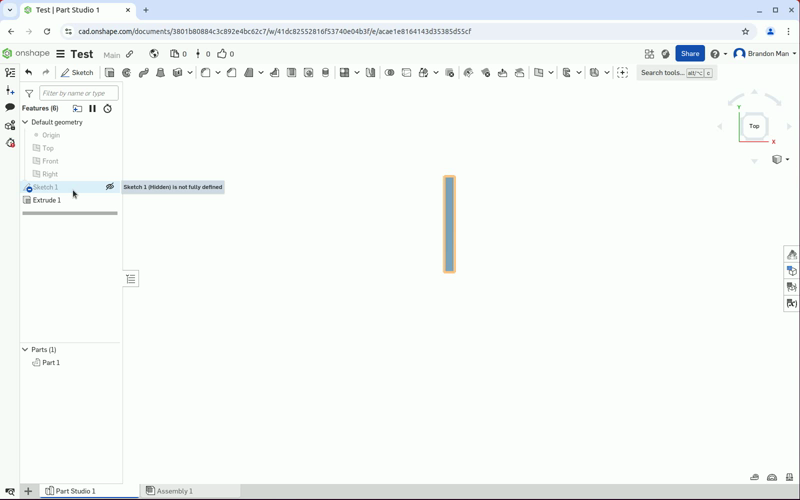
click(73, 189)
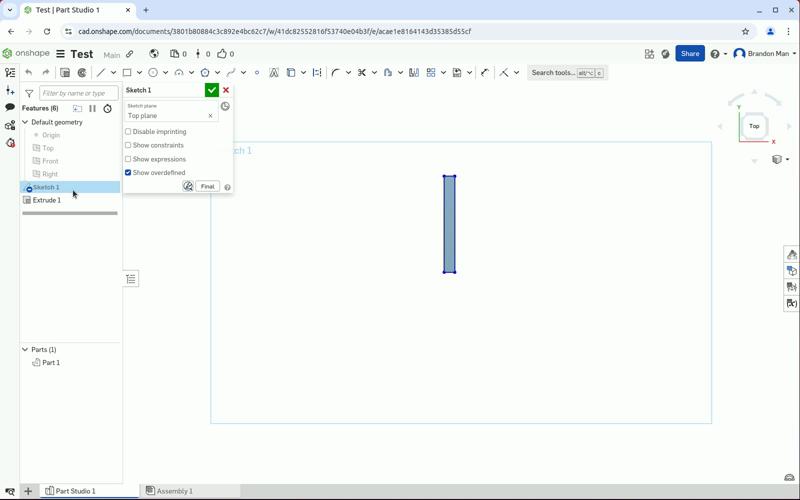
mouse_move(229, 92)
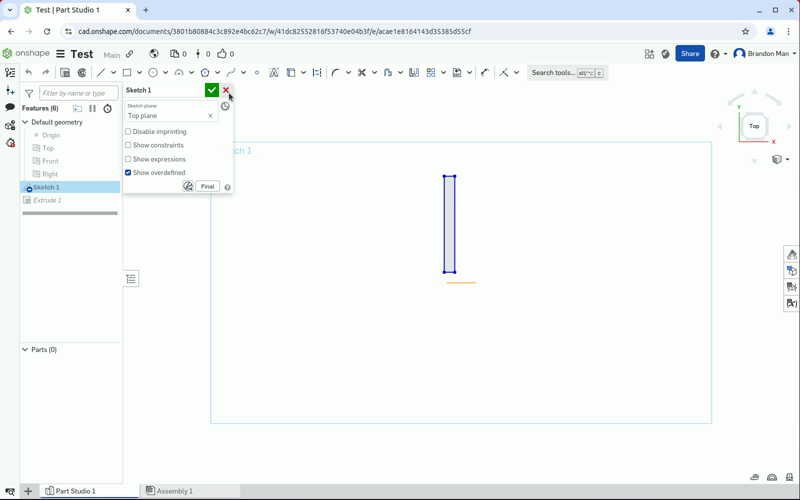
click(229, 92)
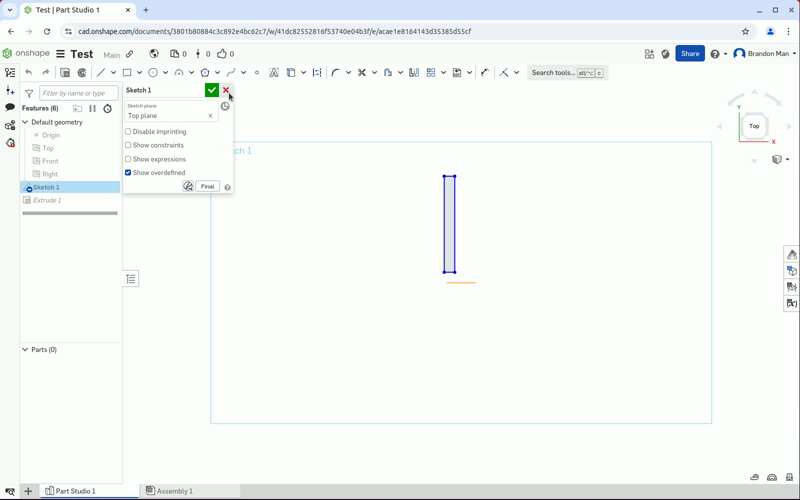
key(shift+s)
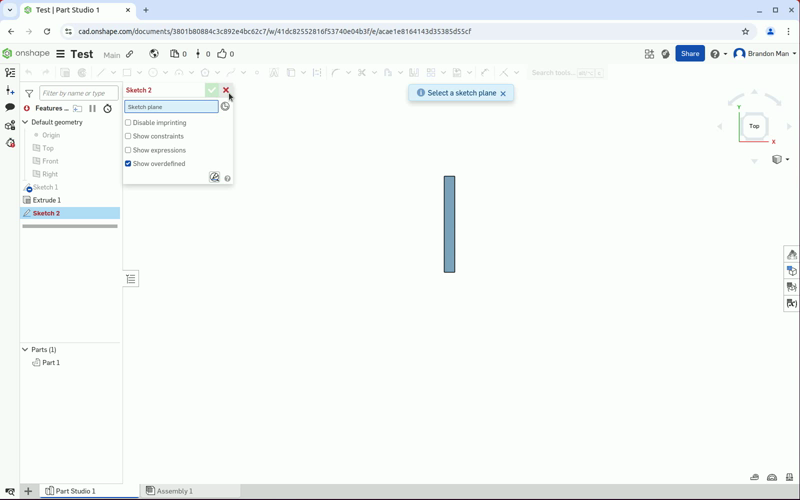
mouse_move(73, 150)
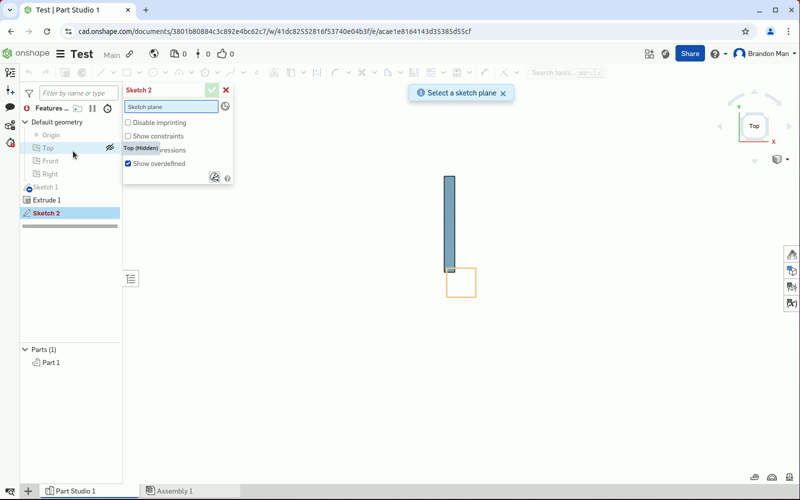
click(73, 150)
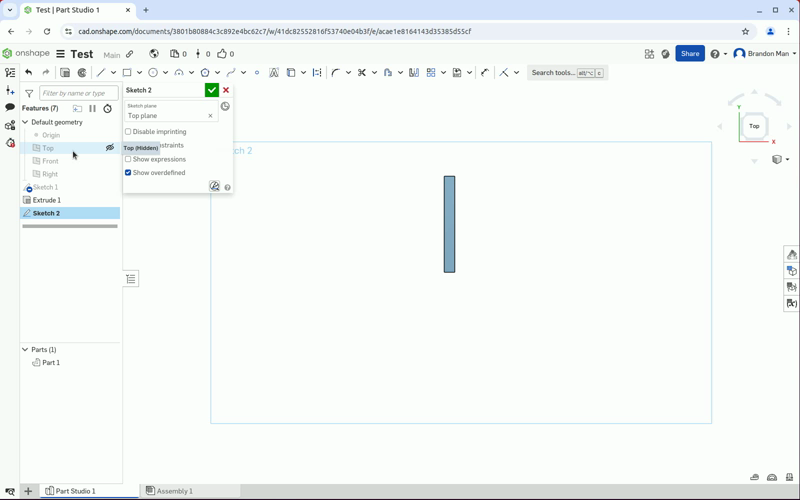
mouse_move(73, 352)
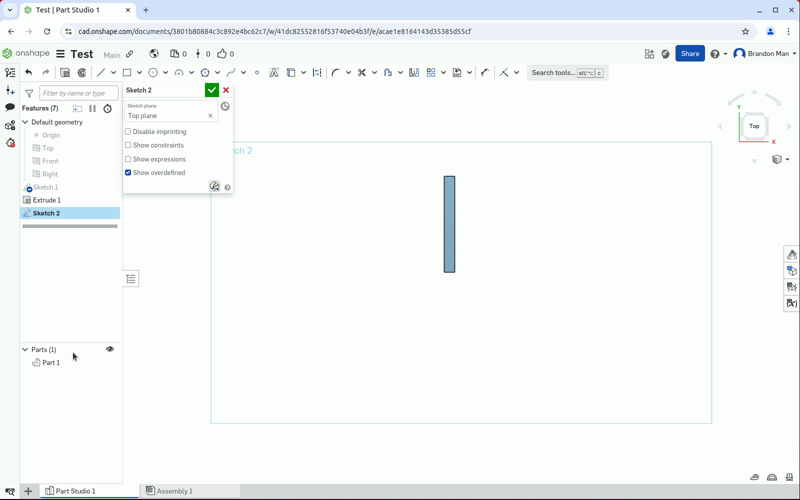
key(y)
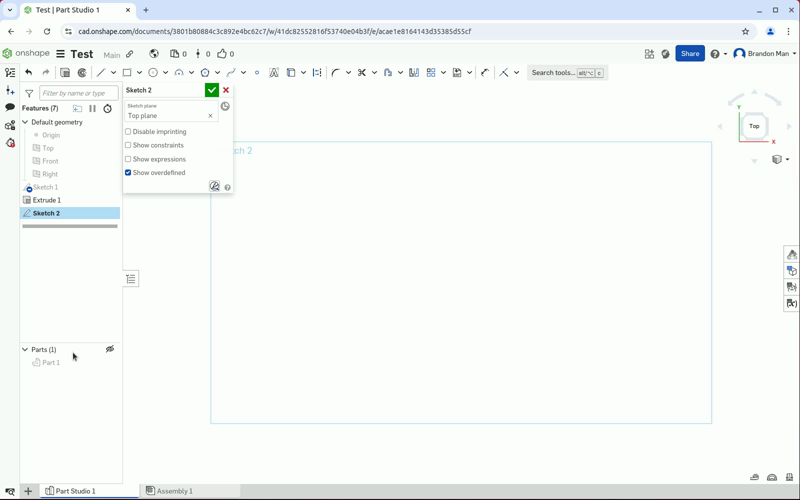
key(l)
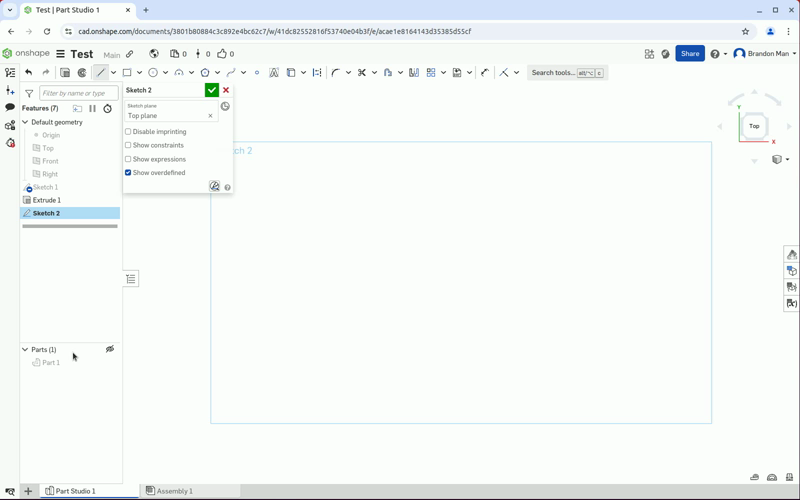
key_down(shift)
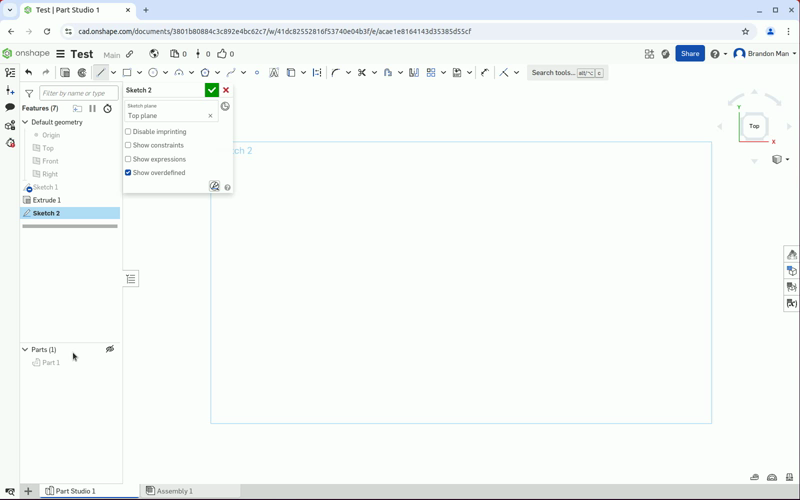
mouse_move(444, 379)
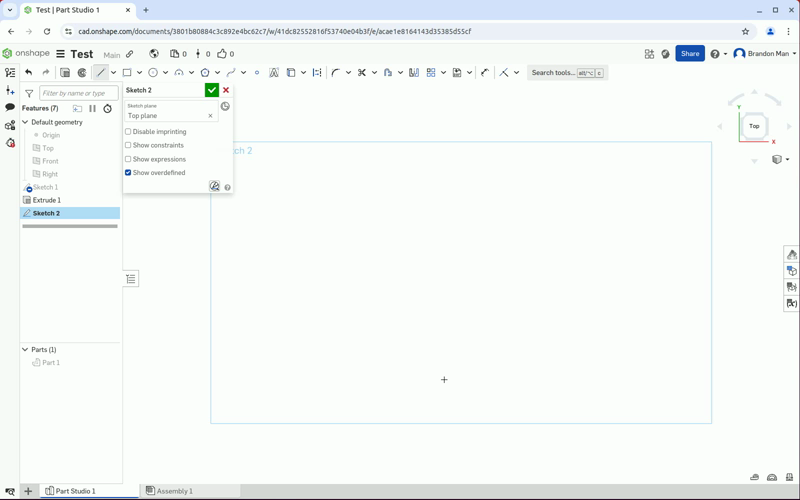
click(444, 379)
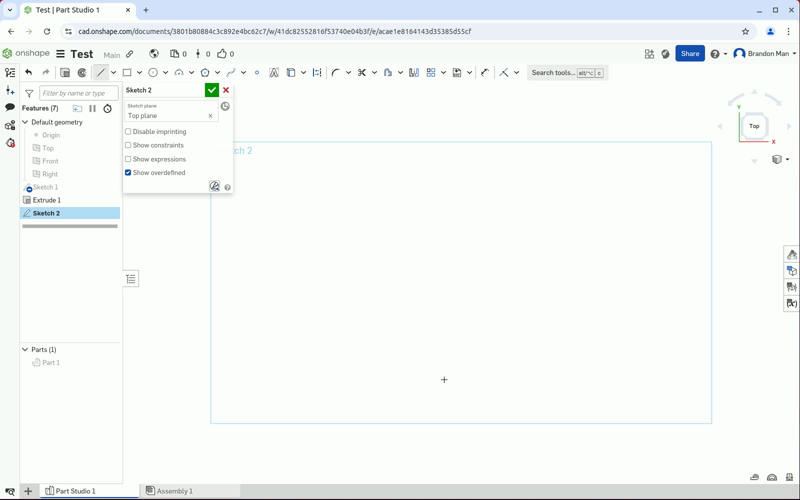
key_up(shift)
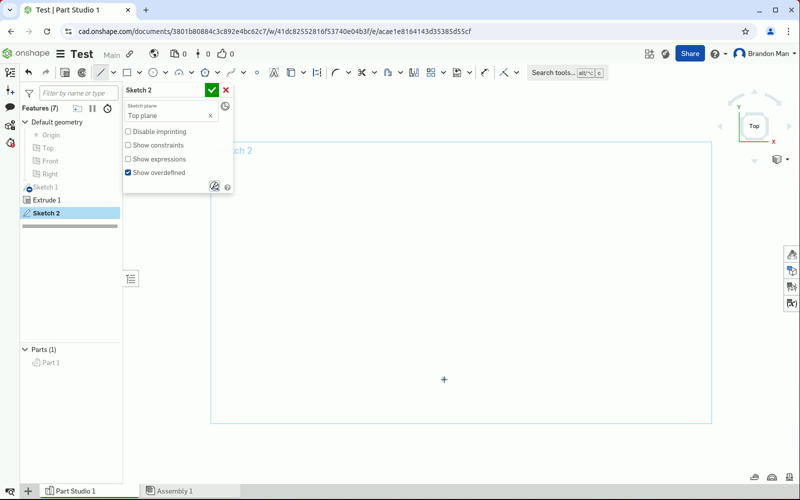
key_down(shift)
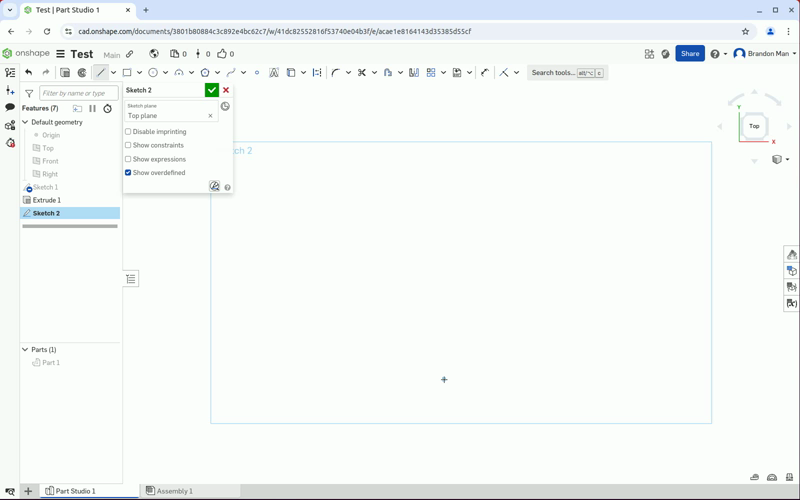
mouse_move(474, 379)
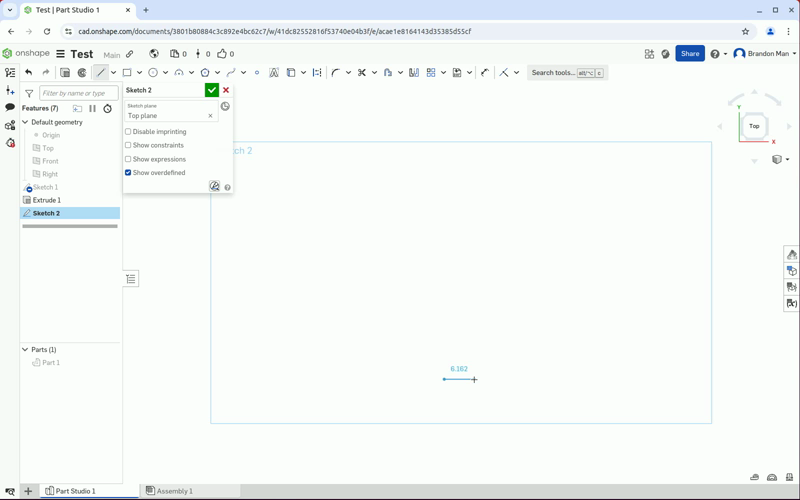
mouse_move(454, 379)
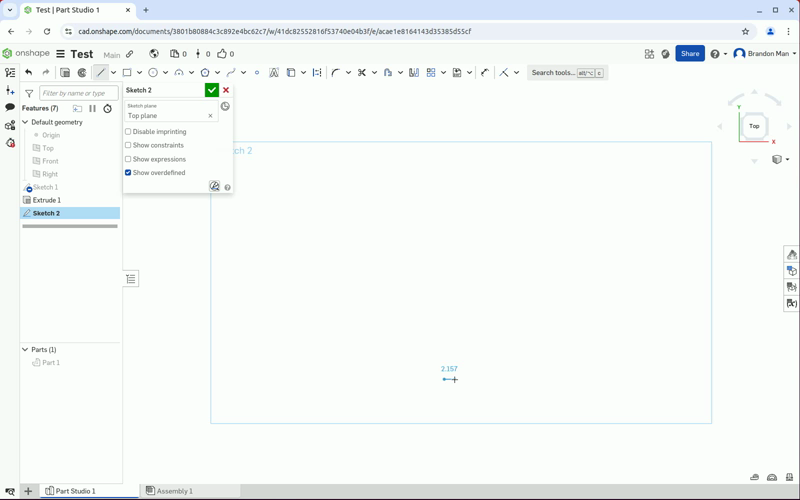
click(454, 379)
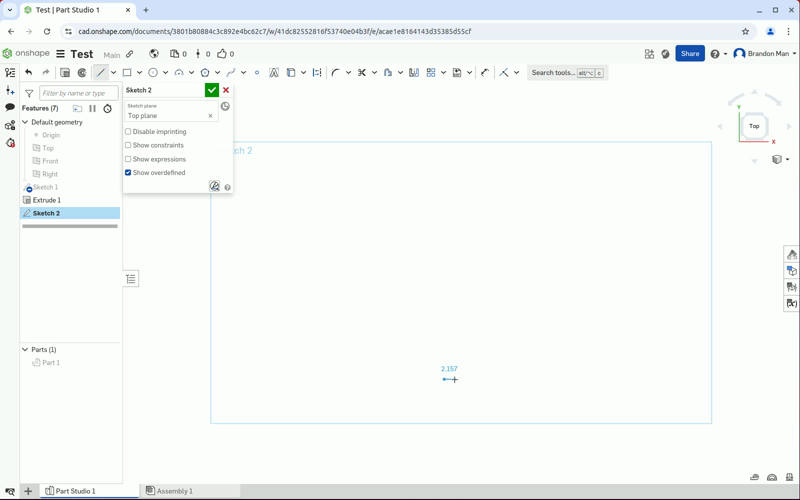
key_up(shift)
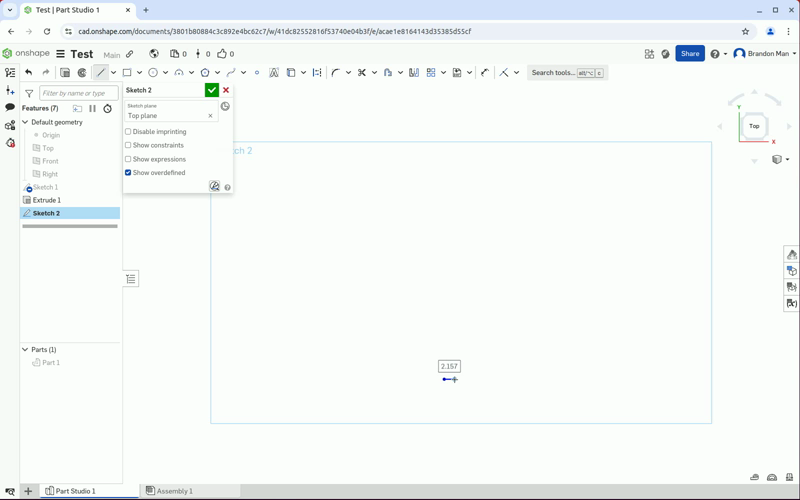
key_down(shift)
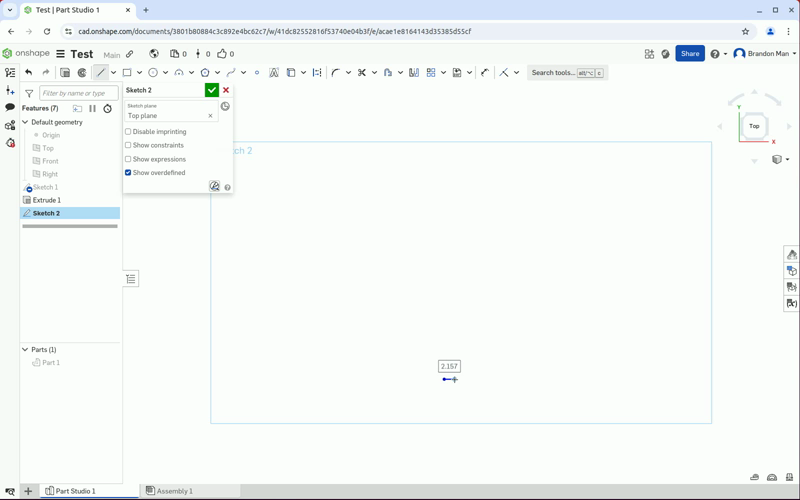
mouse_move(454, 282)
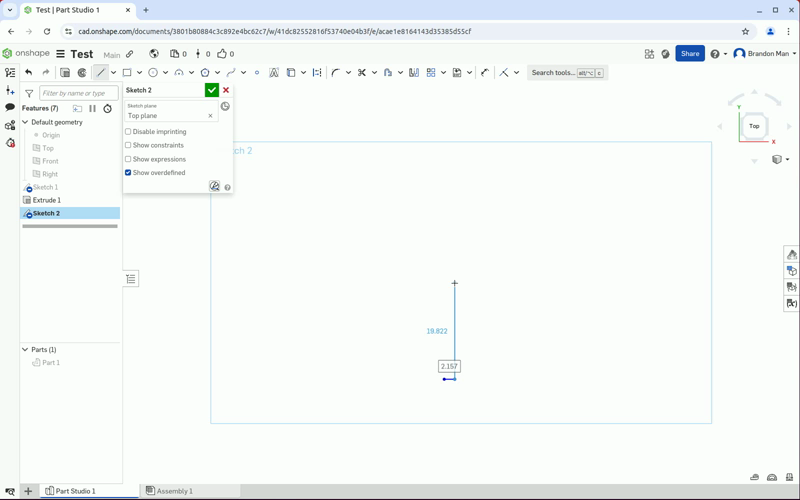
click(454, 282)
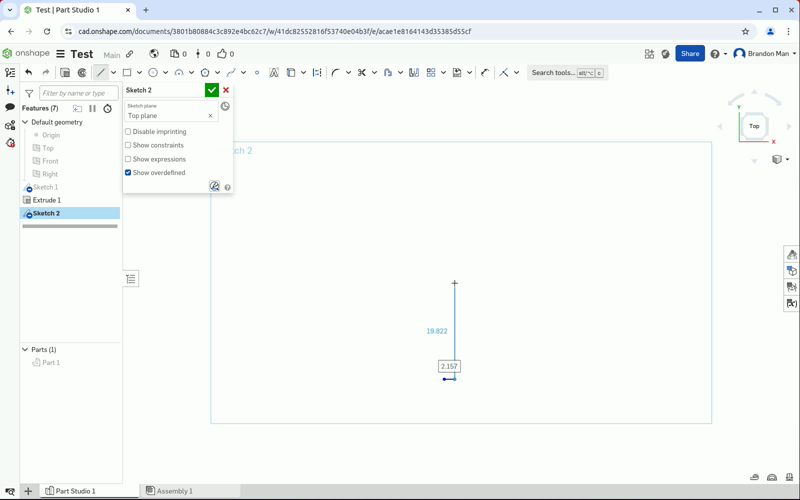
key_up(shift)
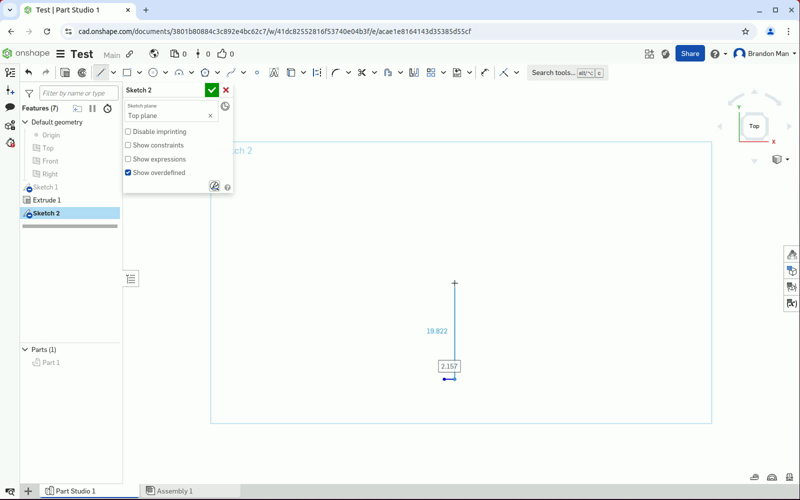
key_down(shift)
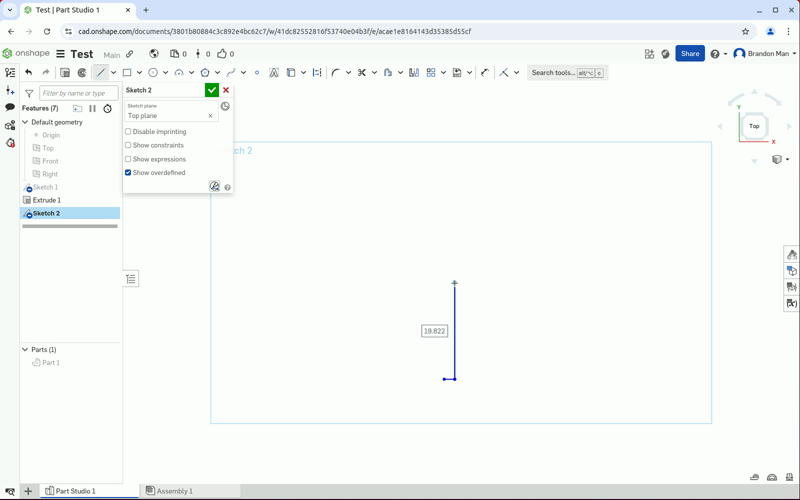
mouse_move(484, 282)
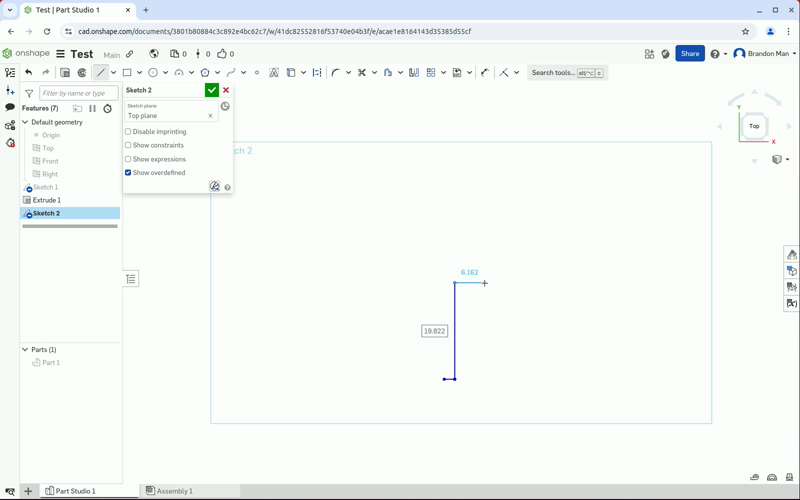
mouse_move(444, 282)
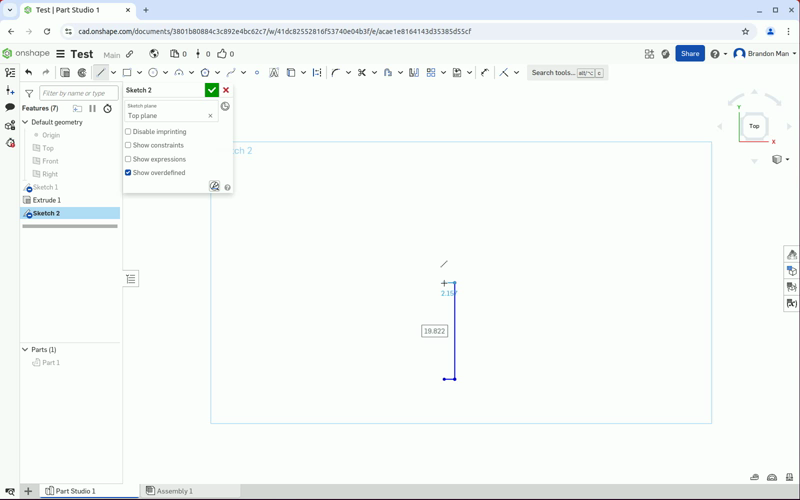
click(444, 282)
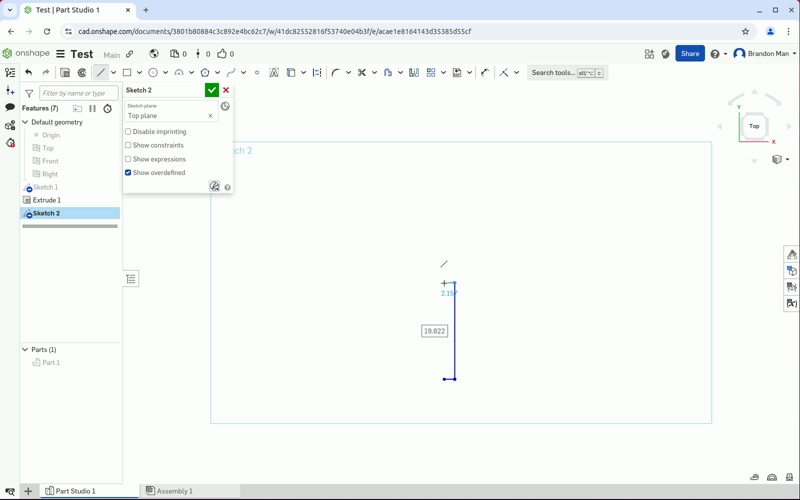
key_up(shift)
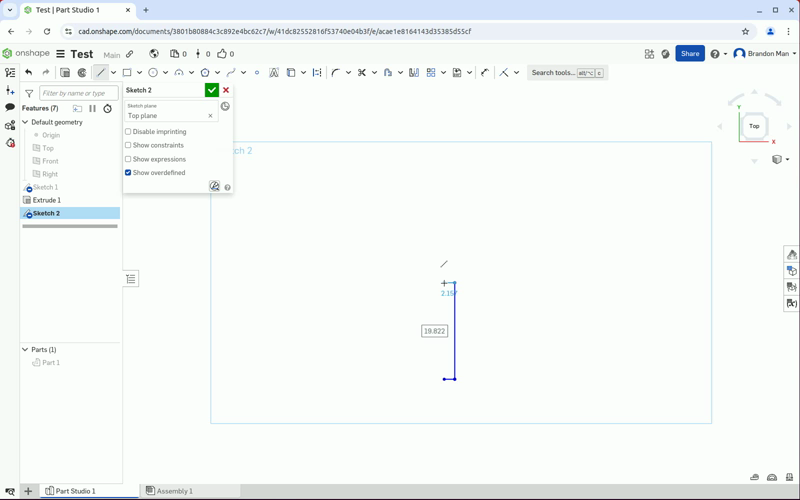
key_down(shift)
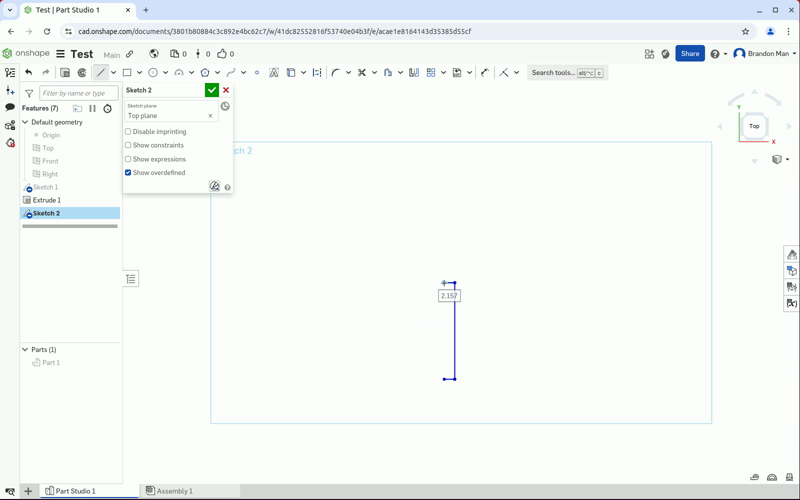
mouse_move(444, 379)
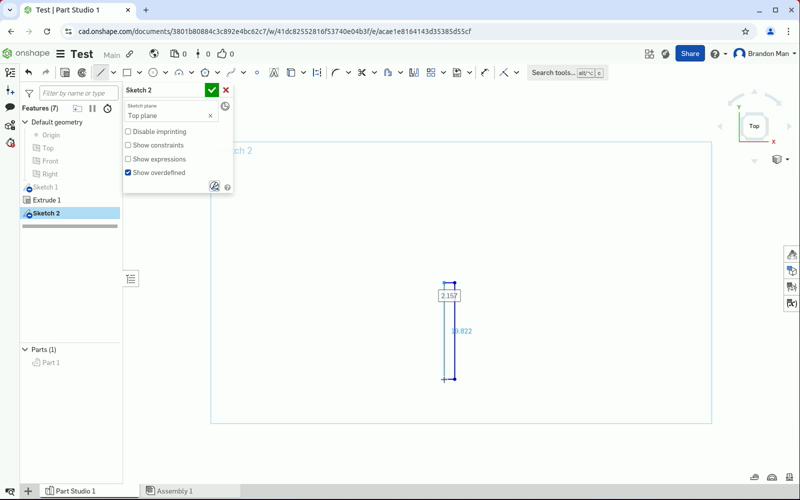
key_up(shift)
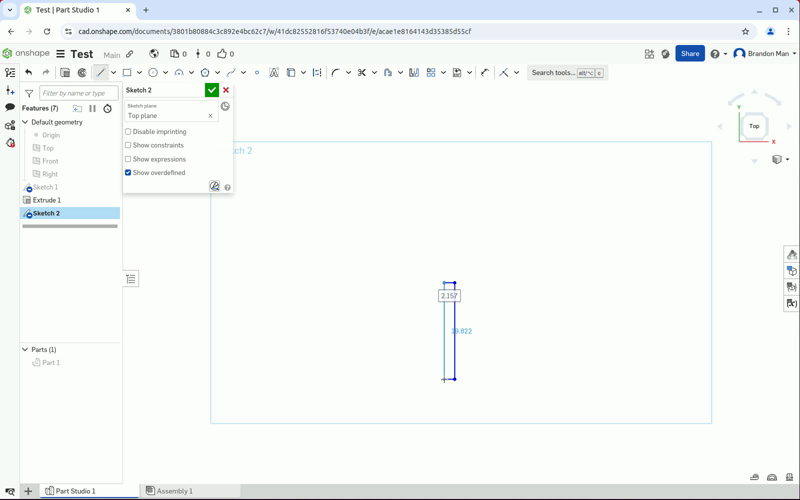
click(444, 379)
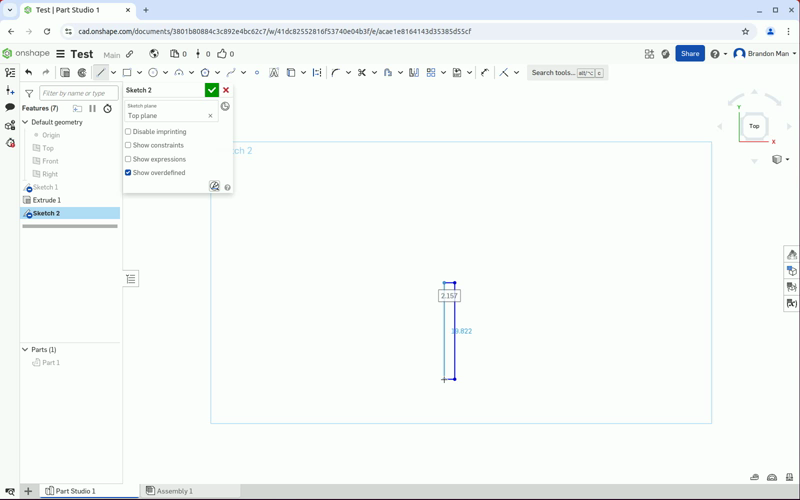
key(esc)
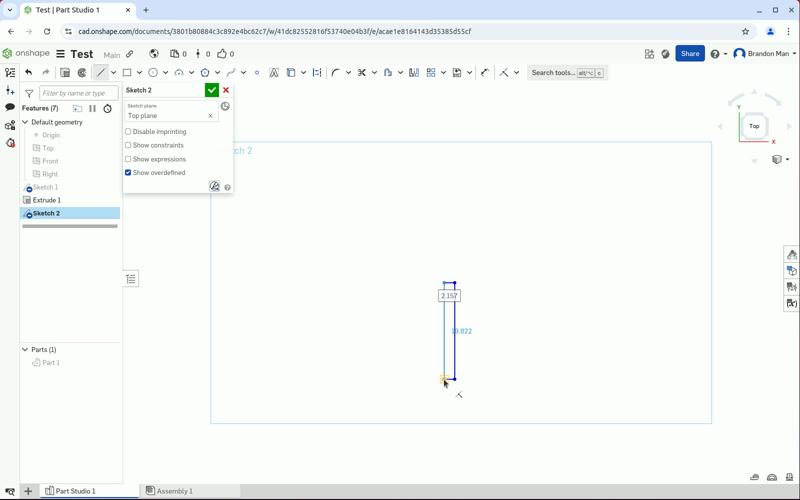
mouse_move(451, 319)
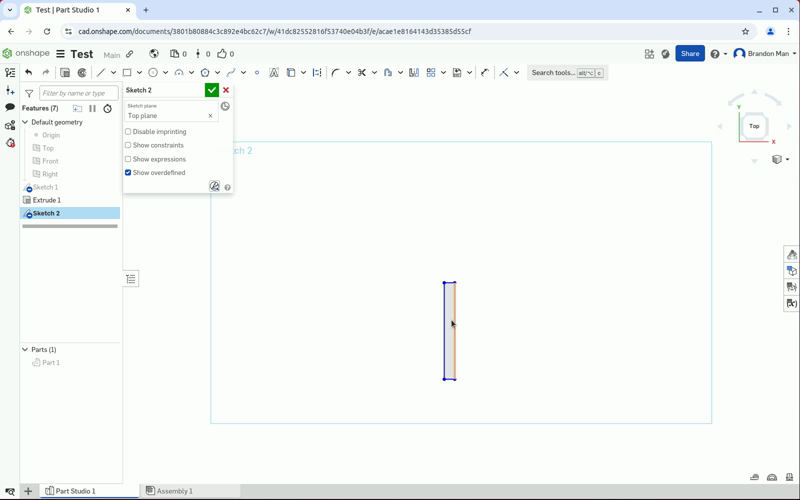
scroll(6)
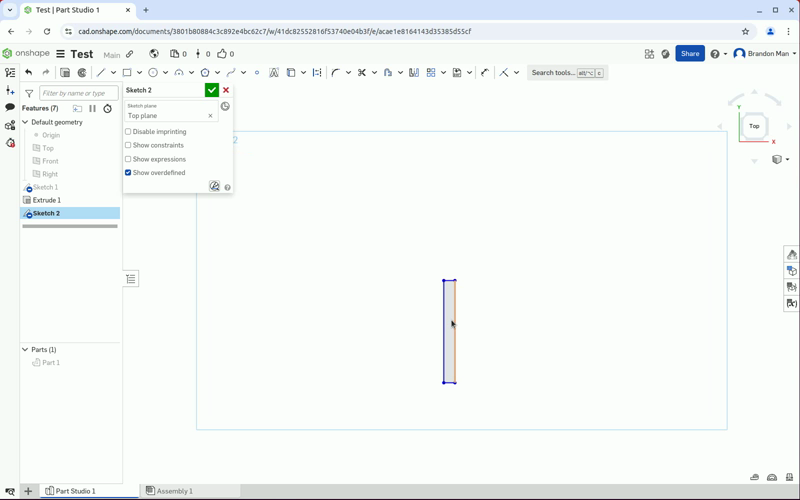
scroll(6)
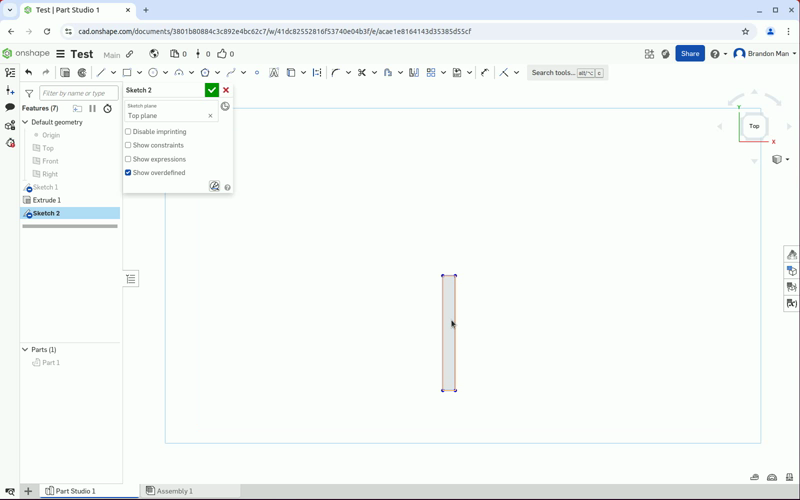
scroll(6)
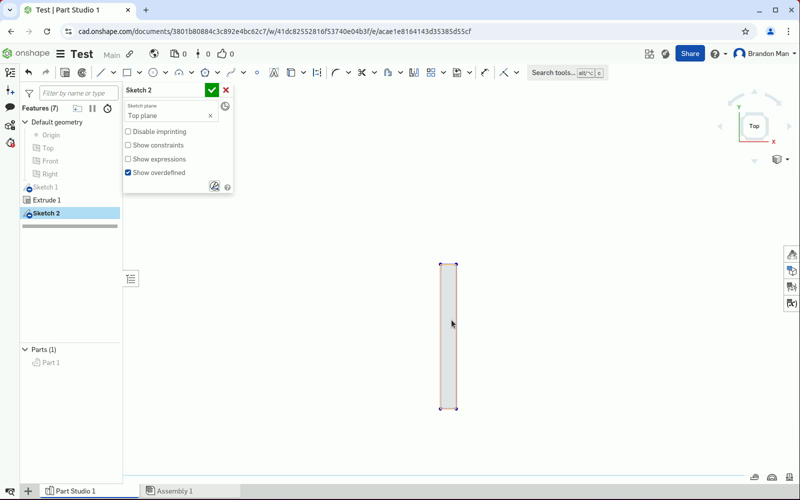
scroll(6)
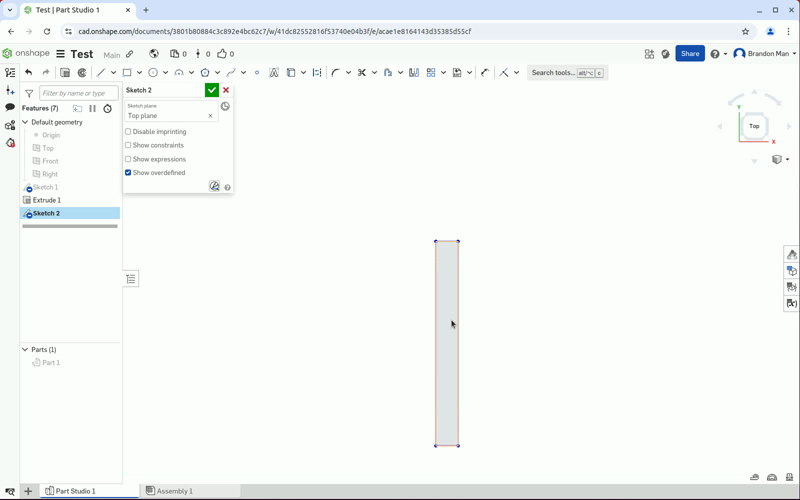
scroll(6)
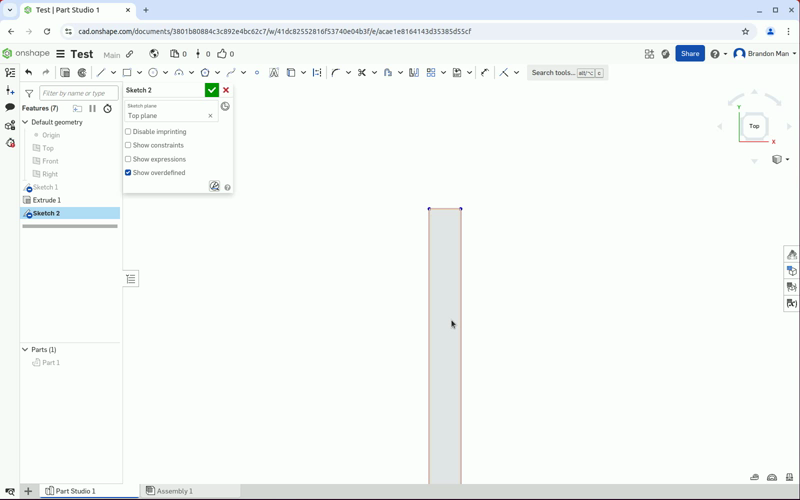
scroll(6)
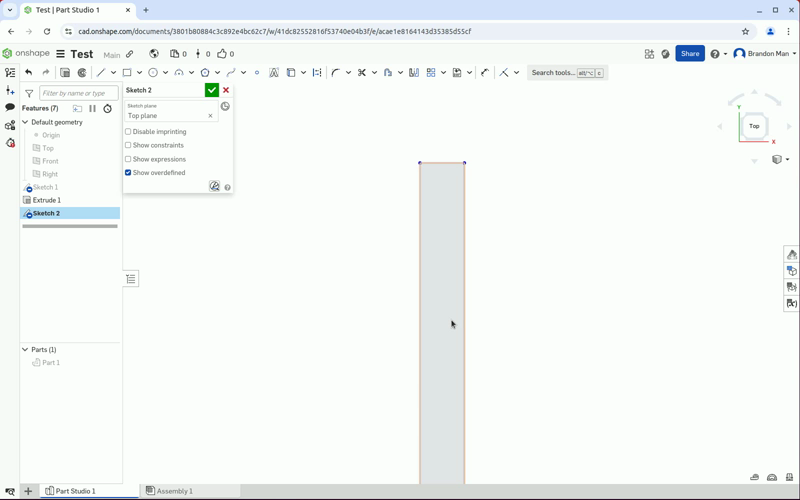
scroll(6)
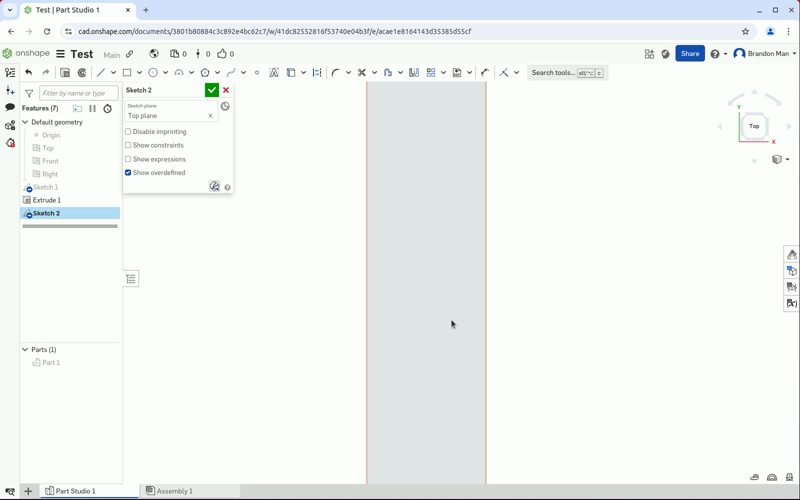
click(451, 319)
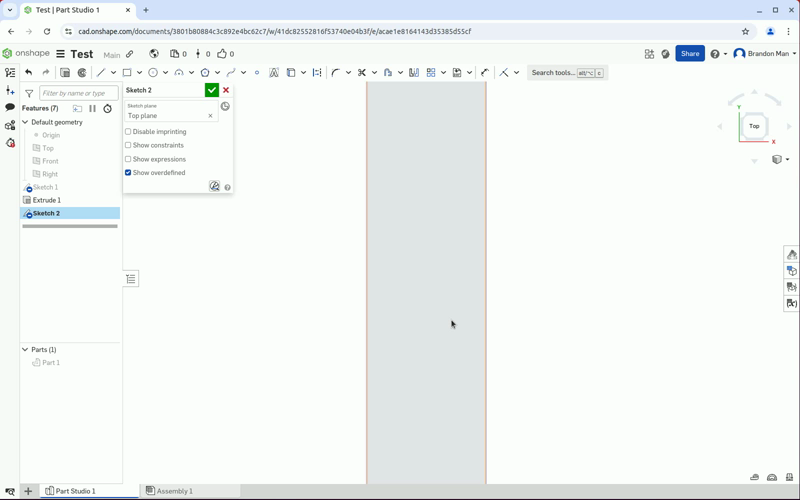
scroll(-6)
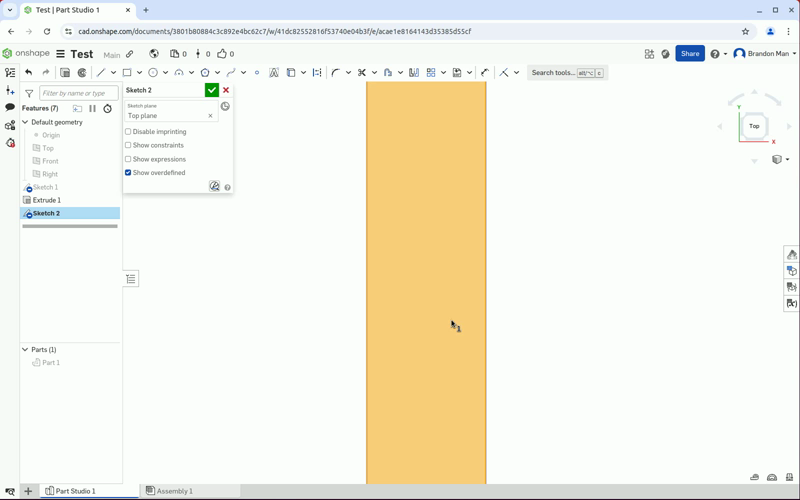
scroll(-6)
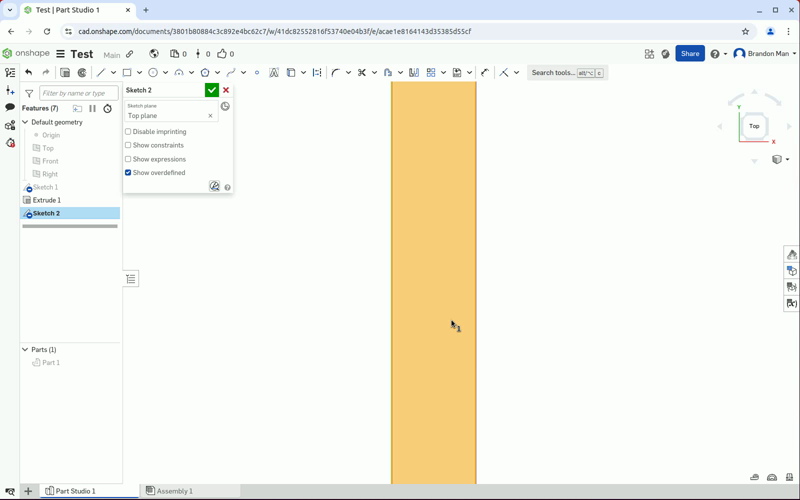
scroll(-6)
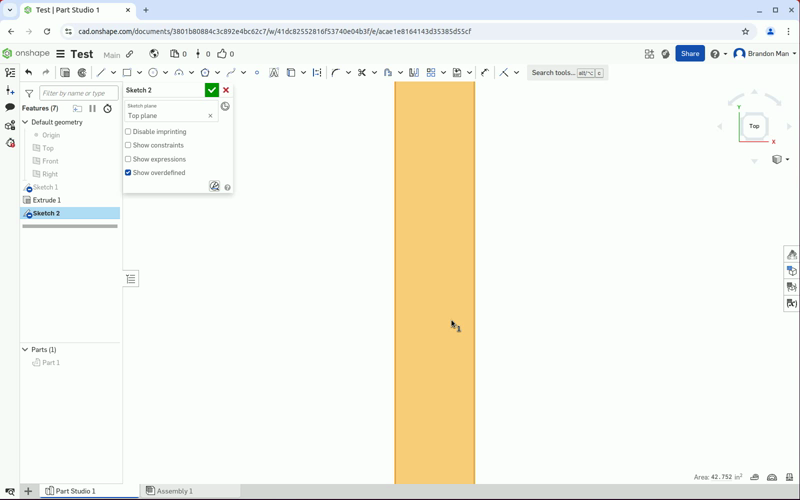
scroll(-6)
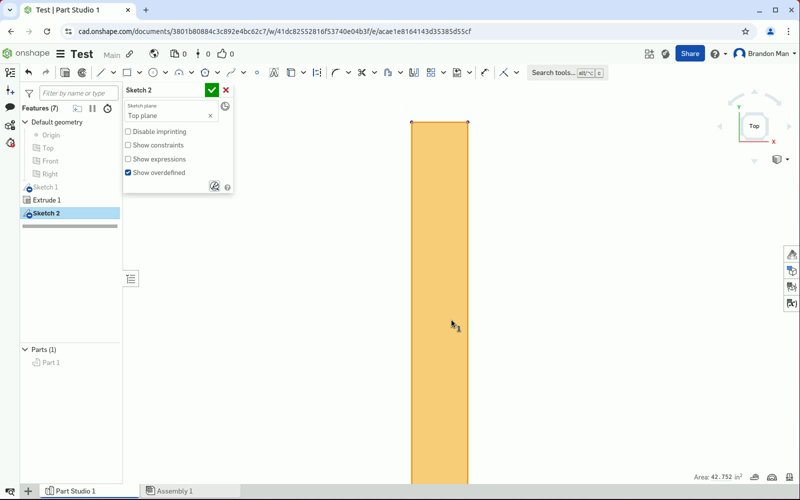
scroll(-6)
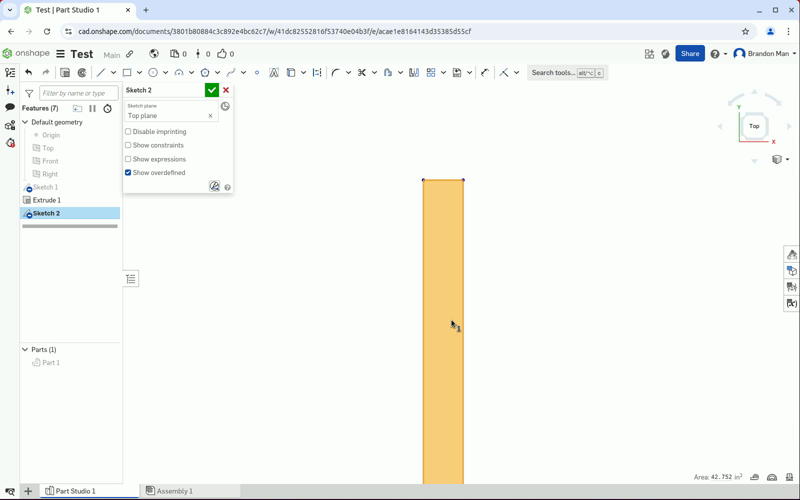
scroll(-6)
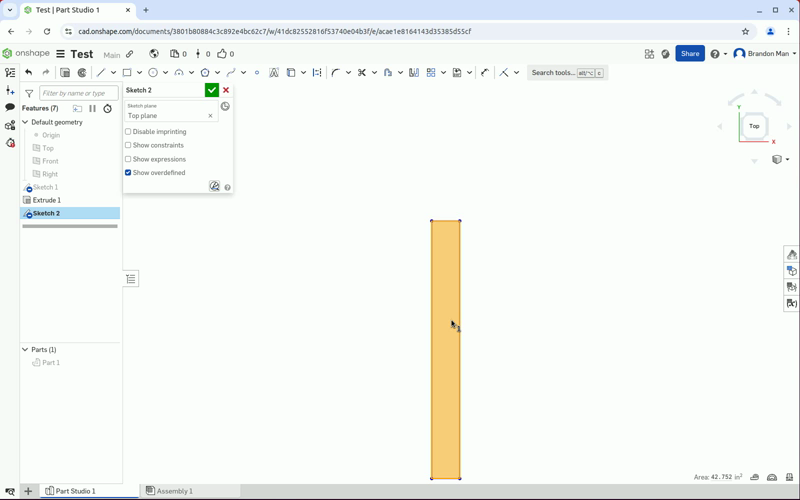
scroll(-6)
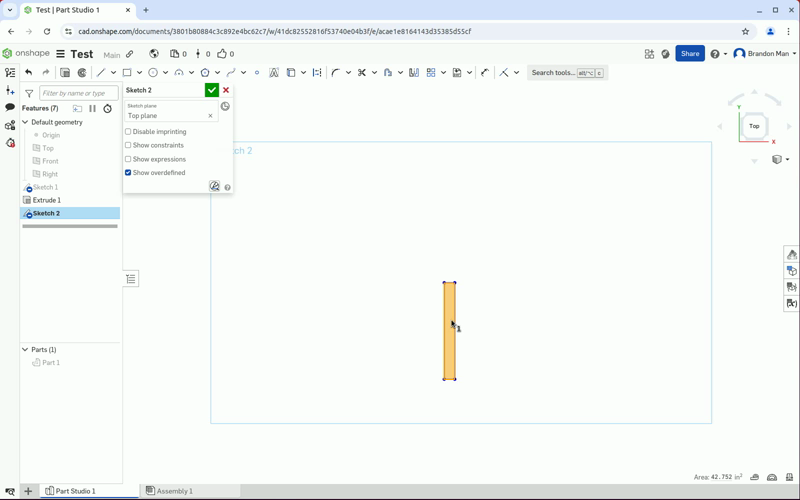
mouse_move(73, 352)
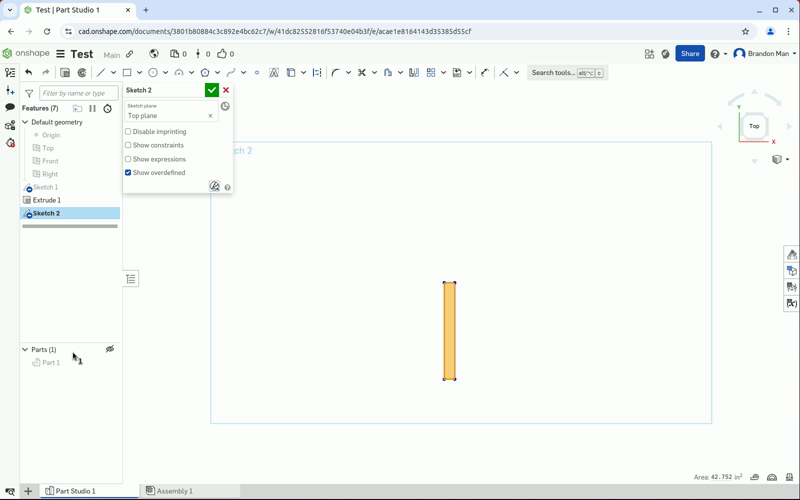
key(shift+y)
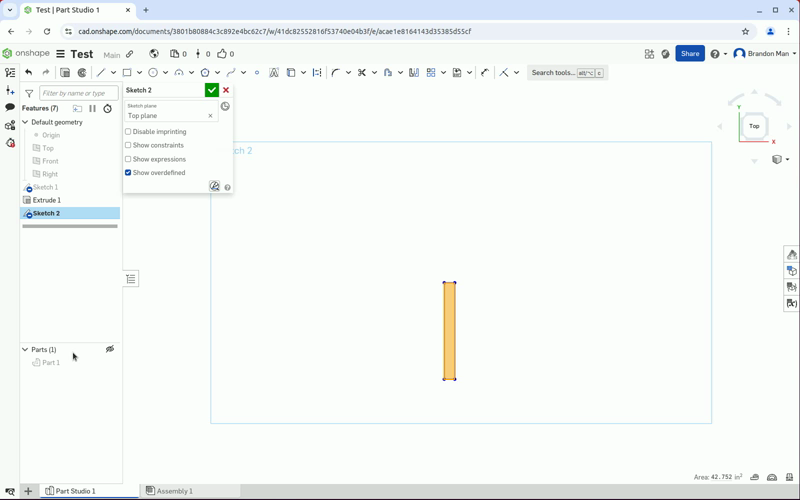
key(shift+e)
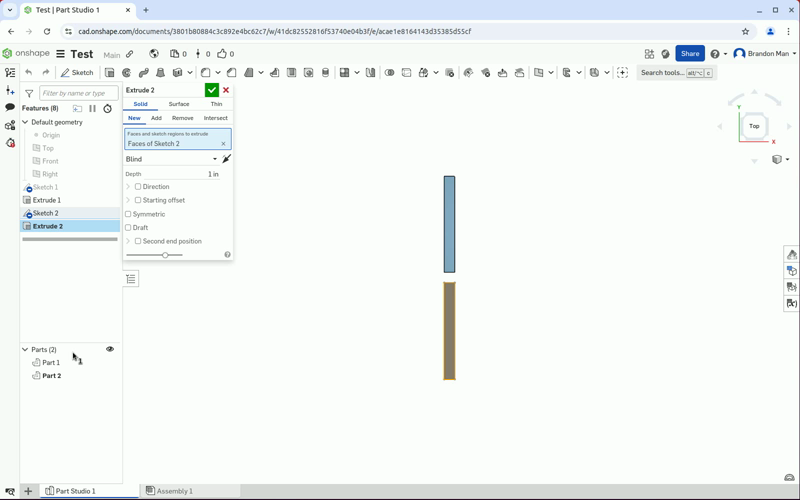
mouse_move(143, 106)
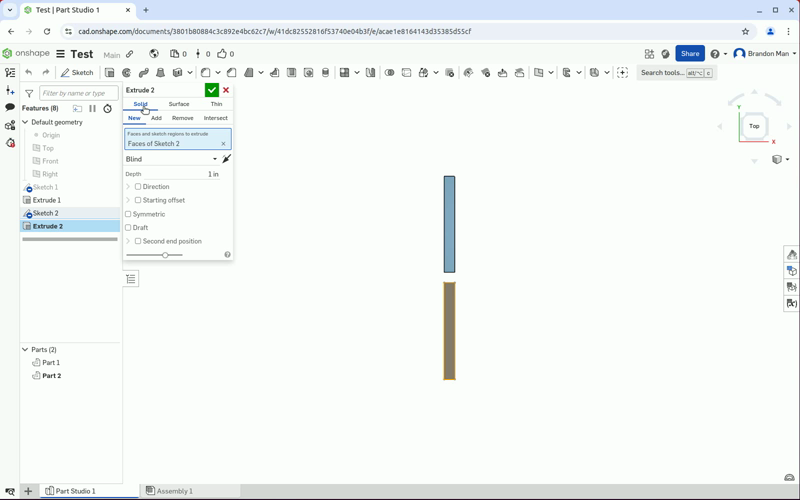
click(143, 106)
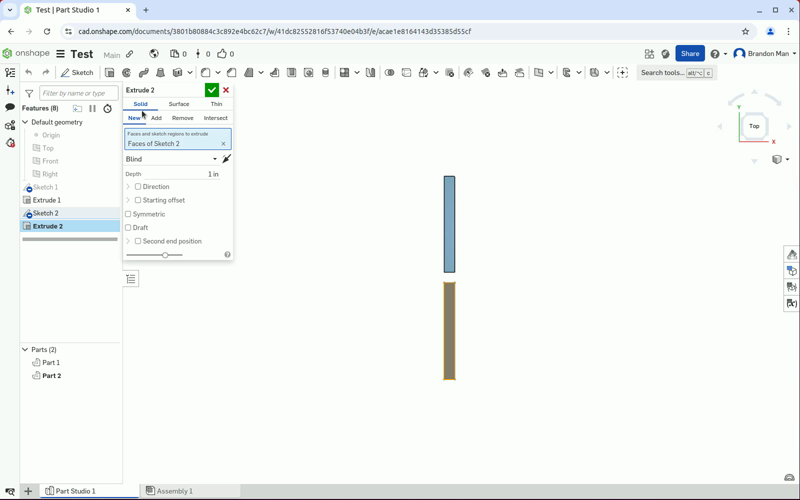
mouse_move(137, 120)
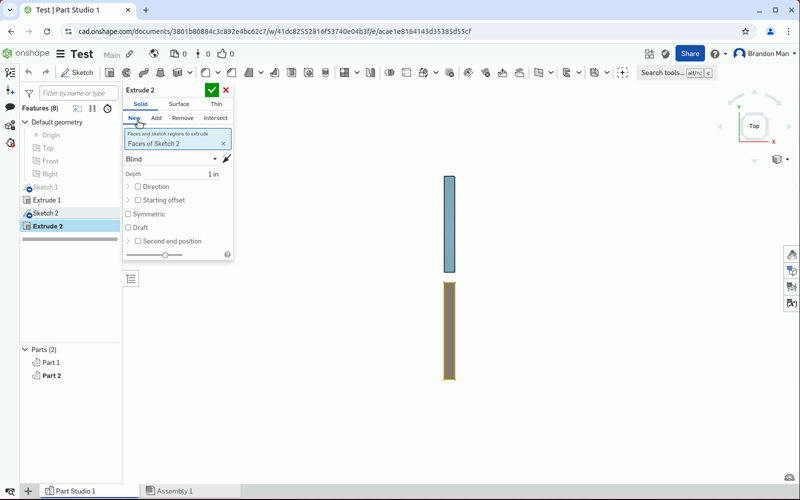
click(137, 120)
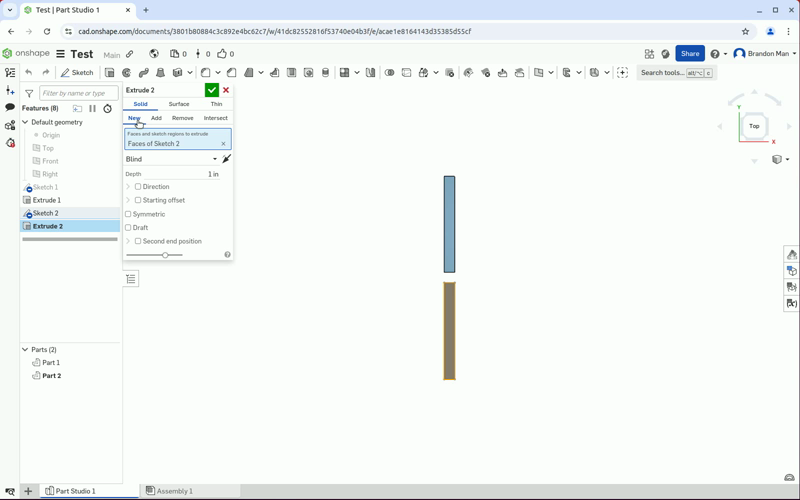
key(tab, 4)
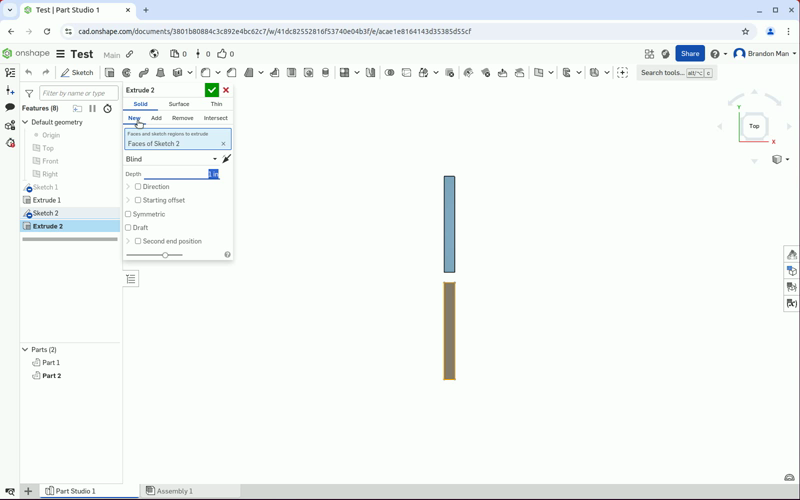
text(15.646)
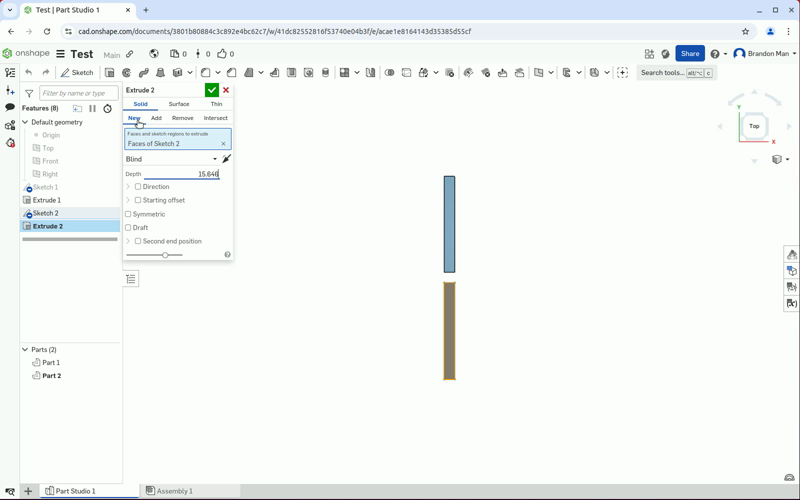
key(enter)
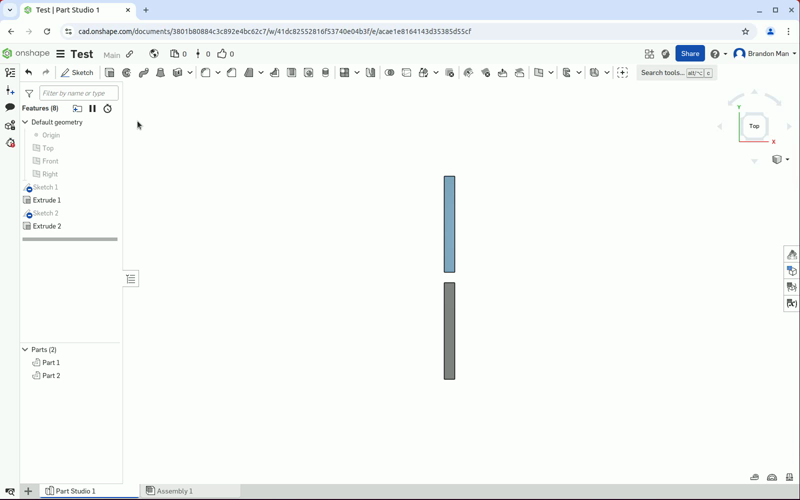
key(shift+h)
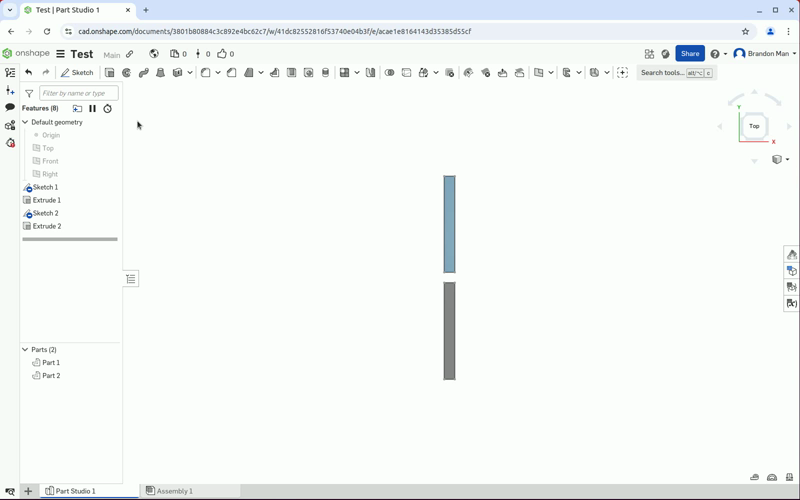
key(shift+h)
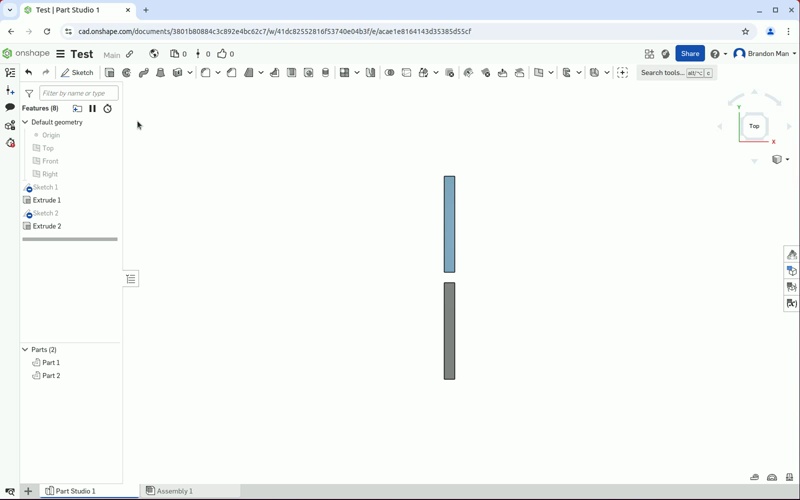
mouse_move(73, 189)
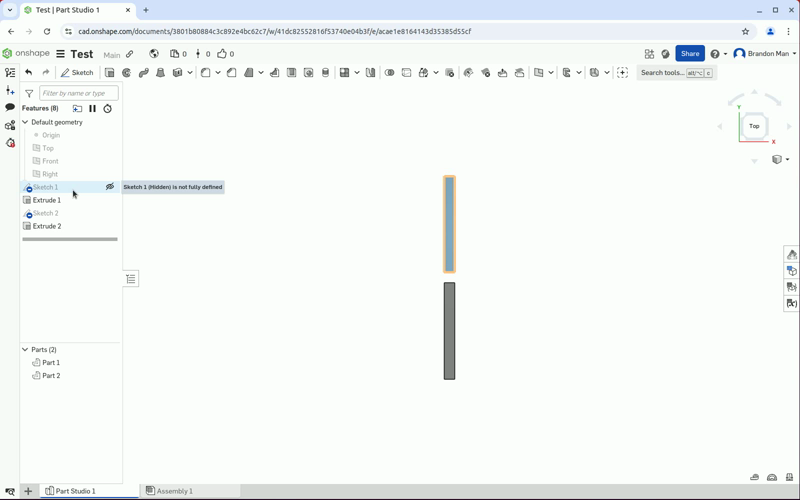
click(73, 189)
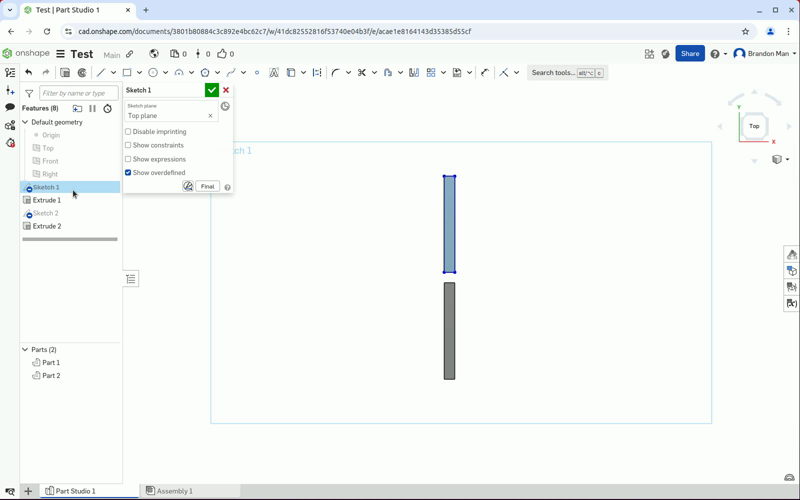
mouse_move(229, 92)
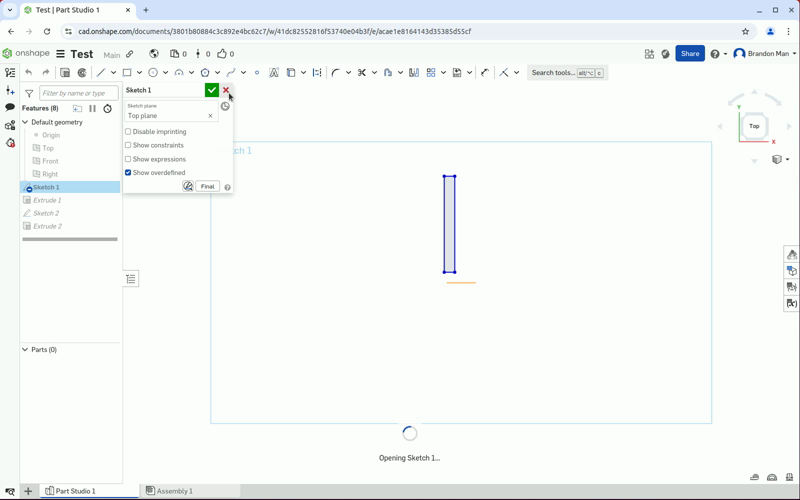
click(229, 92)
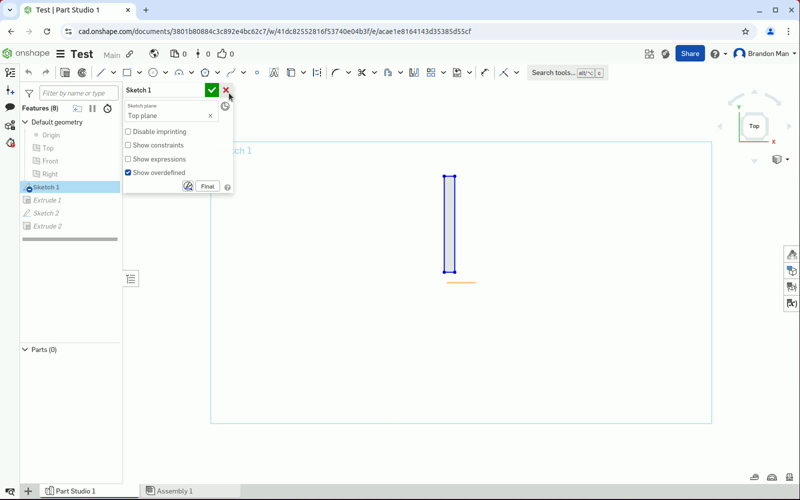
key(shift+s)
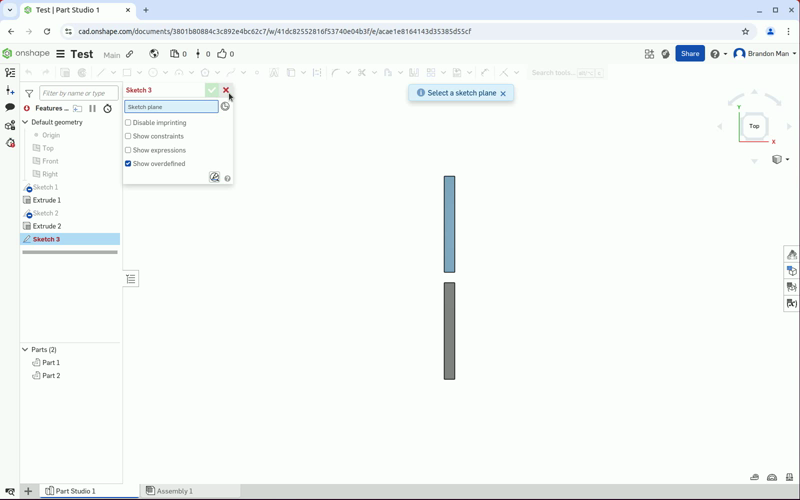
mouse_move(73, 150)
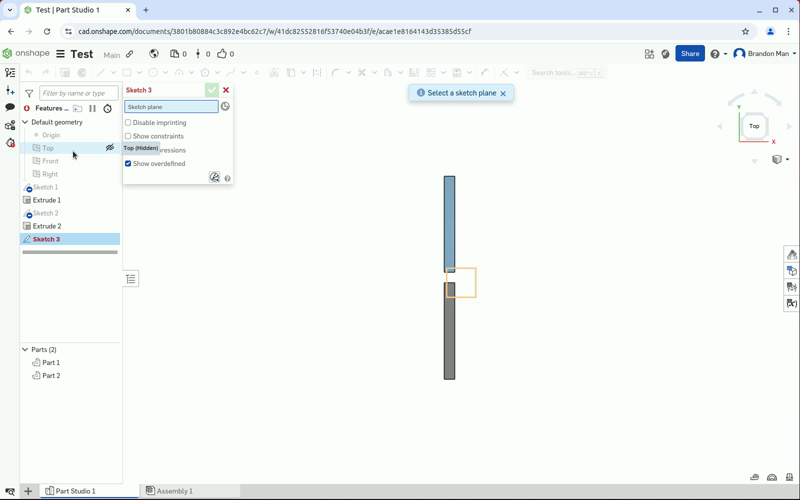
click(73, 150)
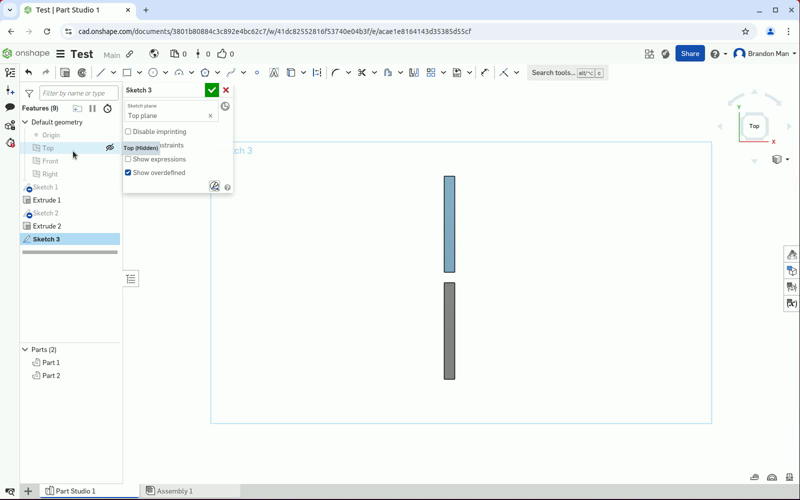
mouse_move(73, 352)
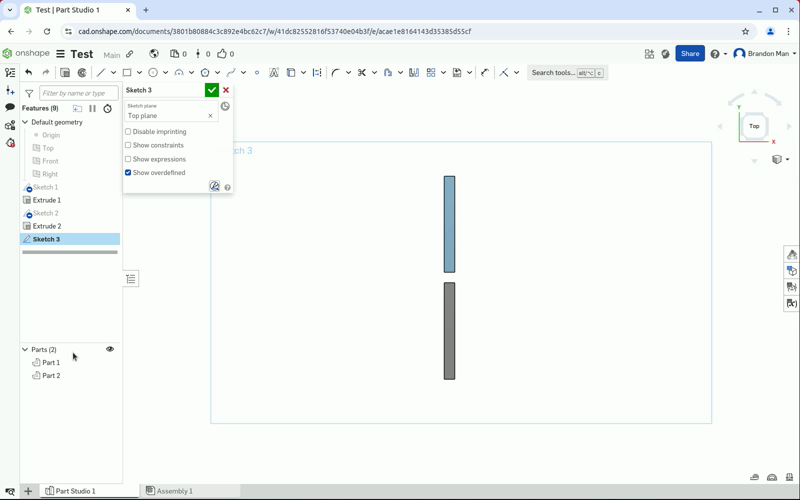
key(y)
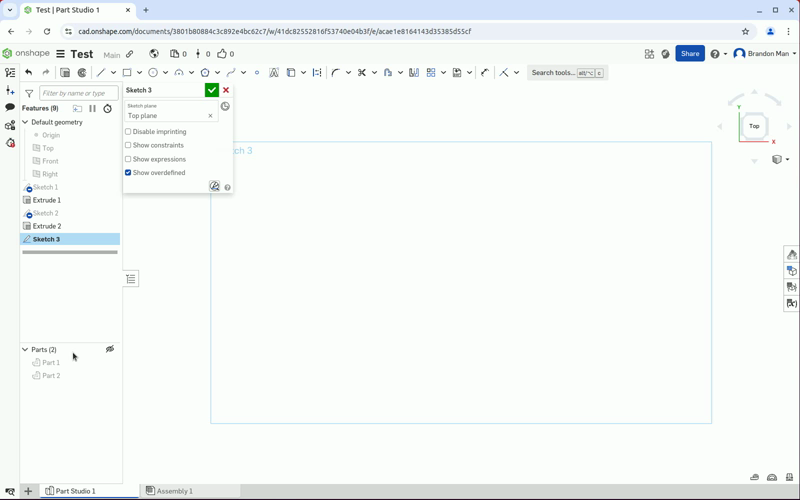
key(l)
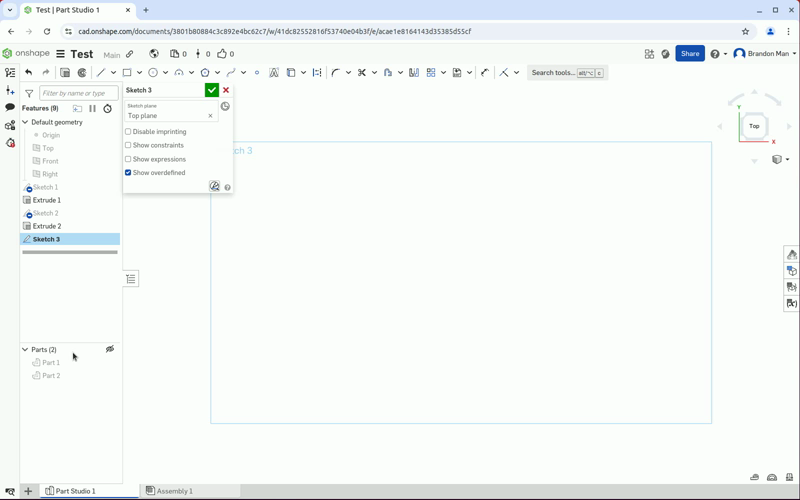
key_down(shift)
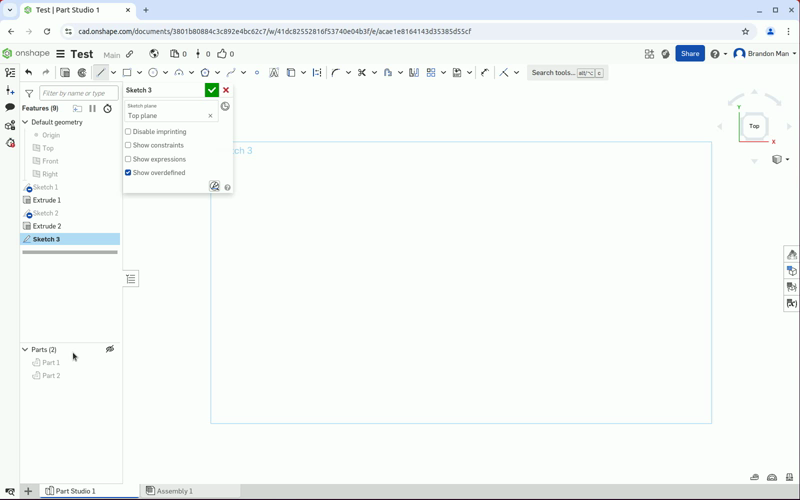
mouse_move(348, 282)
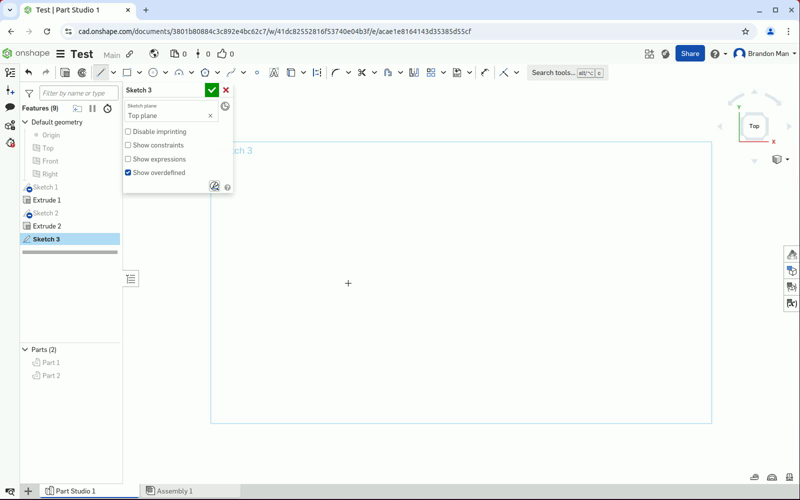
click(348, 282)
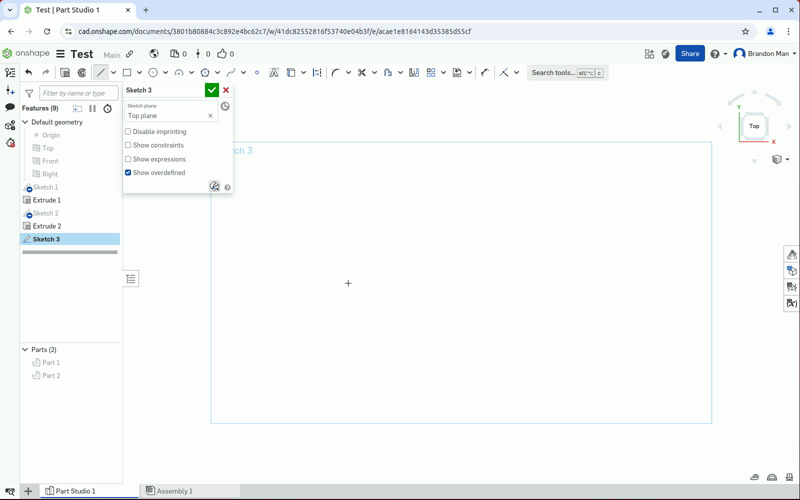
key_up(shift)
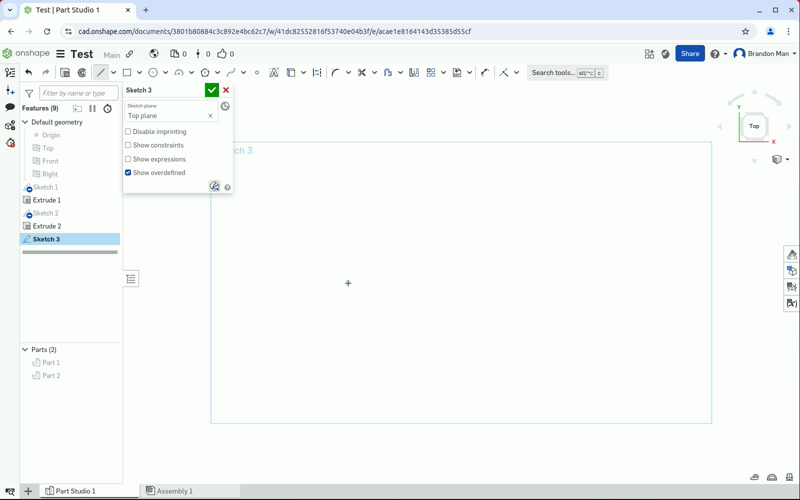
key_down(shift)
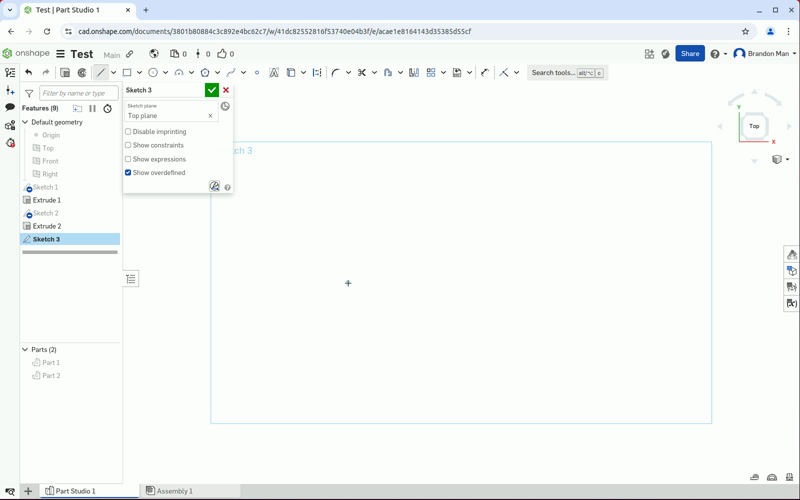
mouse_move(444, 282)
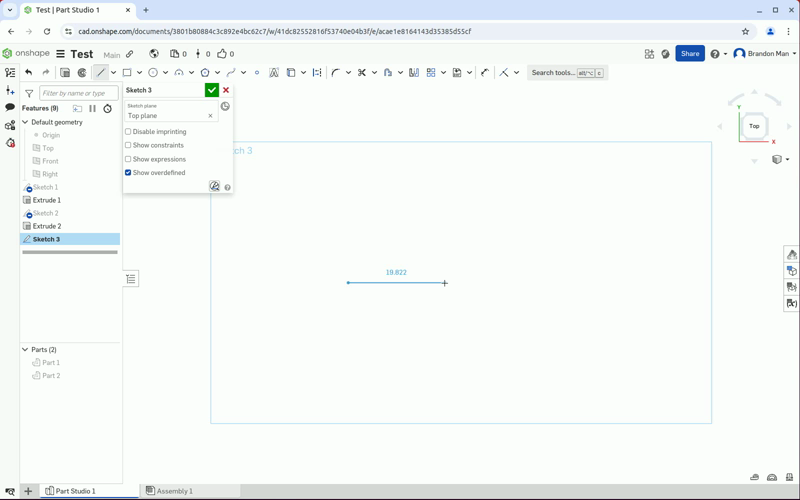
click(444, 282)
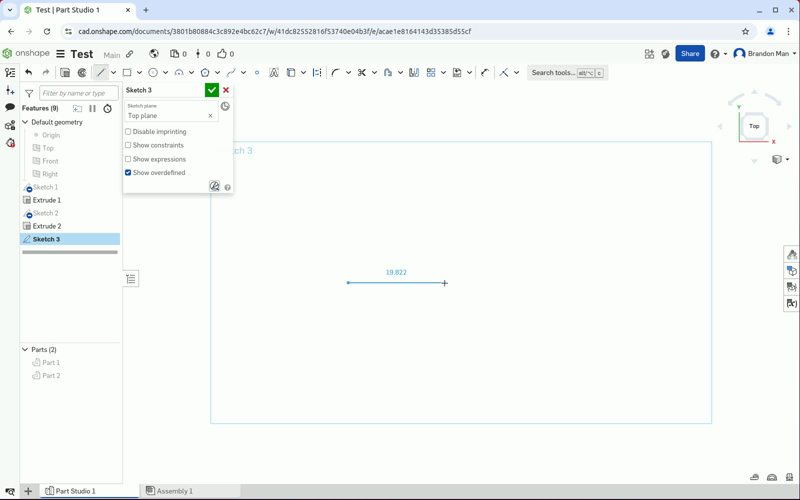
key_up(shift)
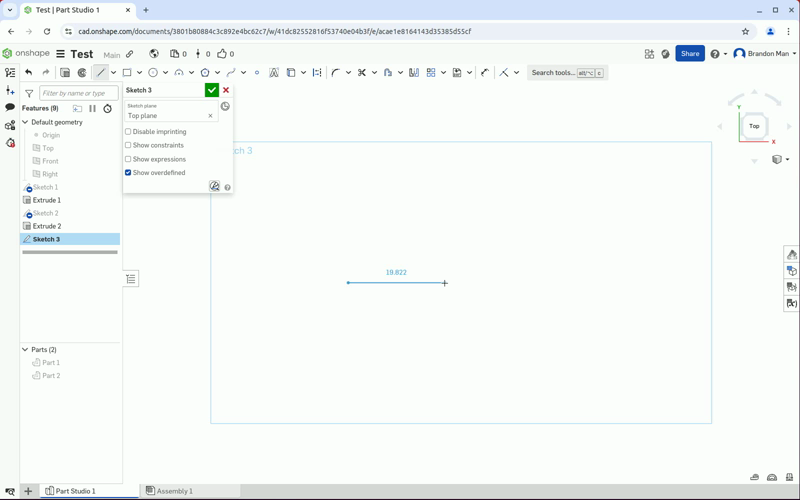
key_down(shift)
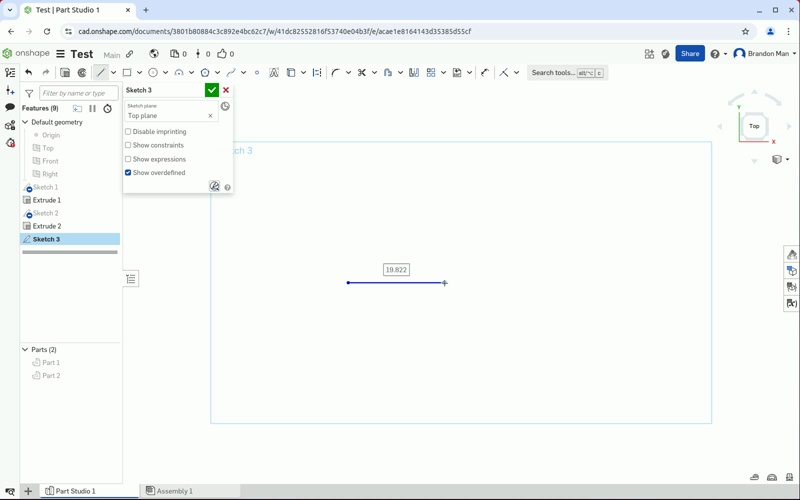
mouse_move(474, 282)
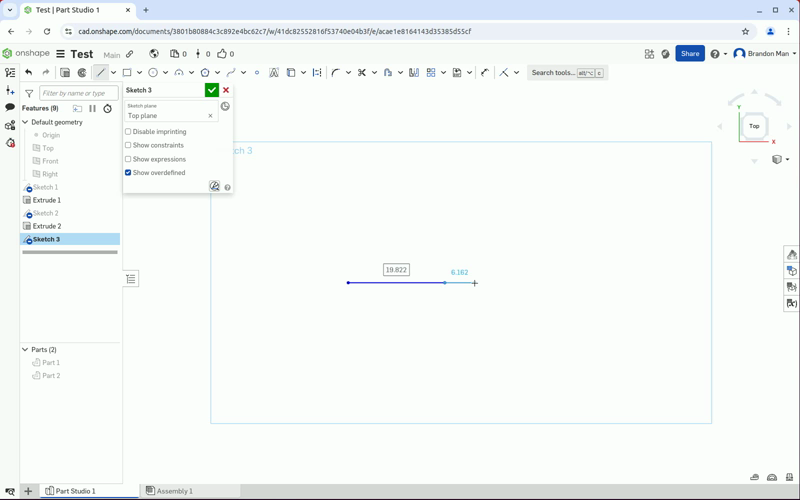
mouse_move(444, 272)
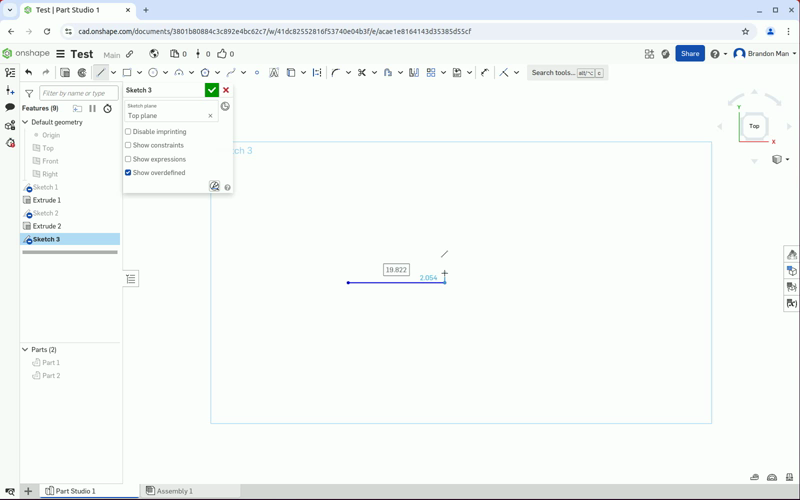
click(444, 272)
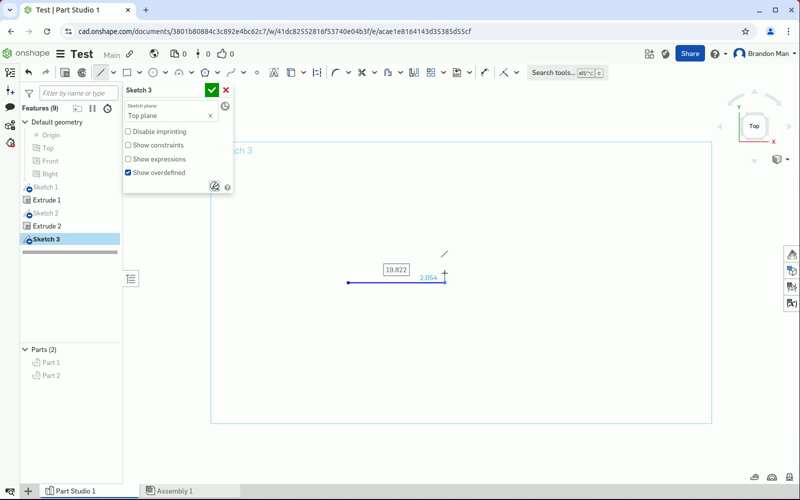
key_up(shift)
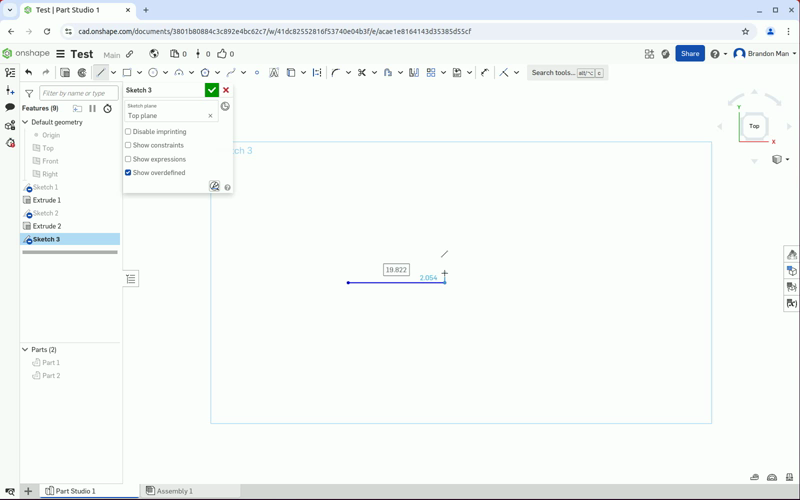
key_down(shift)
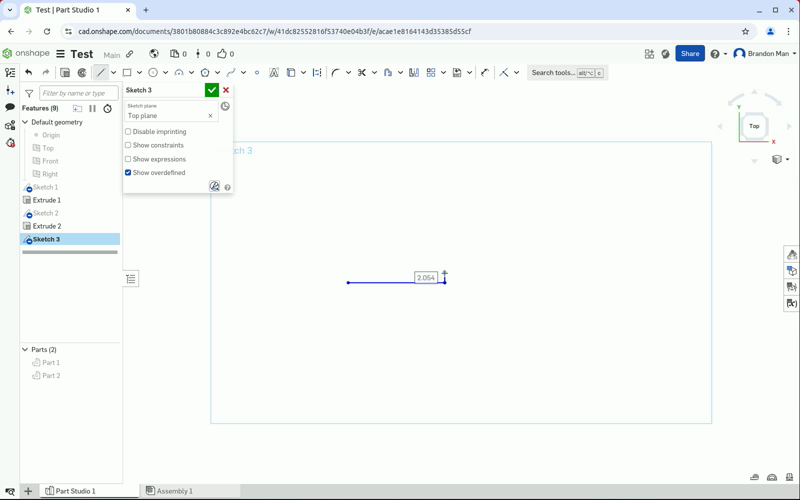
mouse_move(348, 272)
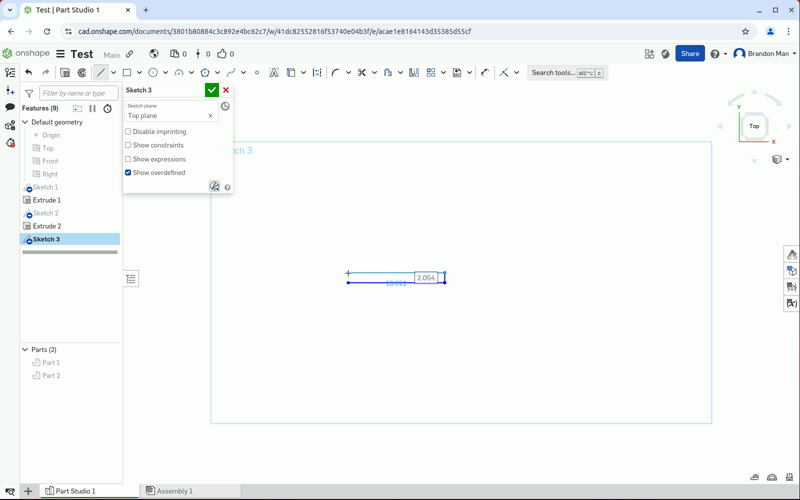
click(348, 272)
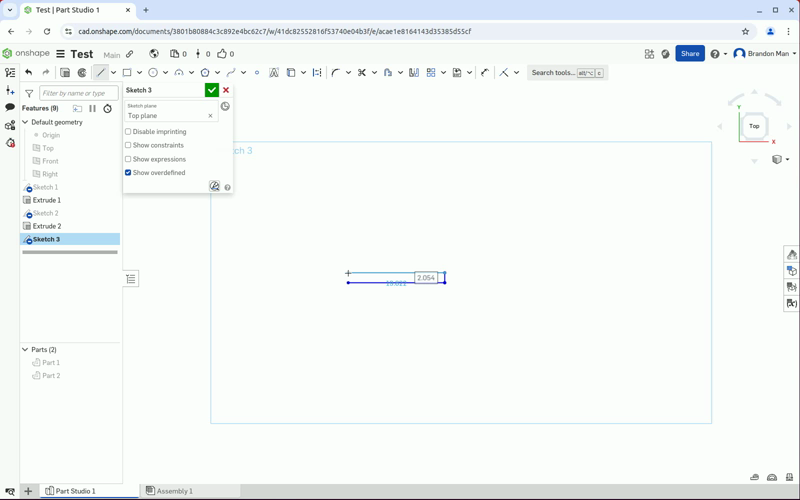
key_up(shift)
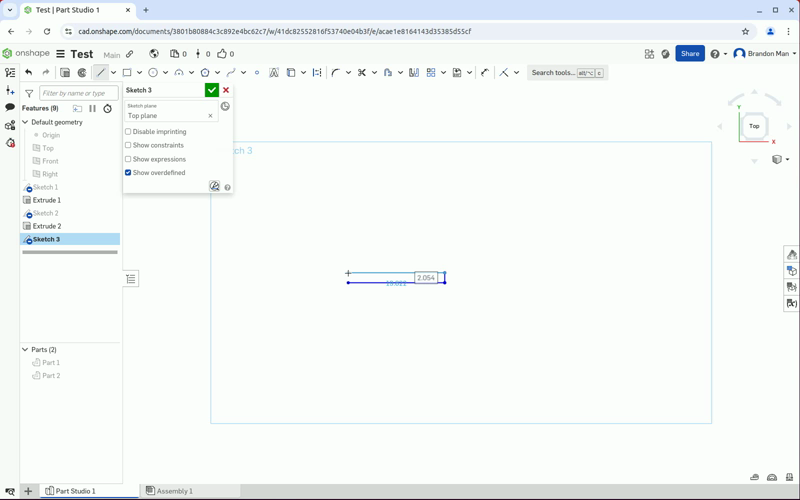
mouse_move(378, 272)
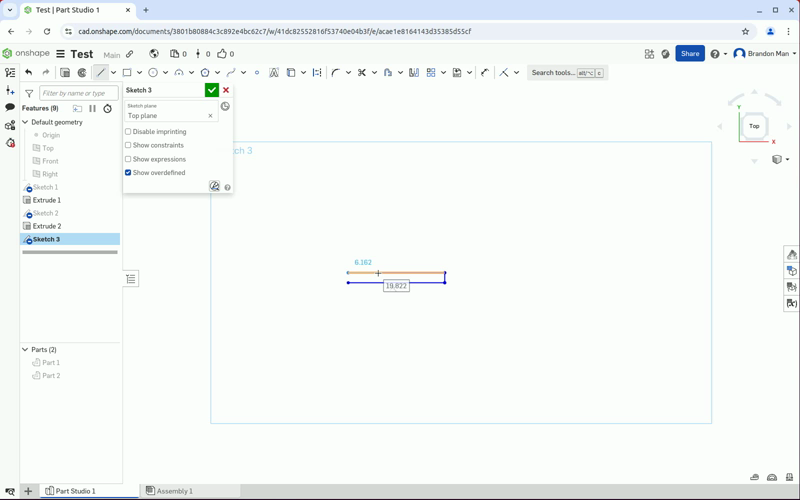
key_down(shift)
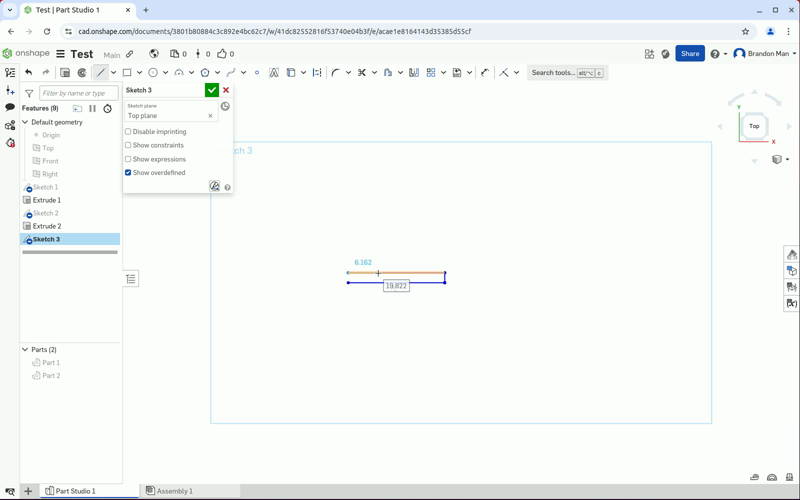
mouse_move(348, 282)
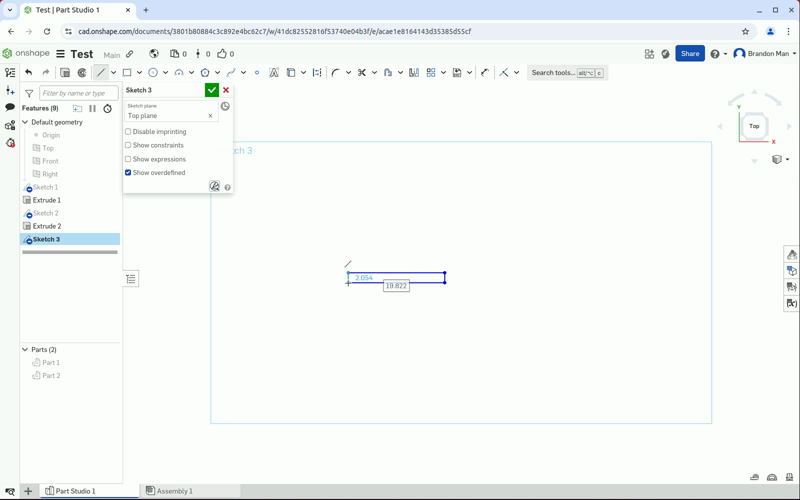
key_up(shift)
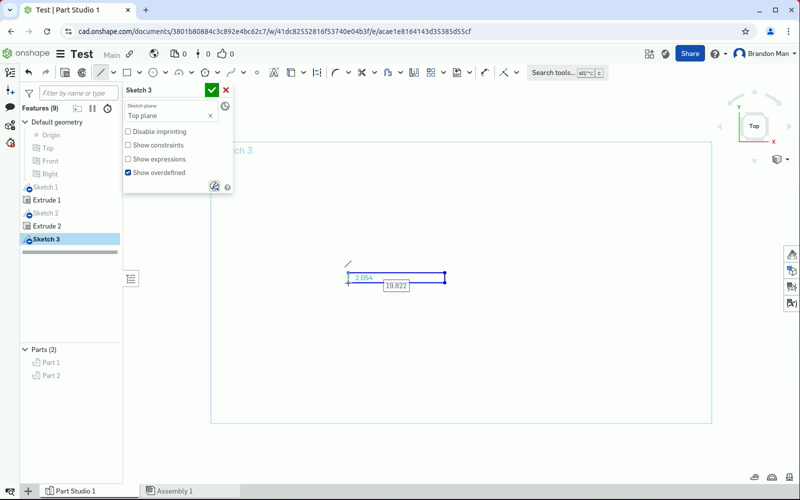
click(348, 282)
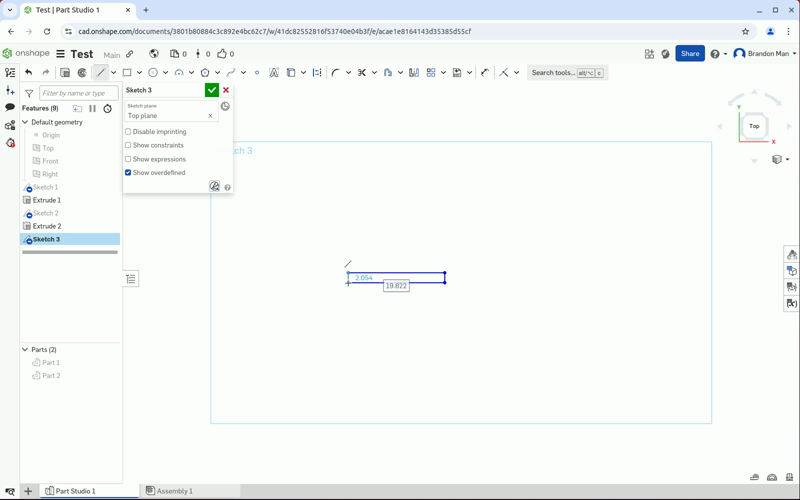
key(esc)
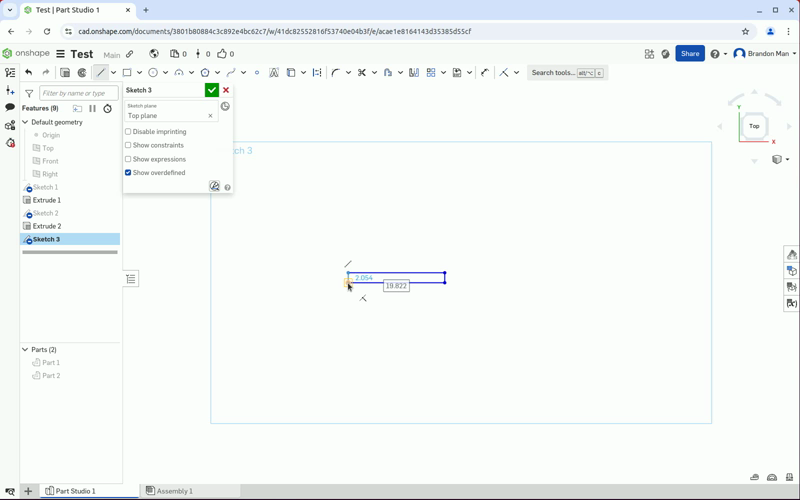
mouse_move(411, 281)
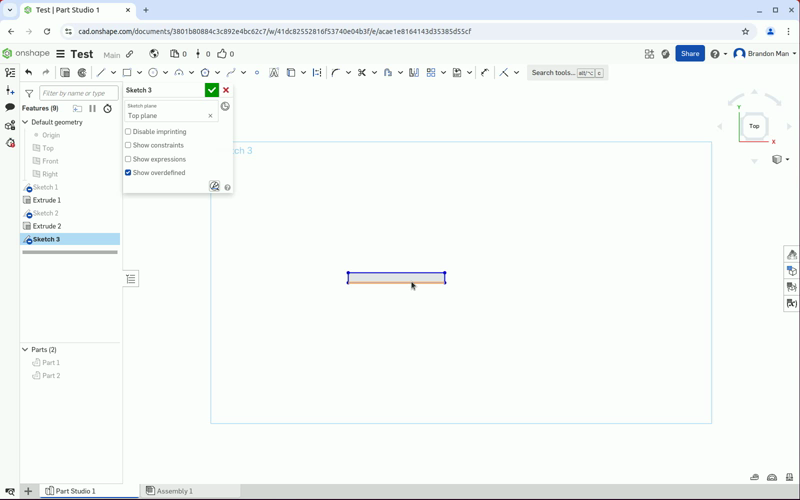
scroll(6)
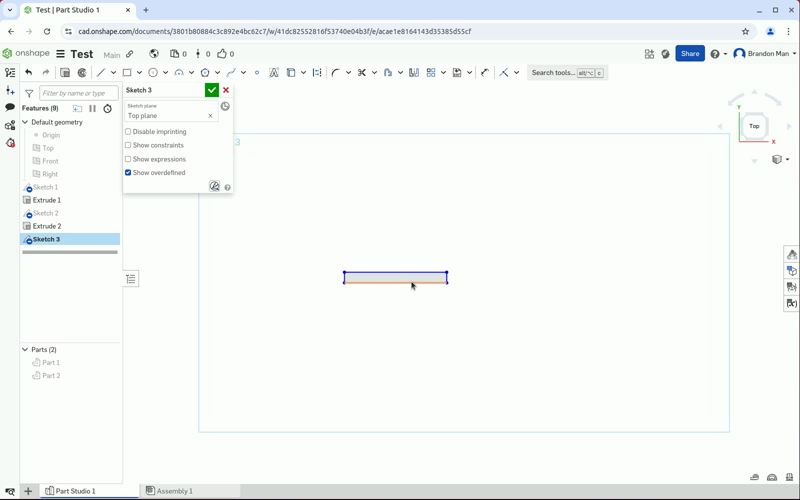
scroll(6)
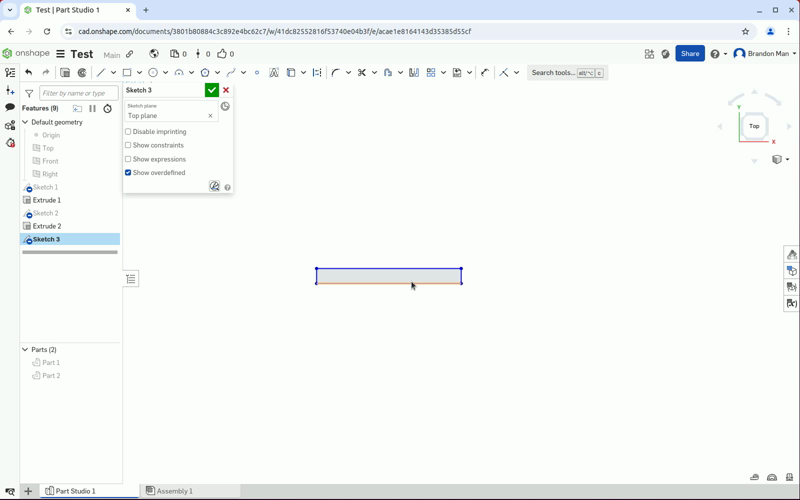
scroll(6)
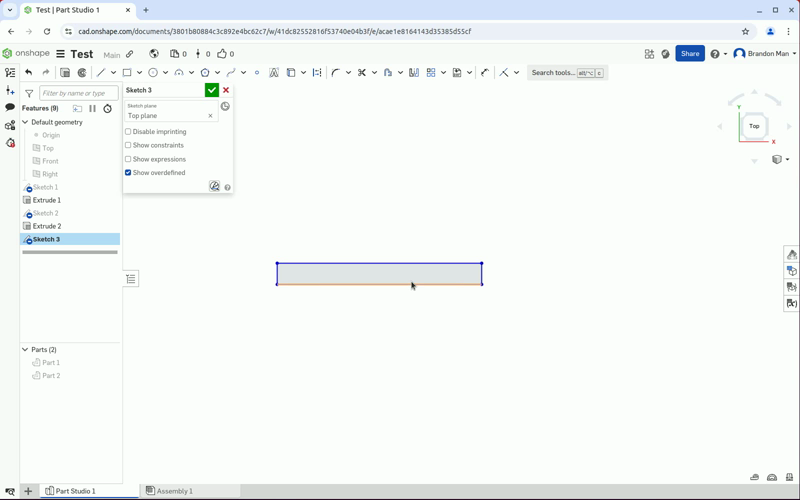
scroll(6)
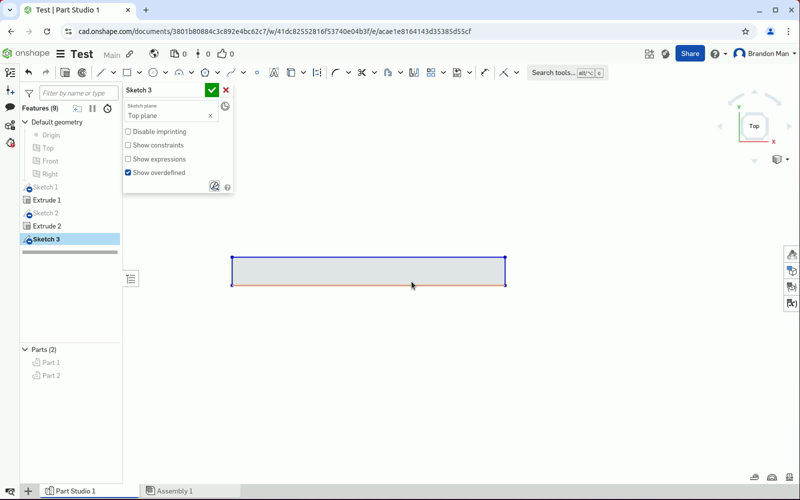
scroll(6)
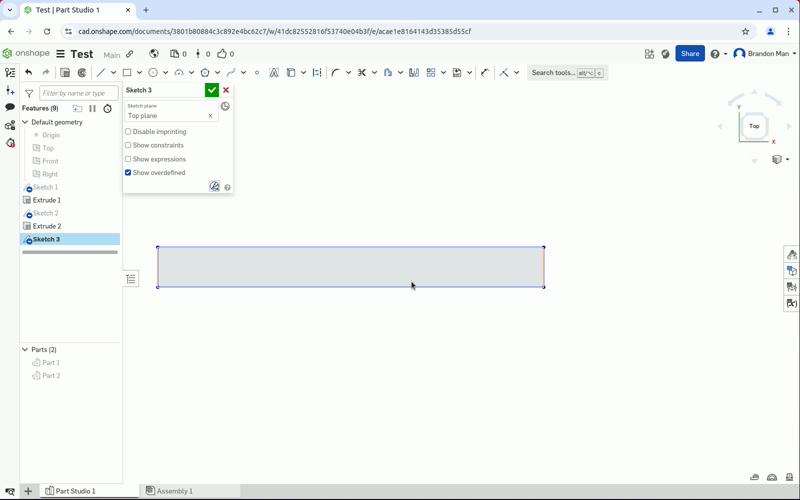
scroll(6)
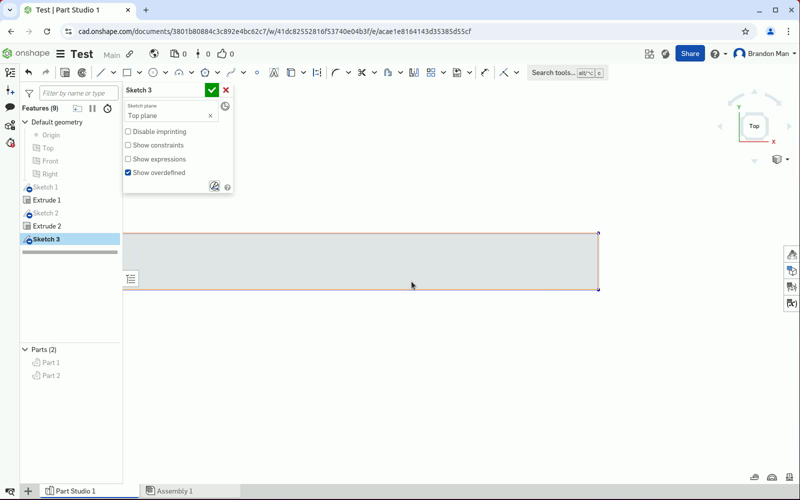
scroll(6)
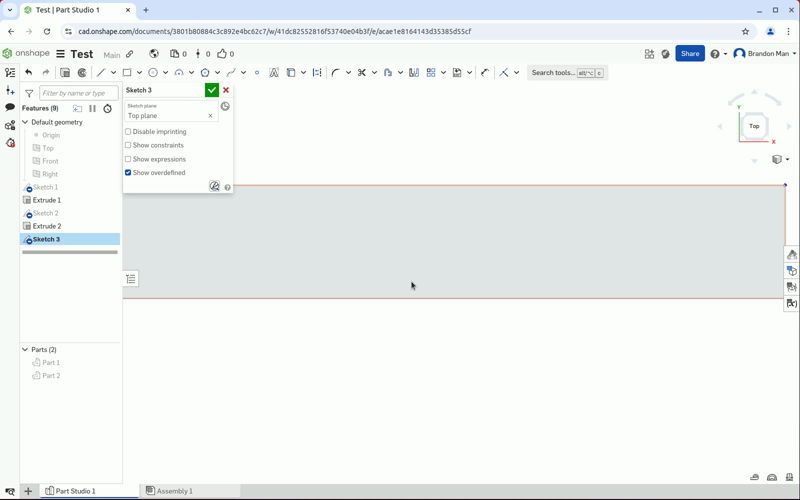
click(411, 281)
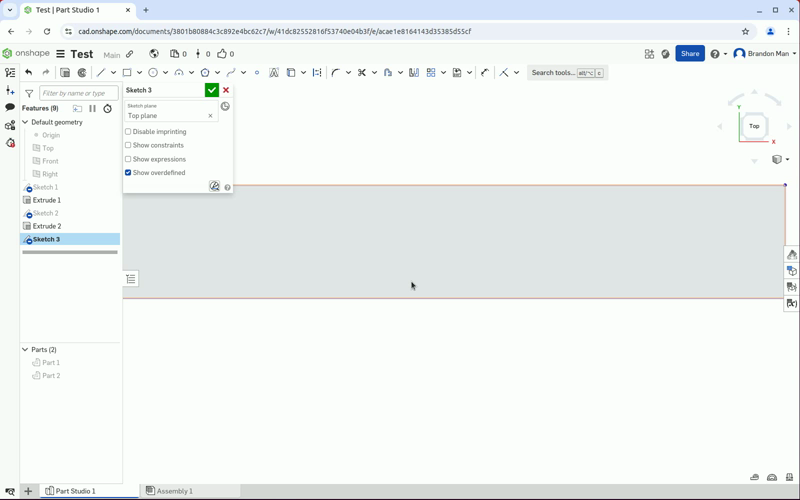
scroll(-6)
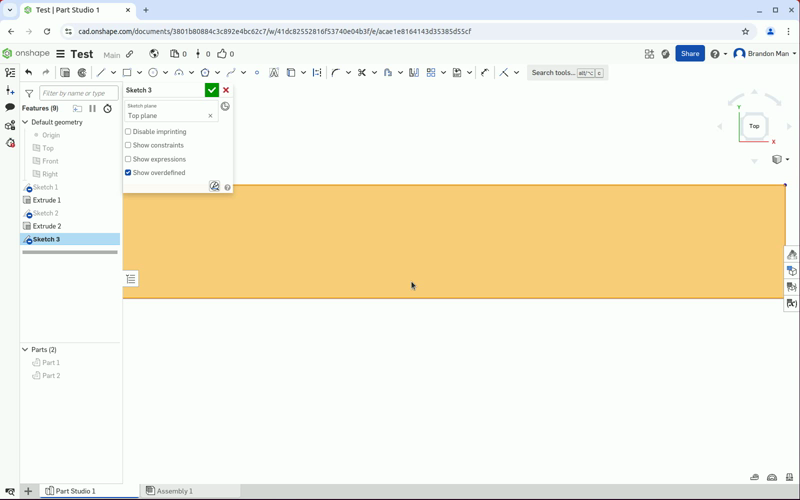
scroll(-6)
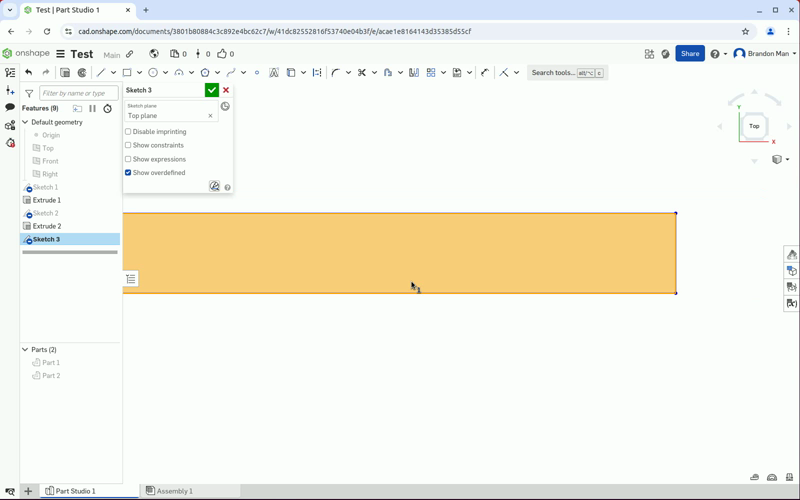
scroll(-6)
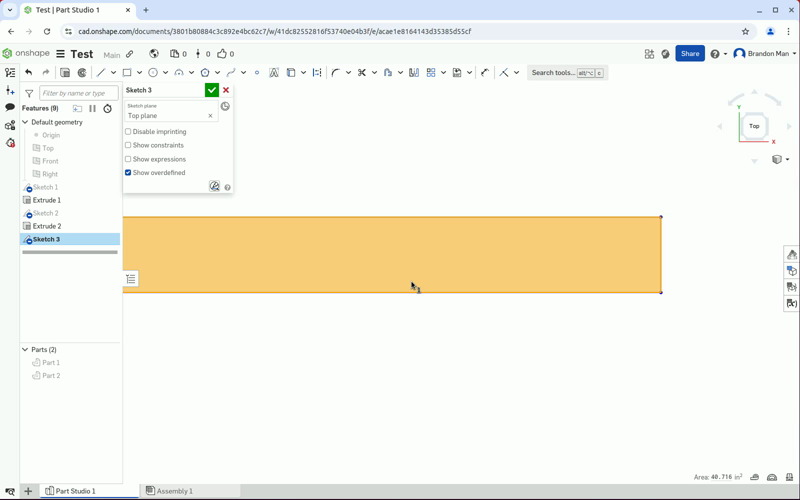
scroll(-6)
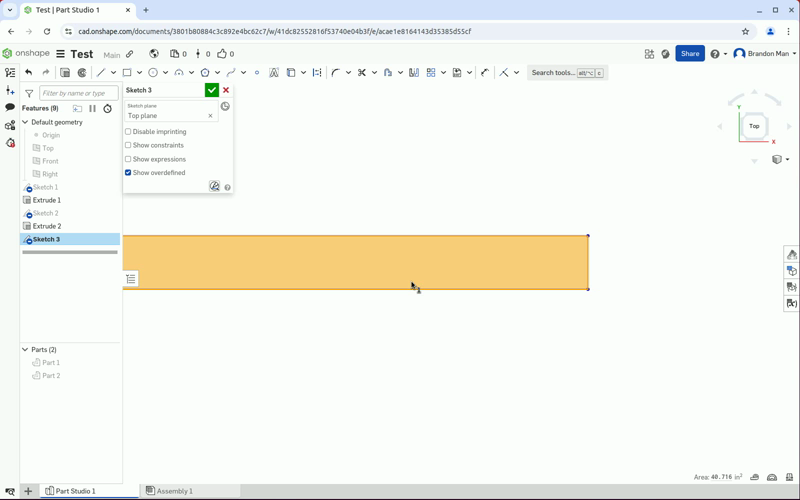
scroll(-6)
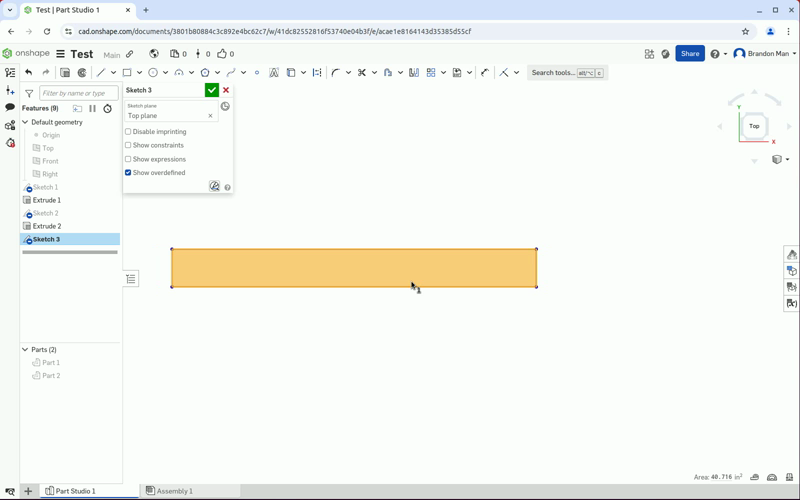
scroll(-6)
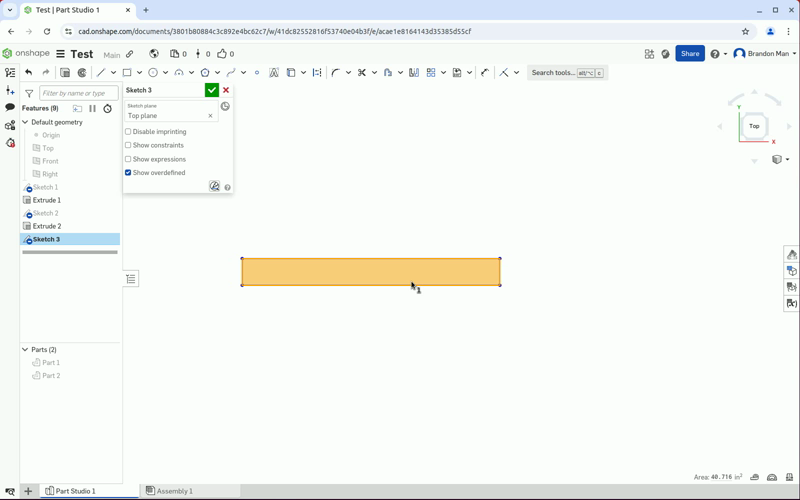
scroll(-6)
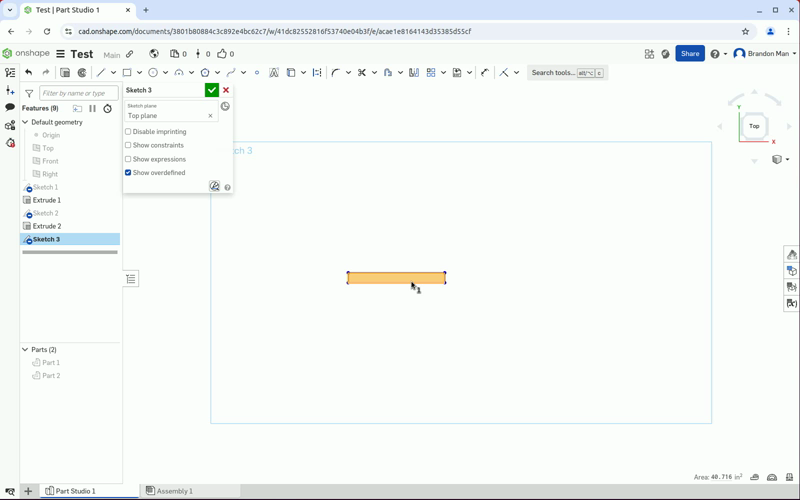
mouse_move(73, 352)
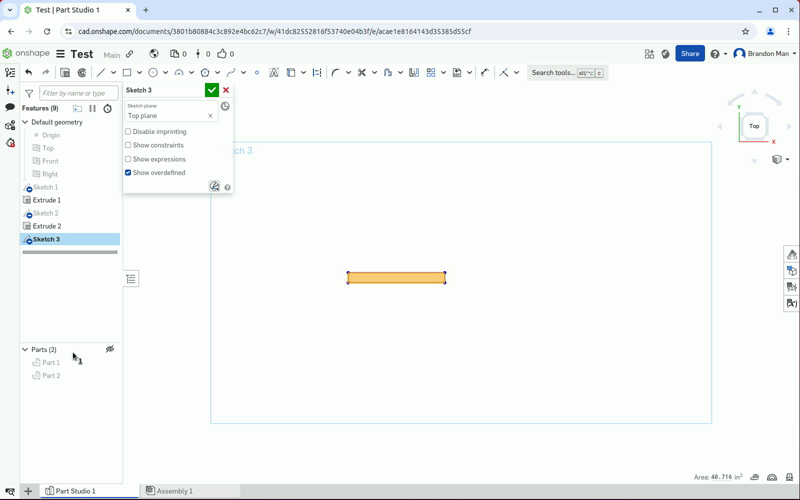
key(shift+y)
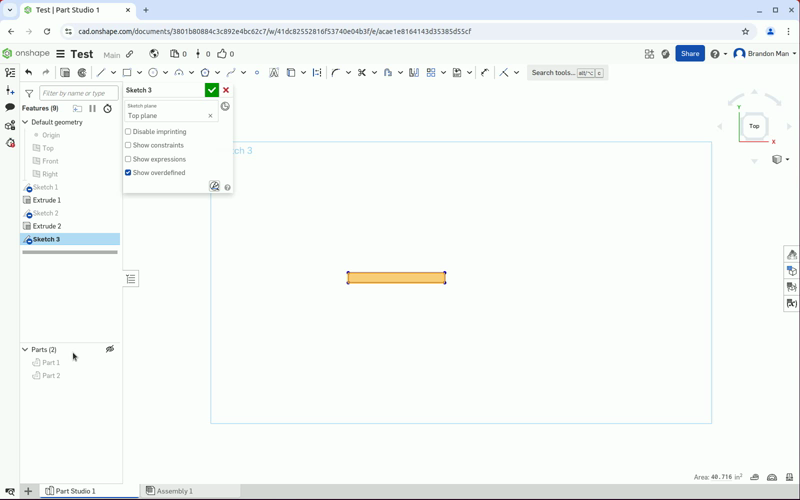
key(shift+e)
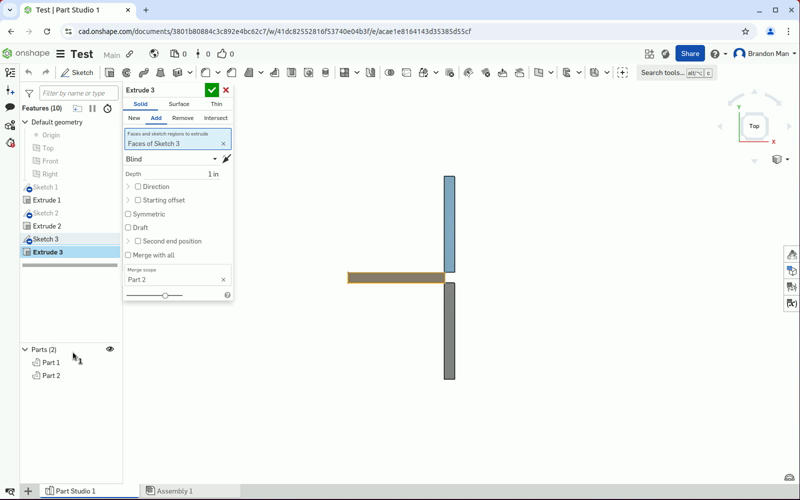
mouse_move(143, 106)
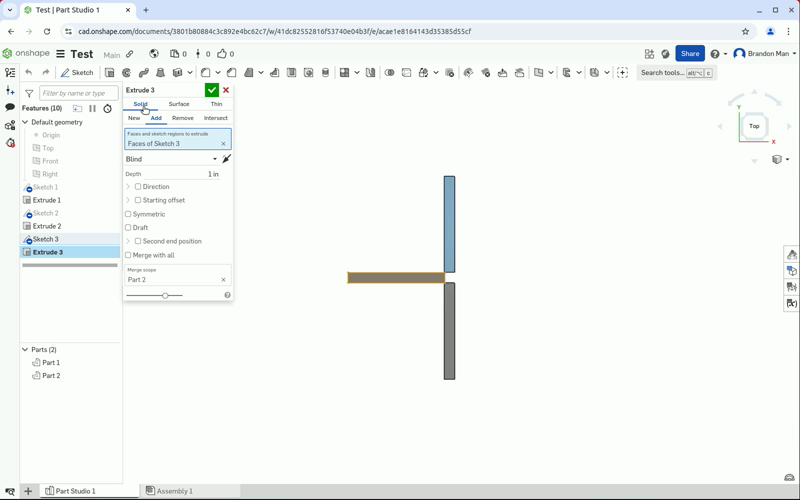
click(143, 106)
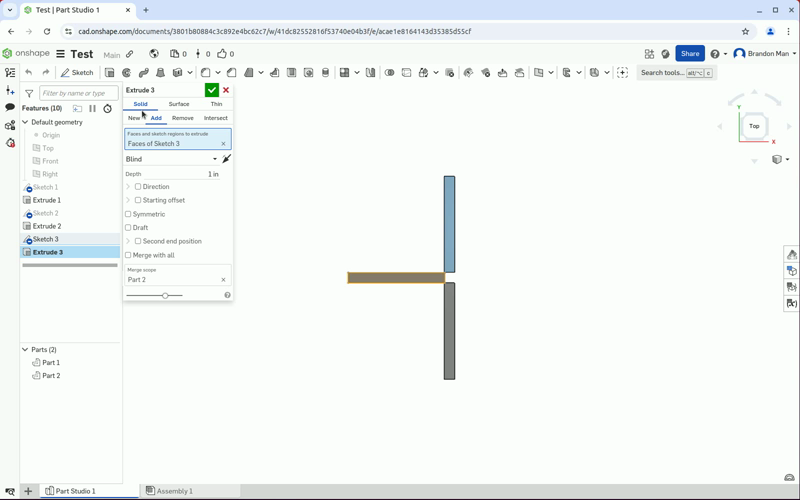
mouse_move(137, 120)
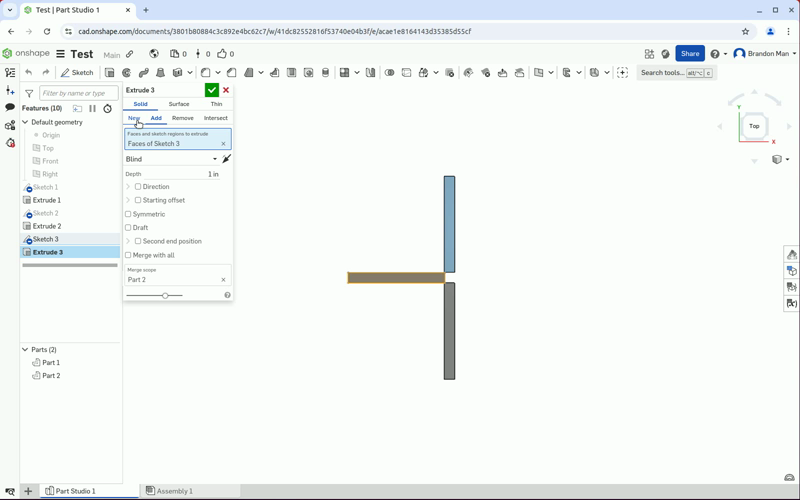
click(137, 120)
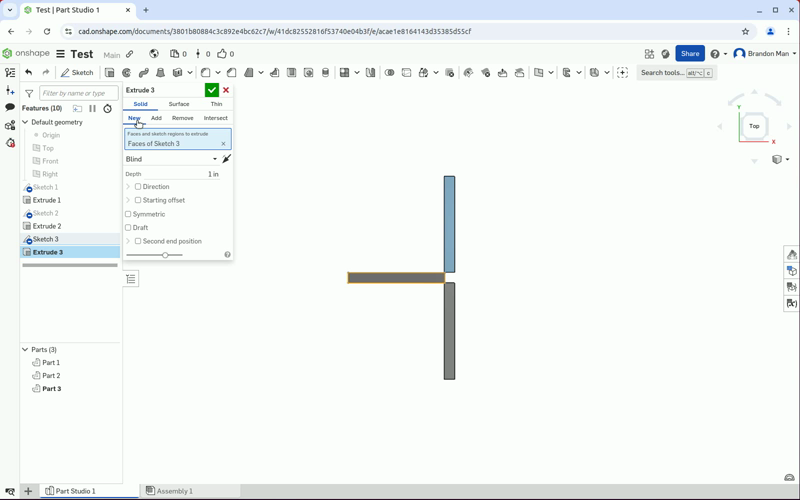
key(tab, 4)
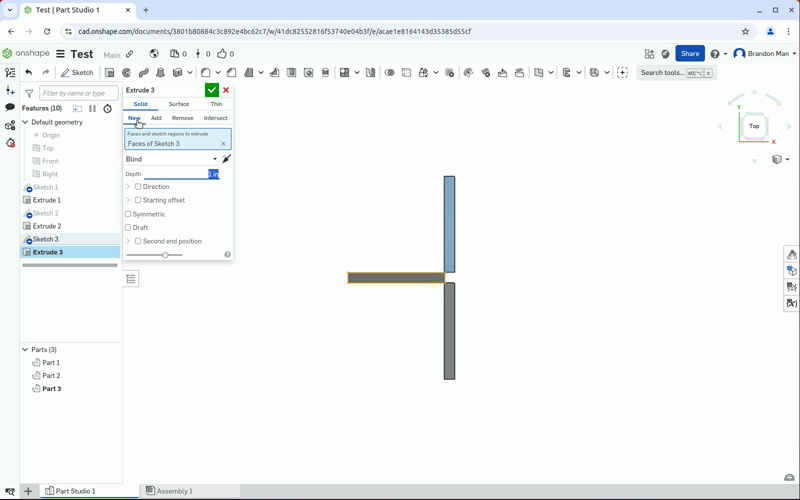
text(15.646)
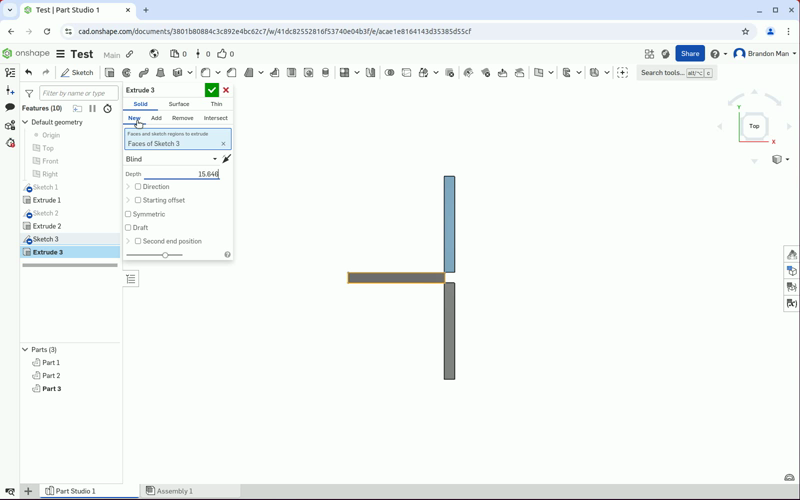
key(enter)
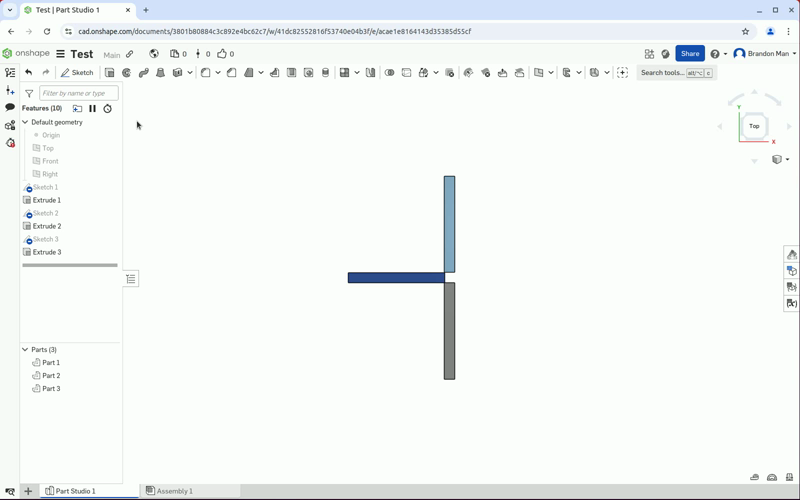
key(shift+h)
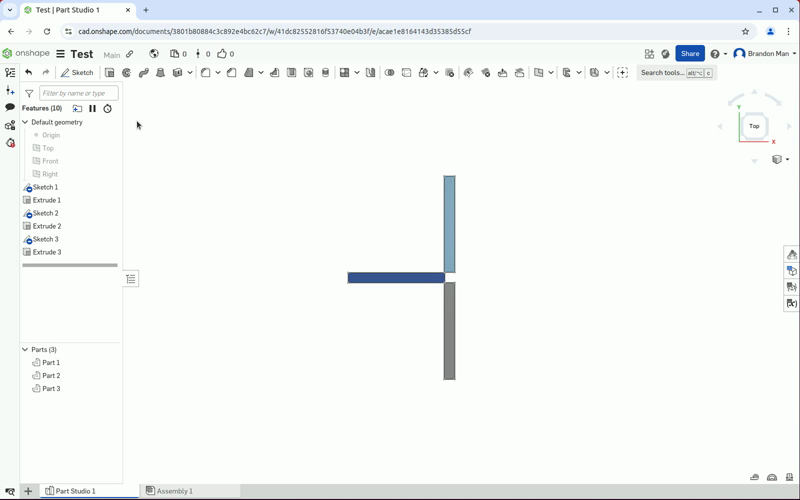
key(shift+h)
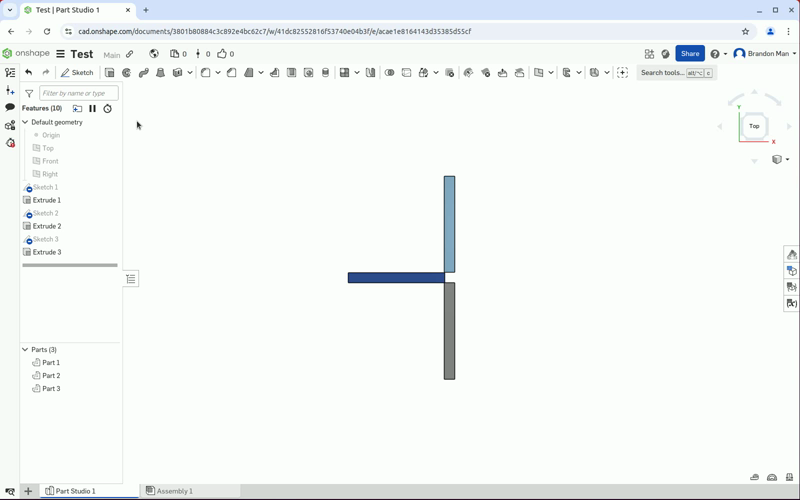
mouse_move(73, 189)
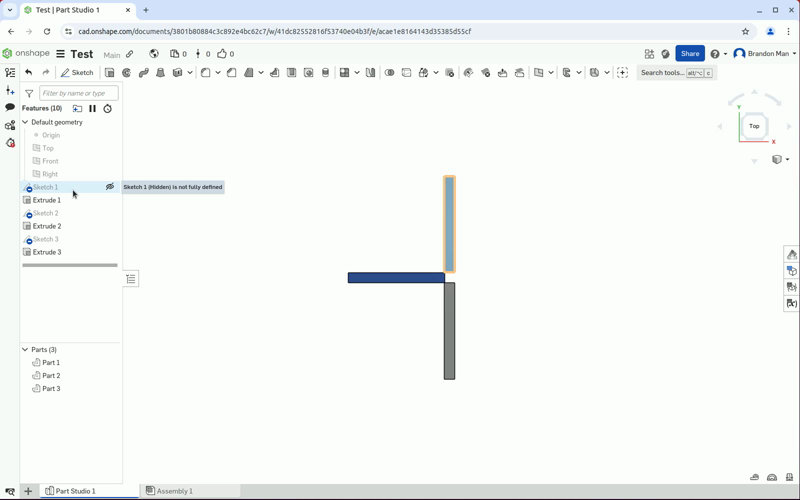
click(73, 189)
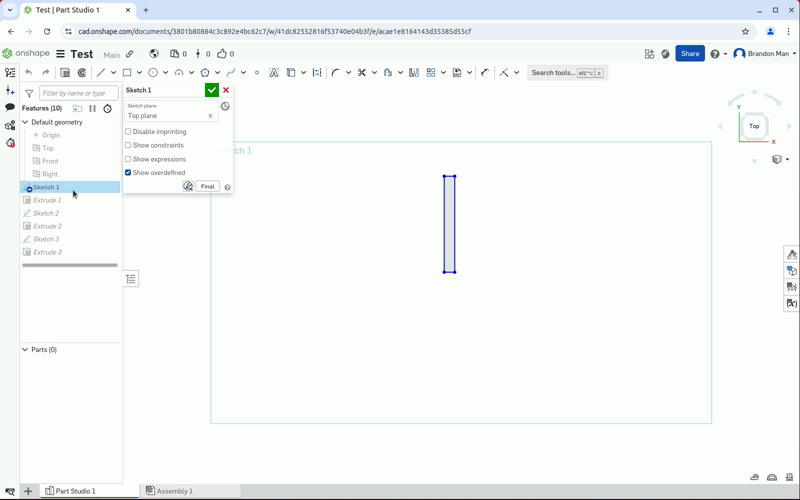
mouse_move(229, 92)
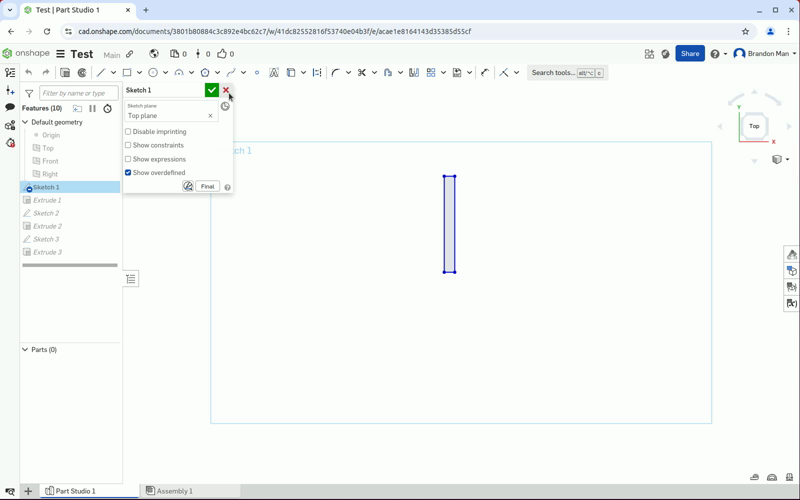
click(229, 92)
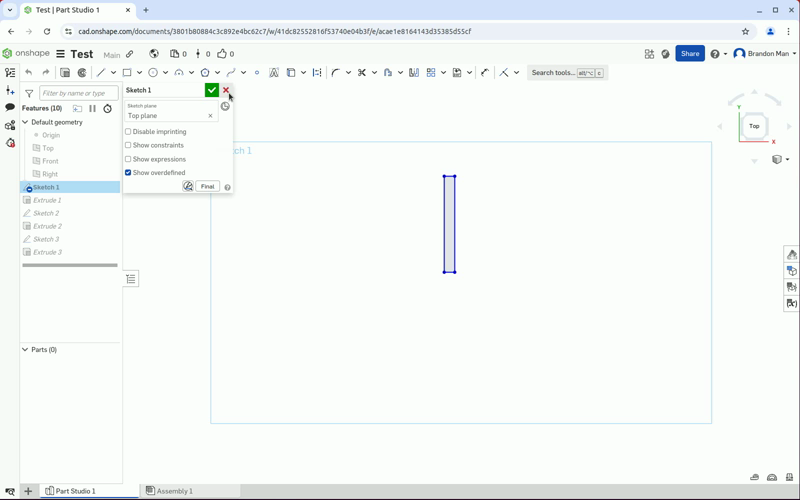
key(shift+s)
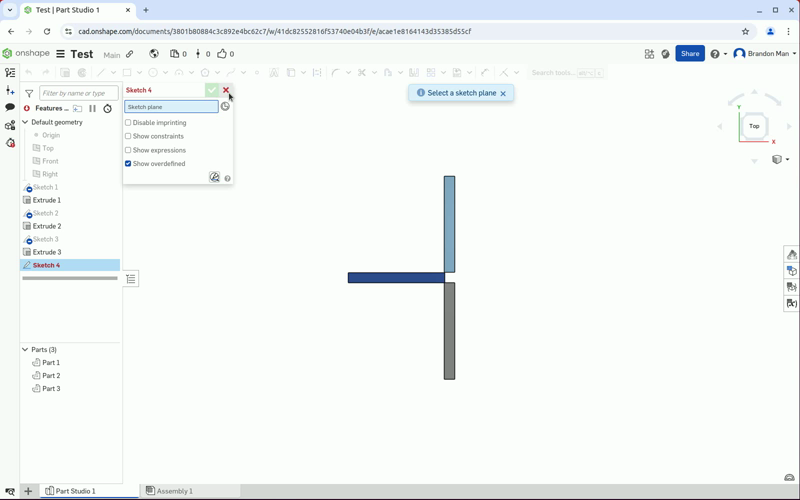
mouse_move(73, 150)
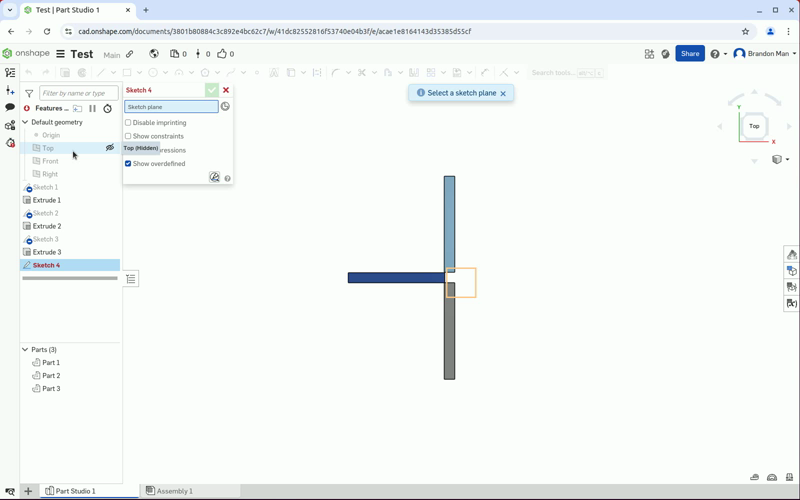
click(73, 150)
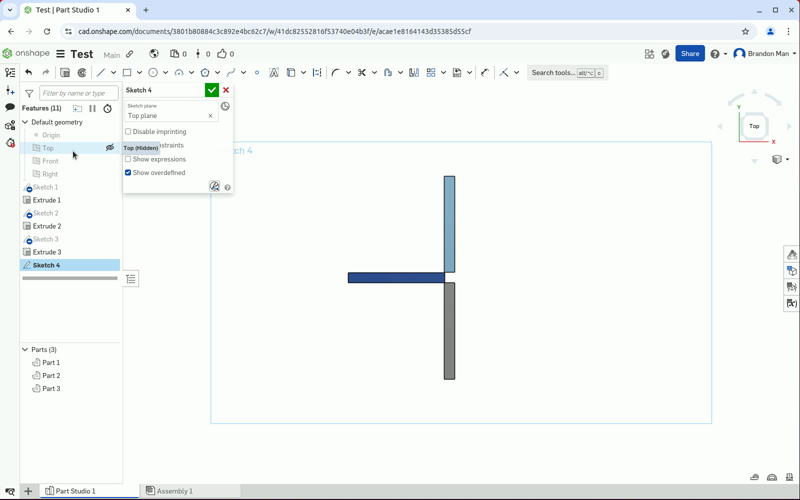
mouse_move(73, 352)
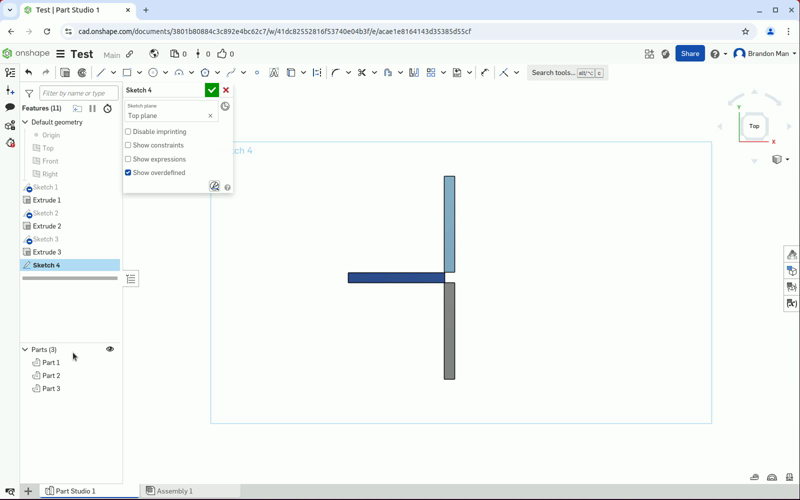
key(y)
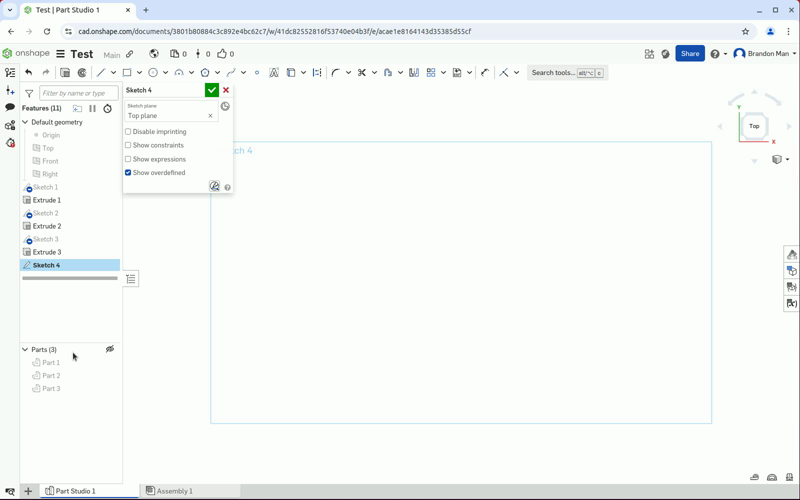
key(l)
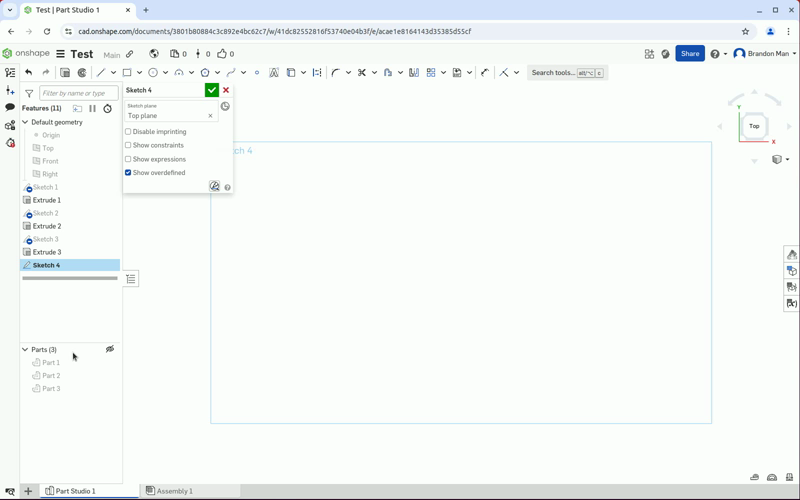
key_down(shift)
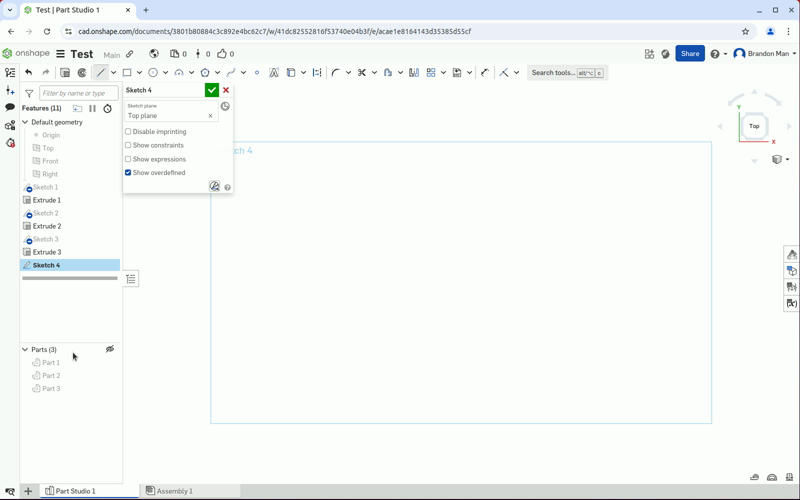
mouse_move(454, 282)
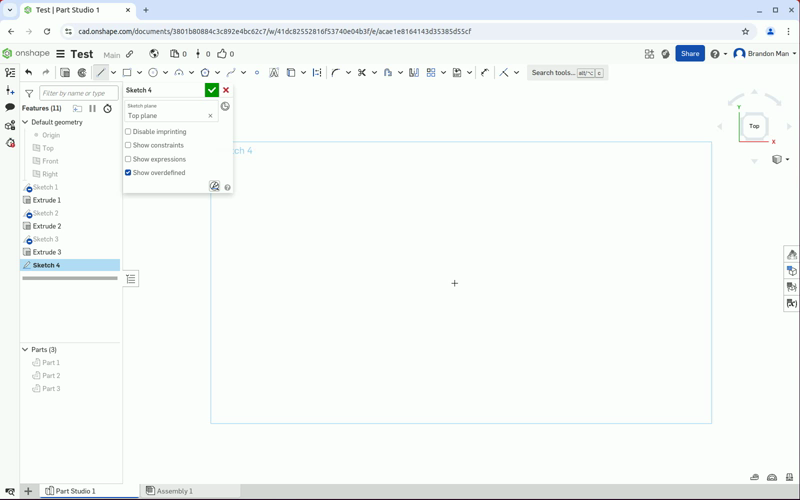
click(454, 282)
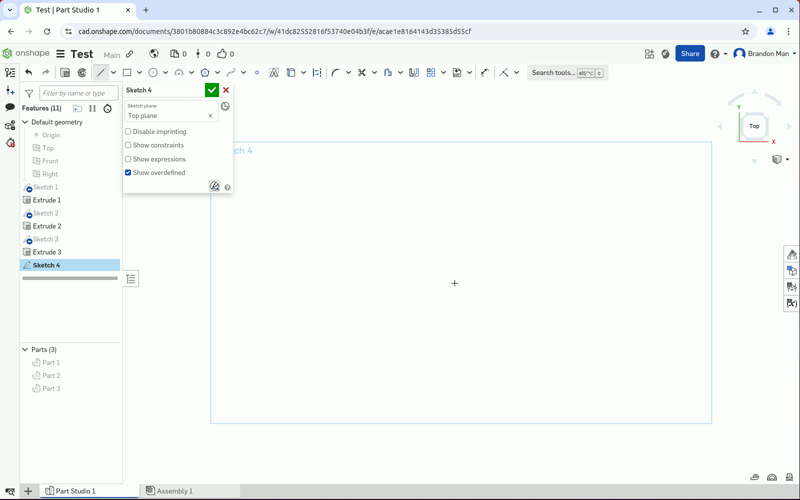
key_up(shift)
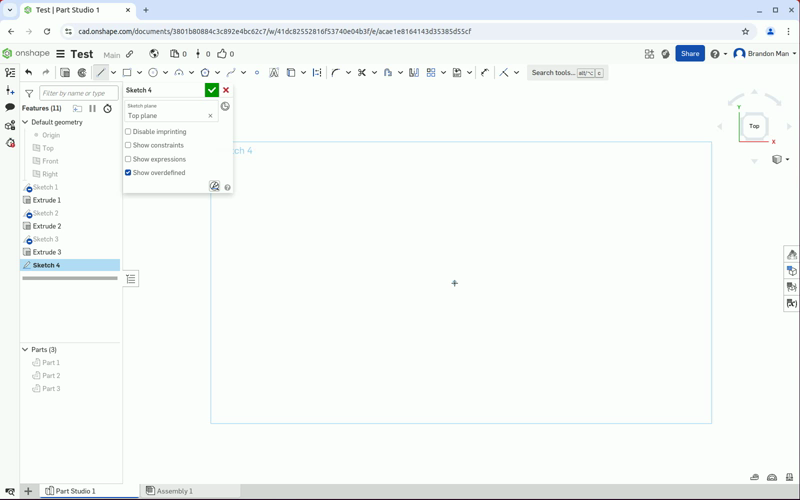
key_down(shift)
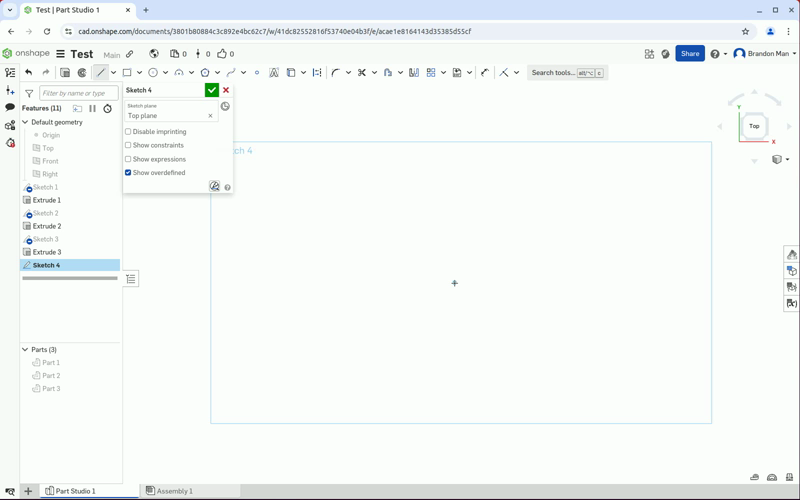
mouse_move(551, 282)
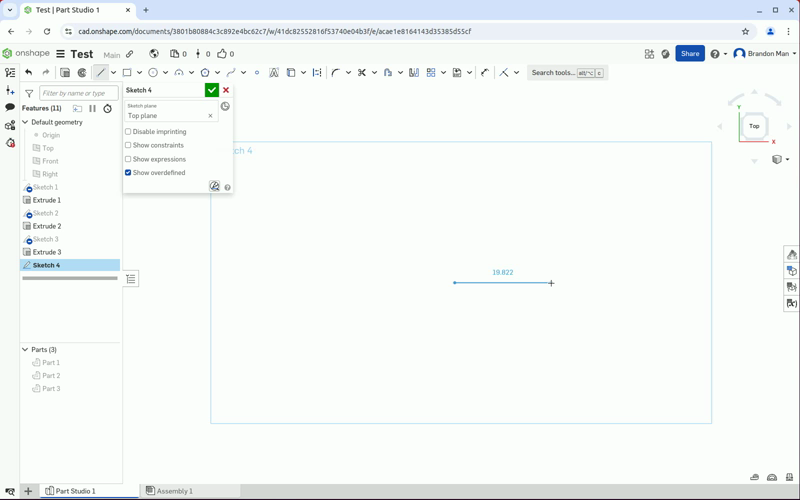
click(551, 282)
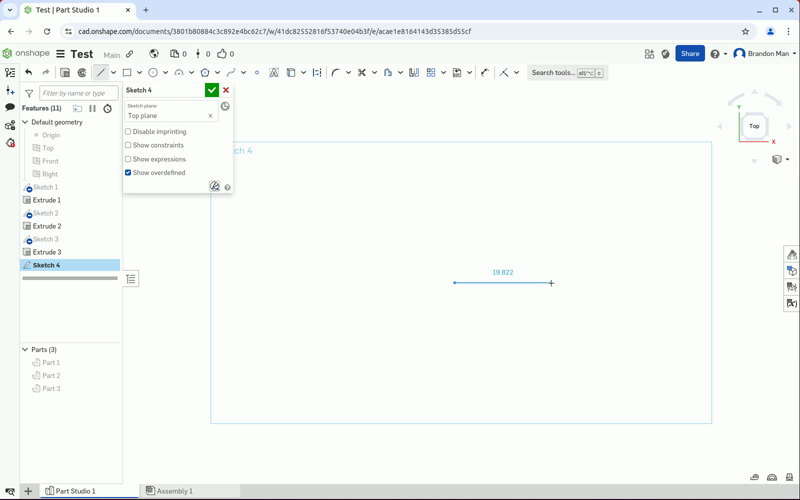
key_up(shift)
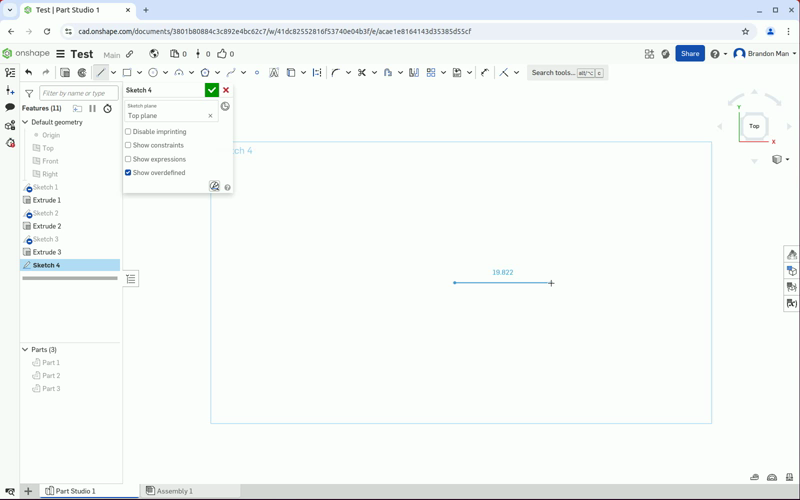
key_down(shift)
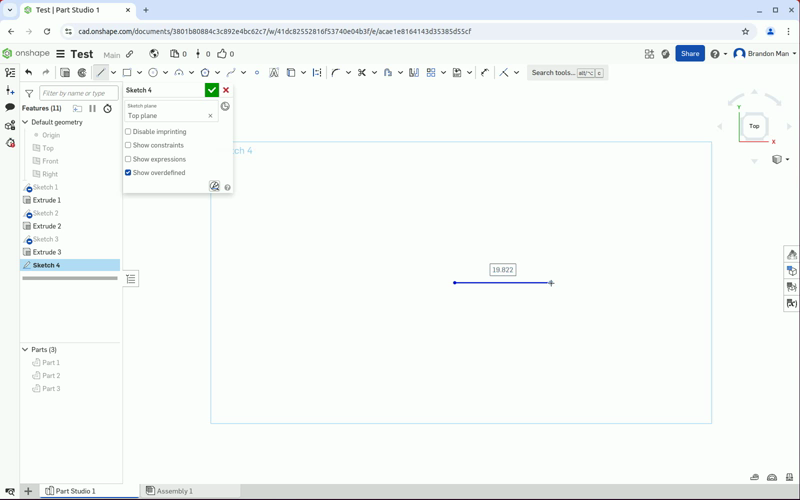
mouse_move(581, 282)
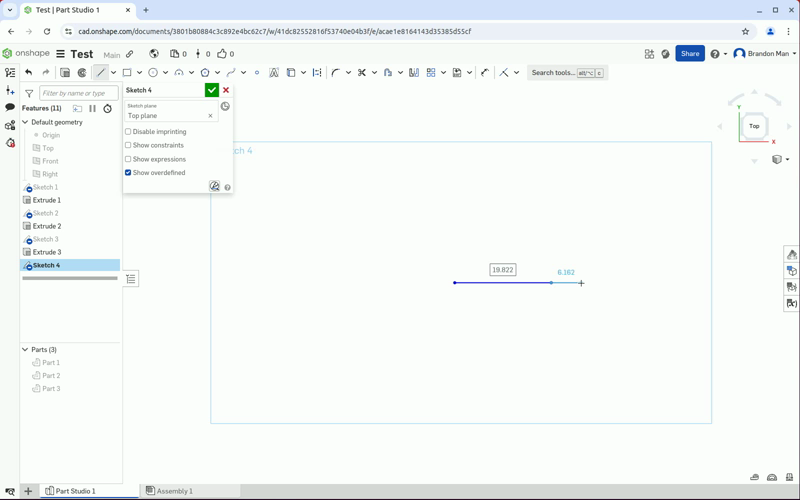
mouse_move(551, 272)
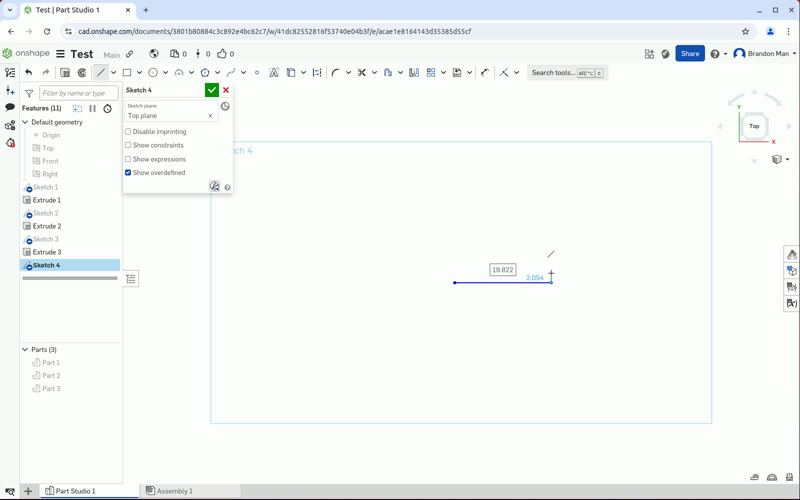
click(551, 272)
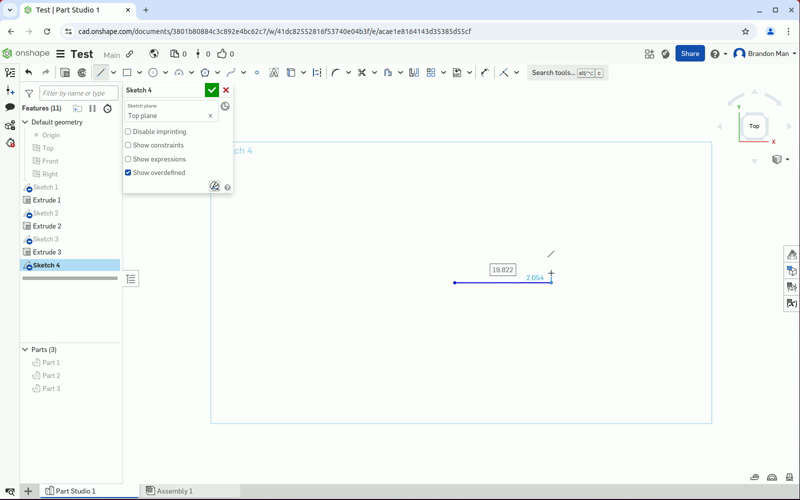
key_up(shift)
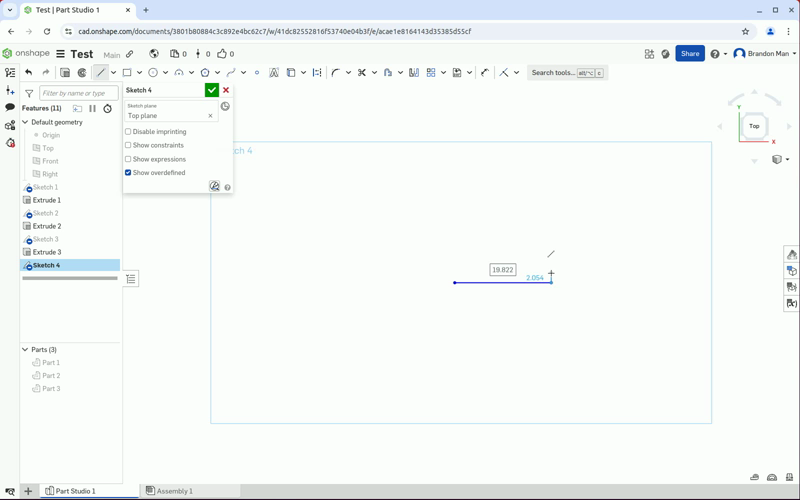
key_down(shift)
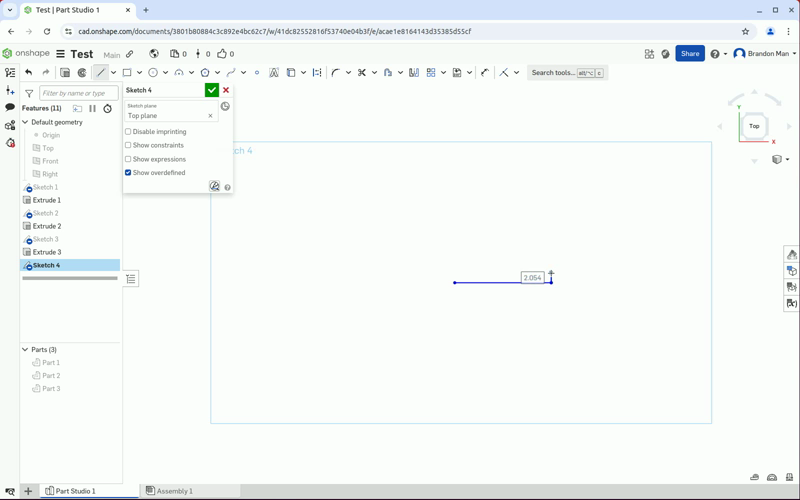
mouse_move(454, 272)
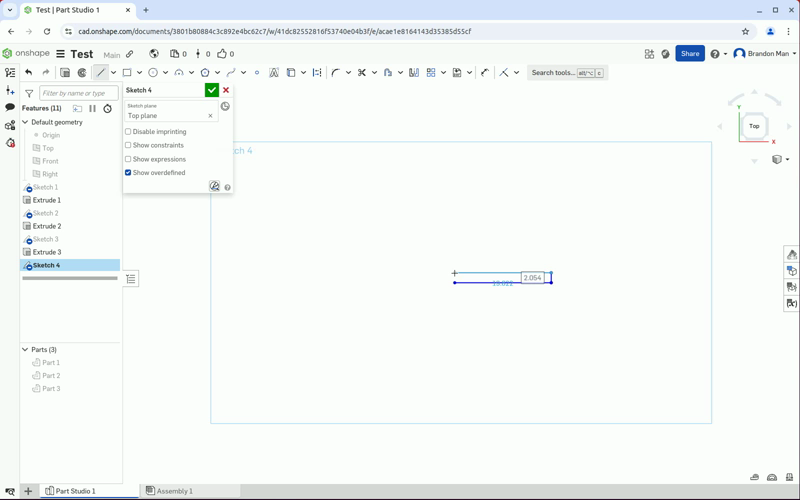
click(454, 272)
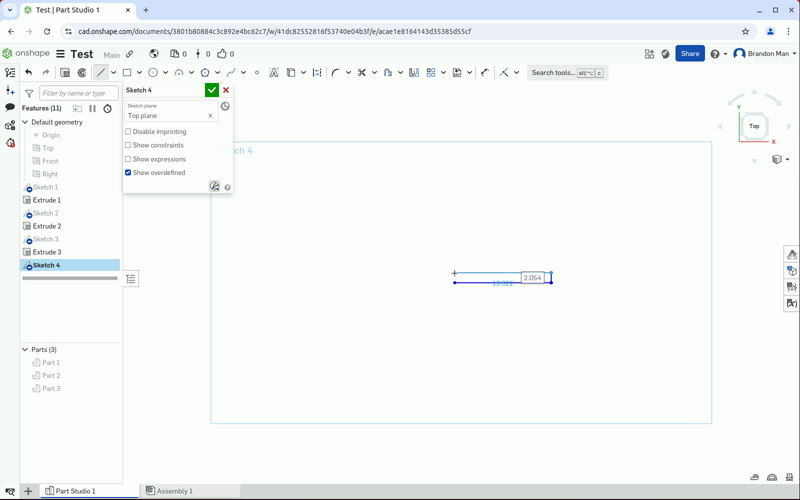
key_up(shift)
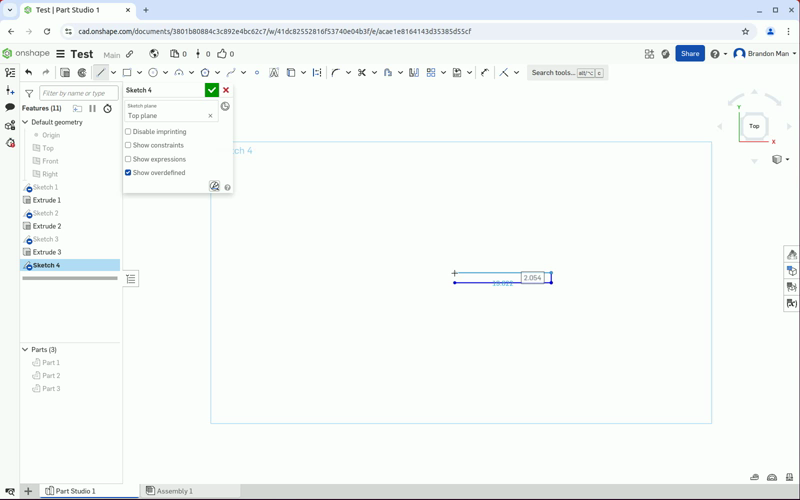
mouse_move(484, 272)
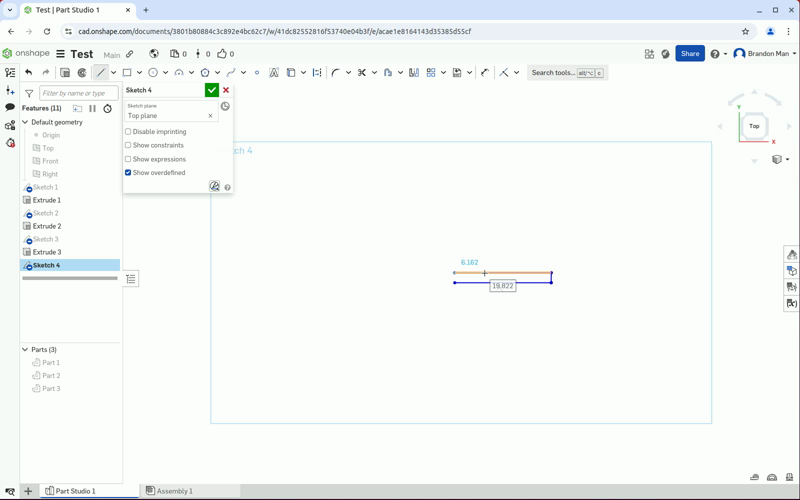
key_down(shift)
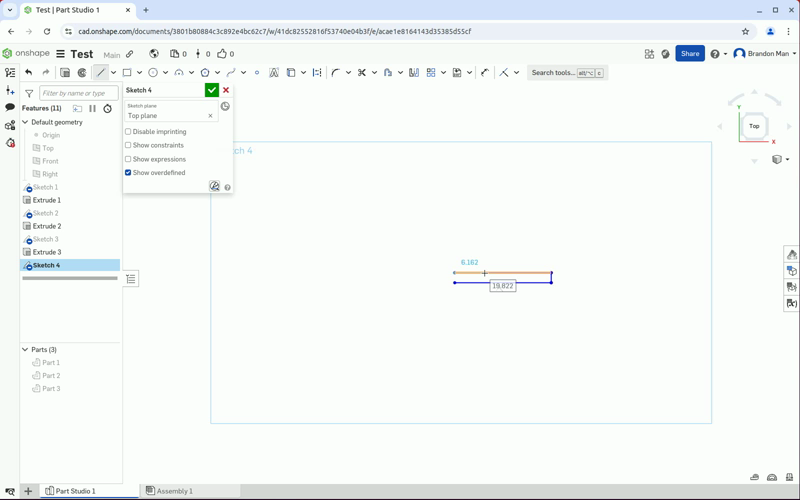
mouse_move(454, 282)
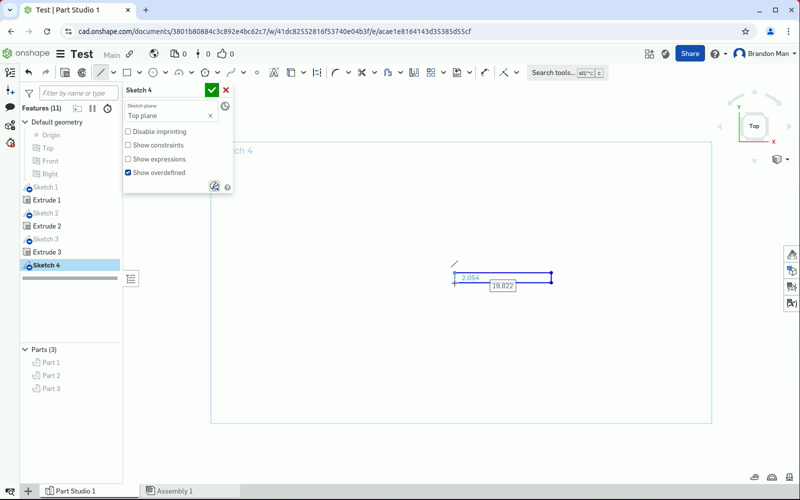
key_up(shift)
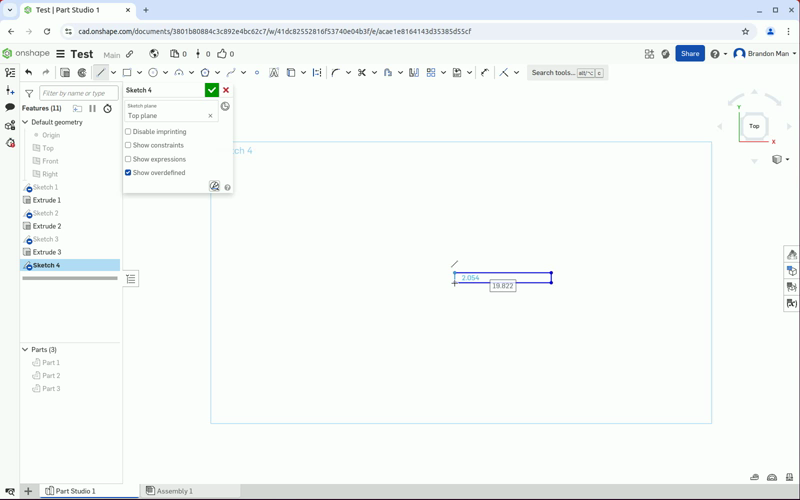
click(454, 282)
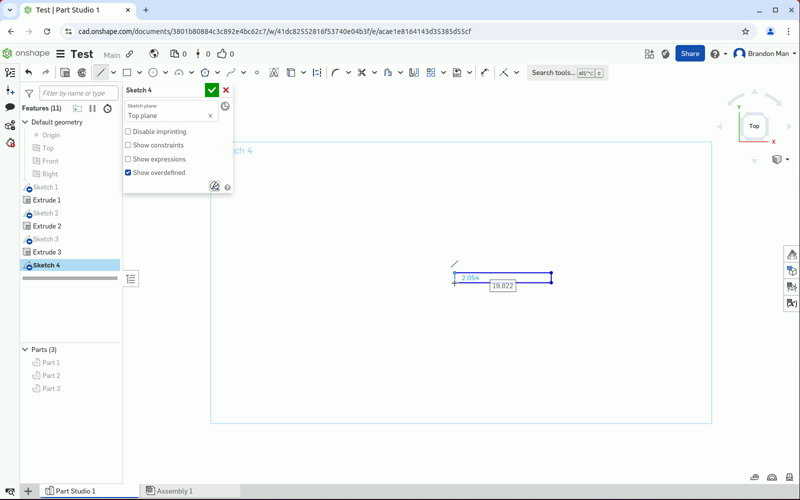
key(esc)
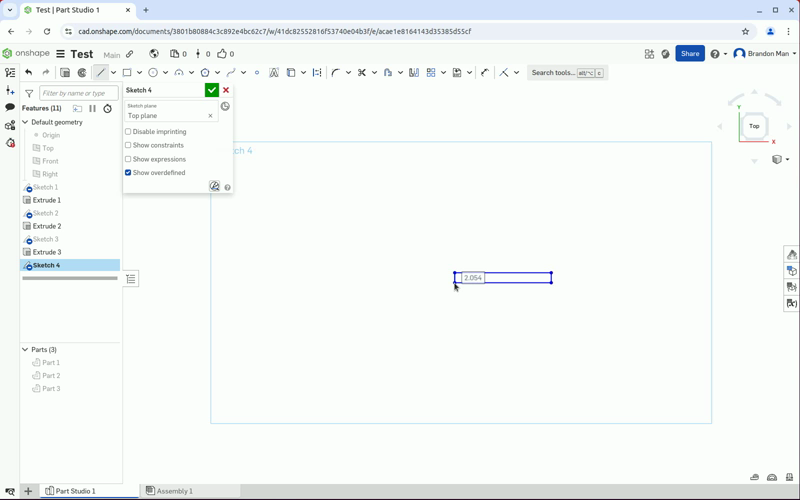
mouse_move(480, 279)
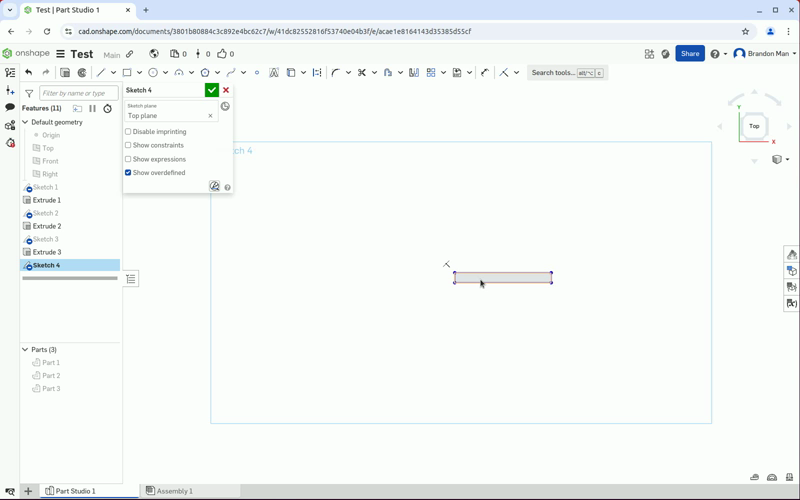
scroll(6)
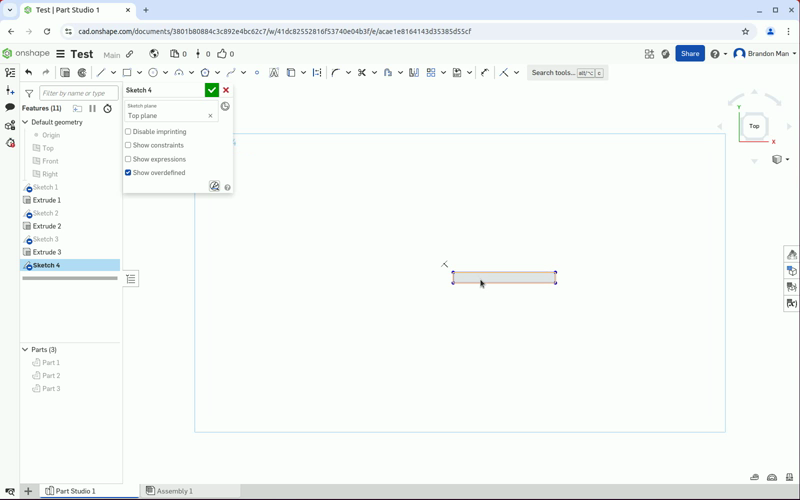
scroll(6)
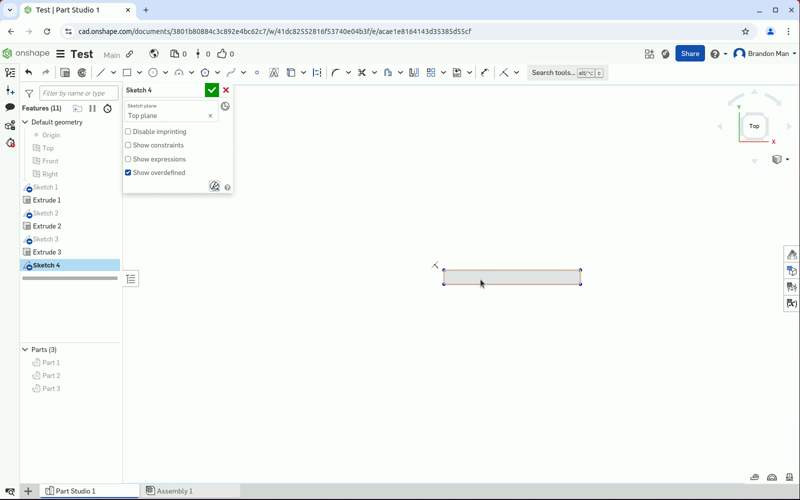
scroll(6)
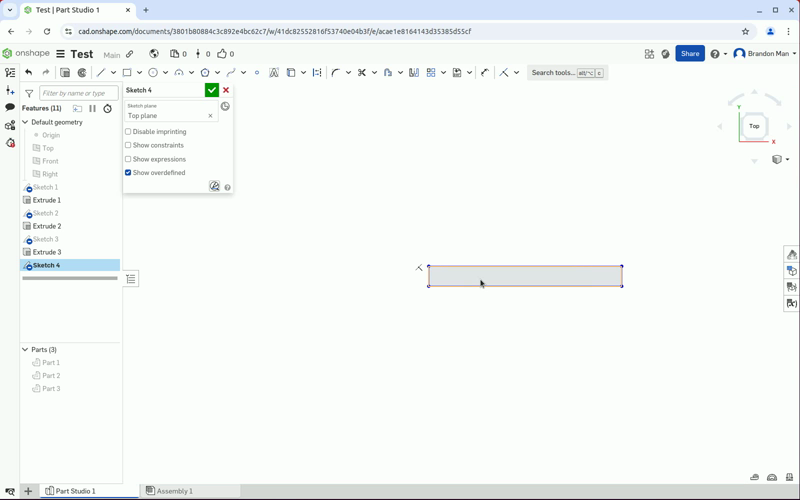
scroll(6)
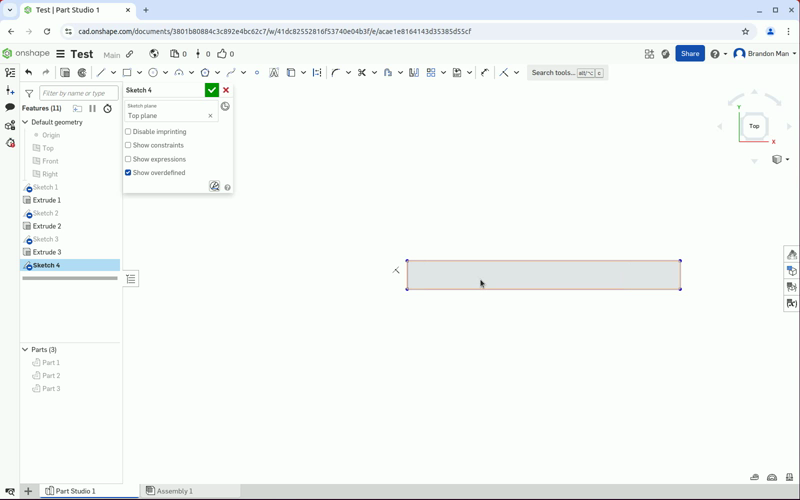
scroll(6)
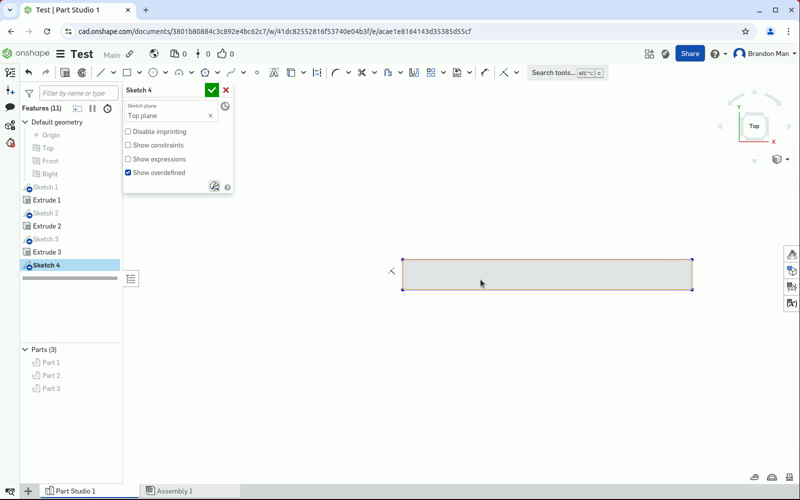
scroll(6)
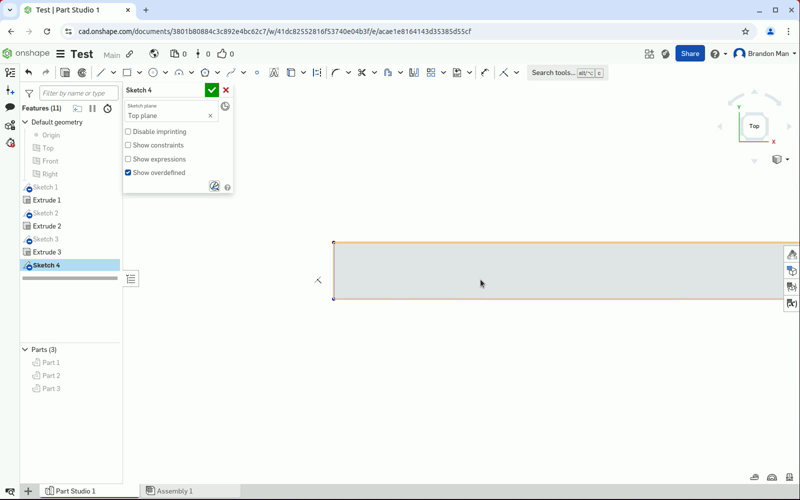
scroll(6)
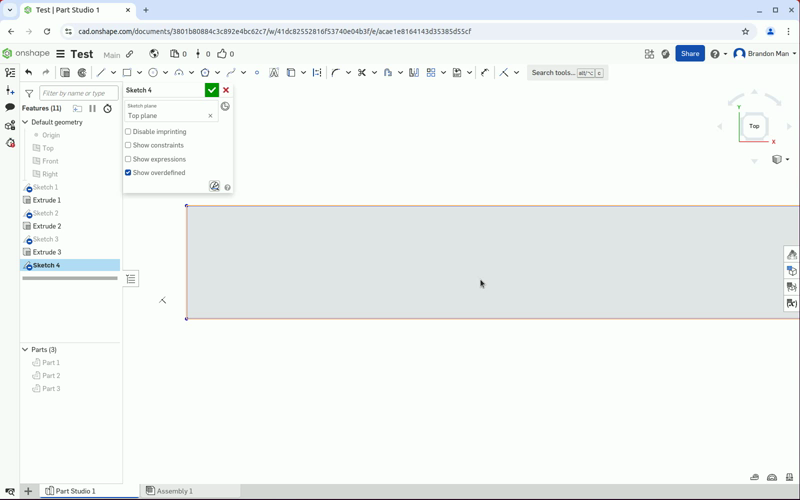
click(480, 279)
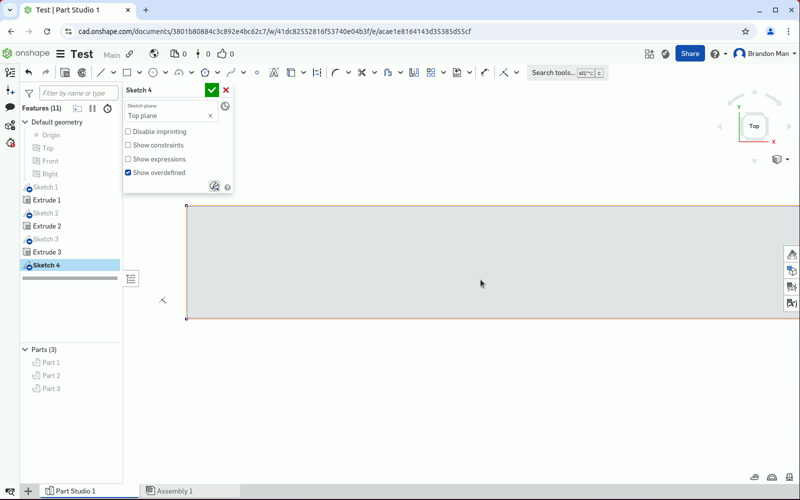
scroll(-6)
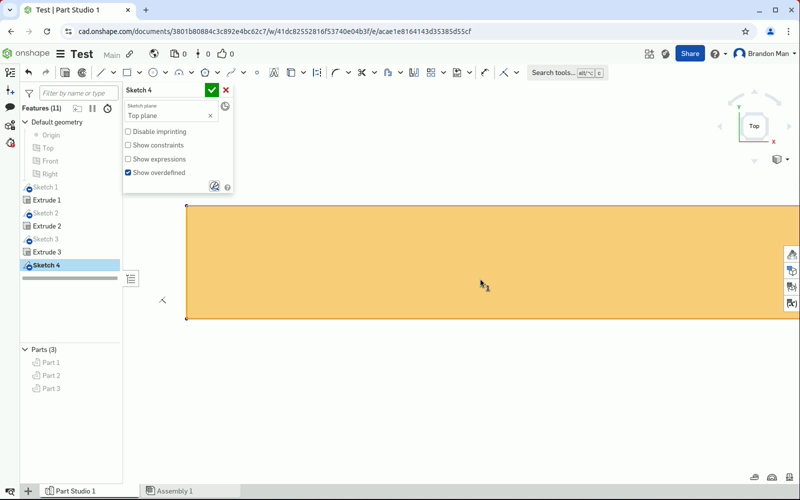
scroll(-6)
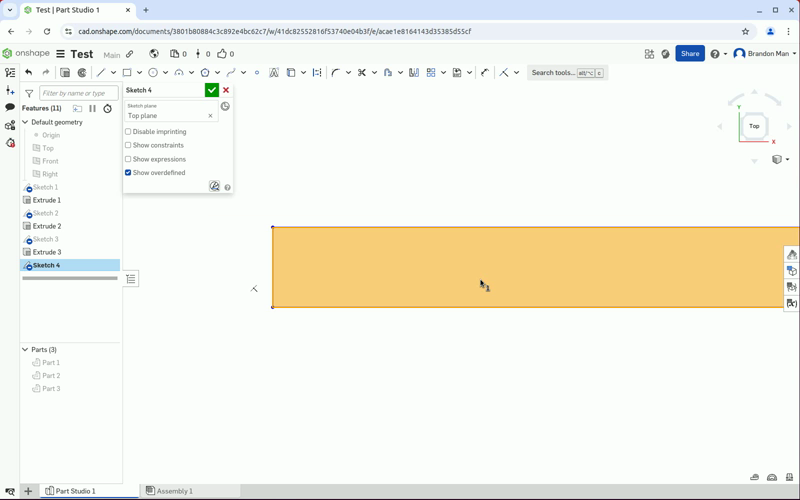
scroll(-6)
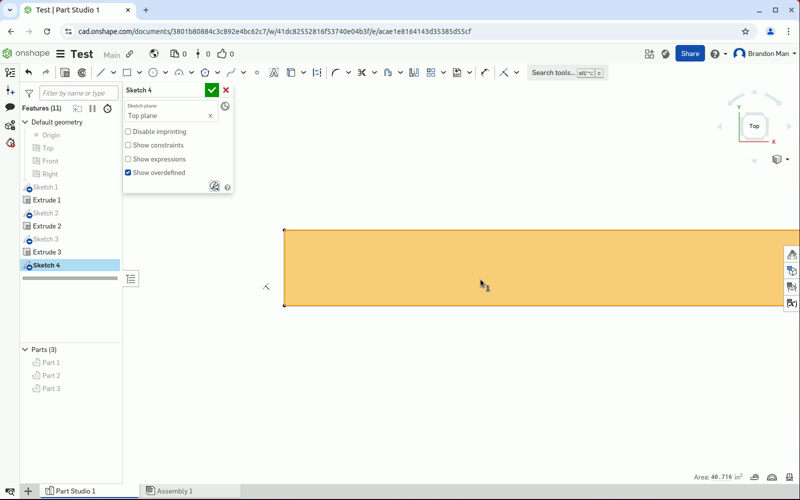
scroll(-6)
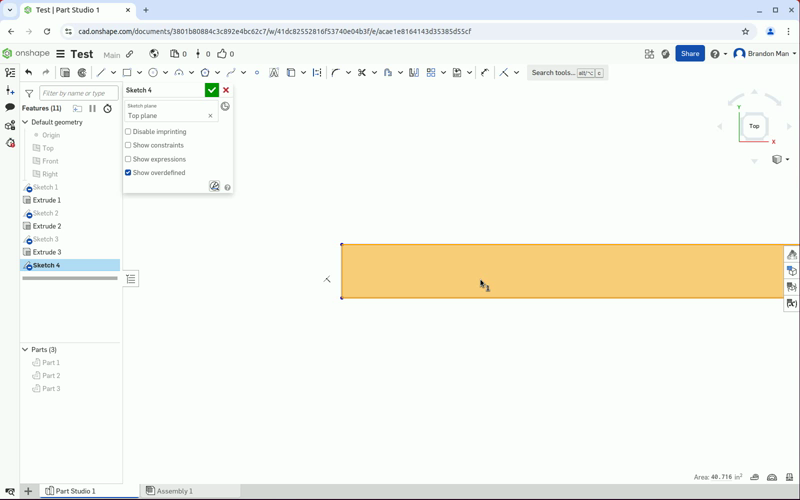
scroll(-6)
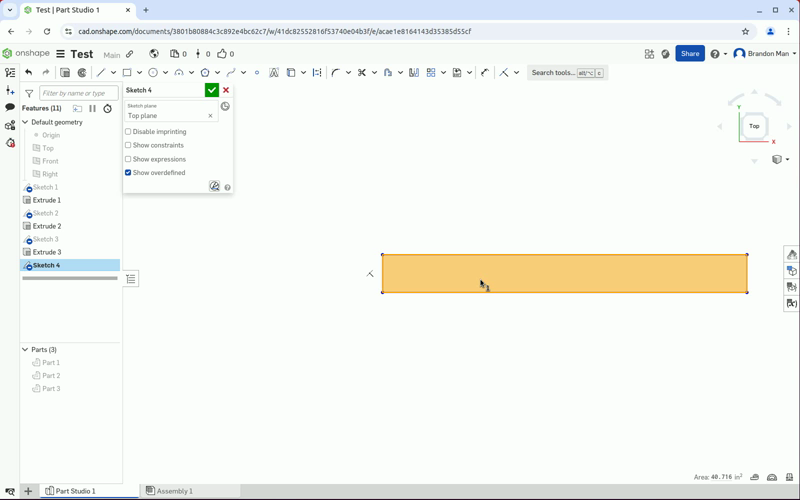
scroll(-6)
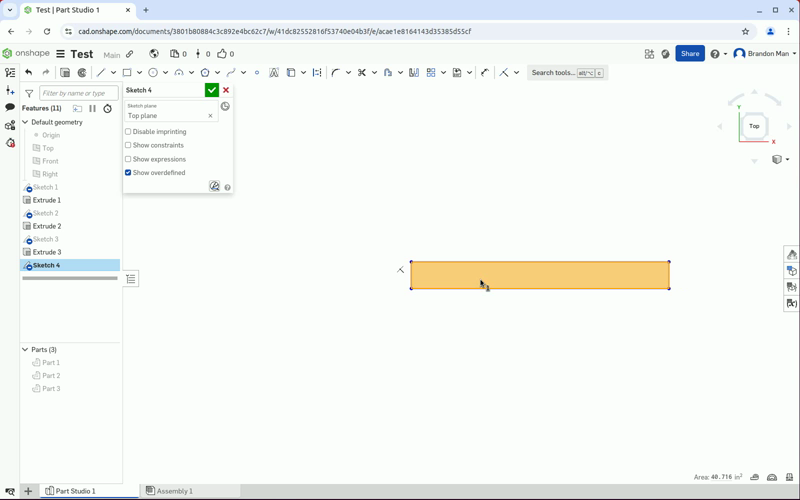
scroll(-6)
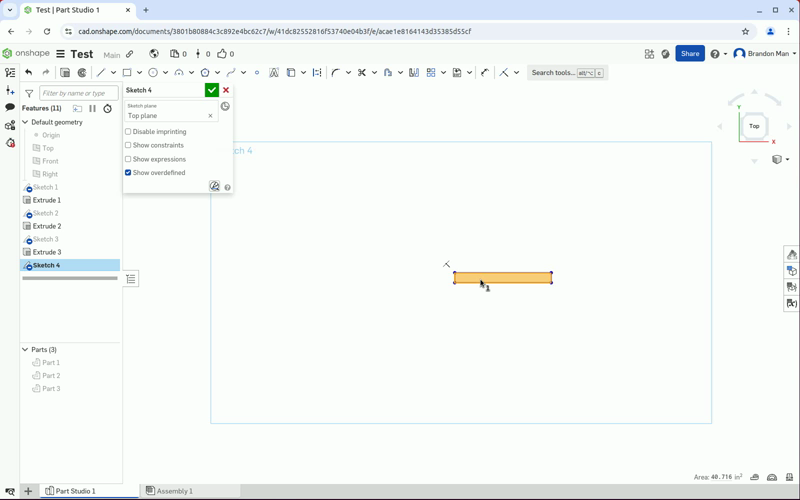
mouse_move(73, 352)
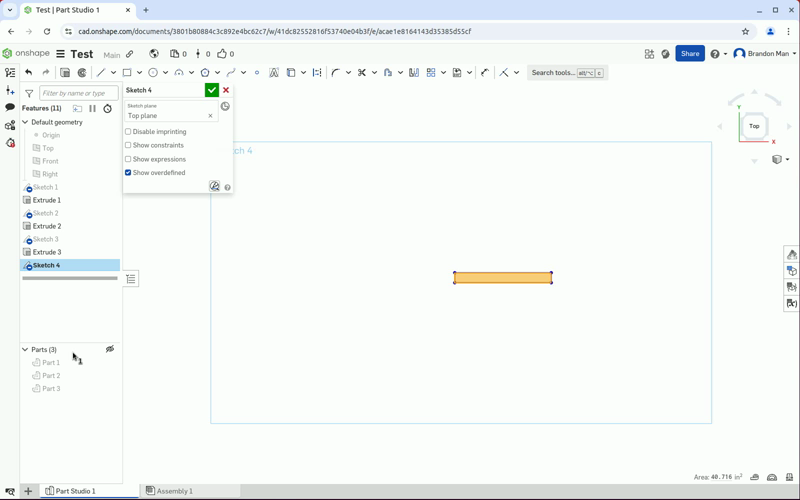
key(shift+y)
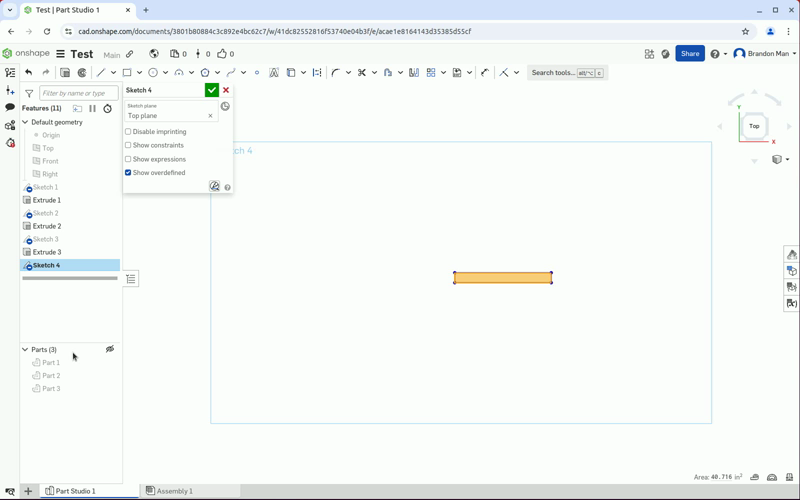
key(shift+e)
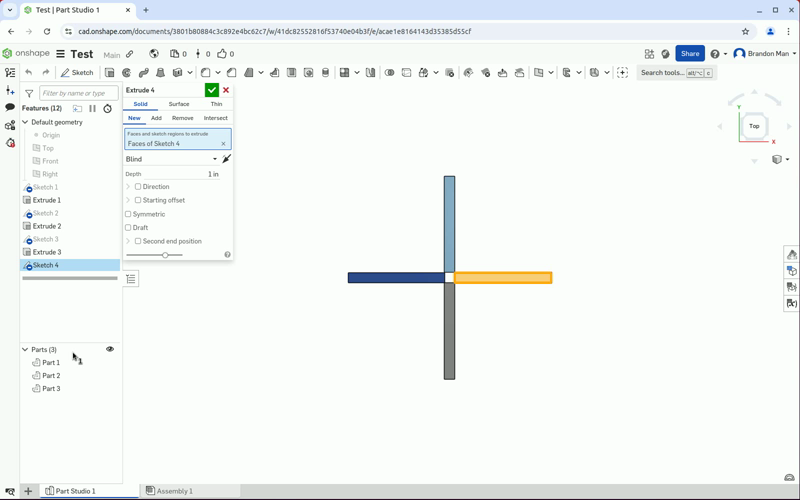
mouse_move(143, 106)
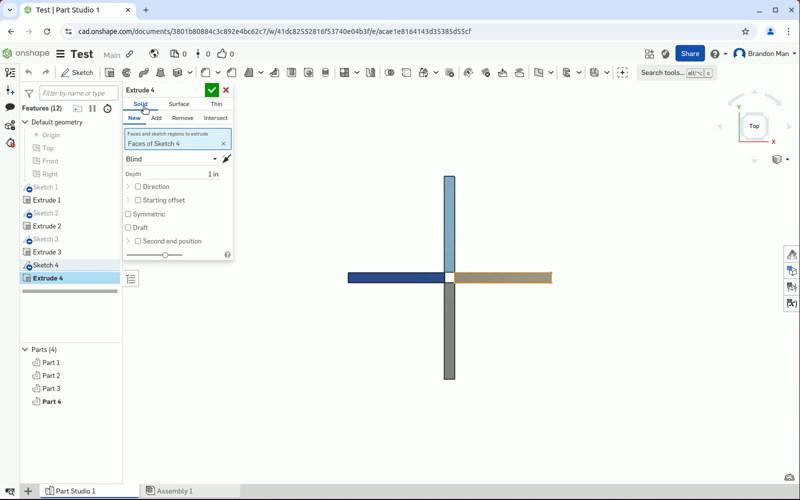
click(143, 106)
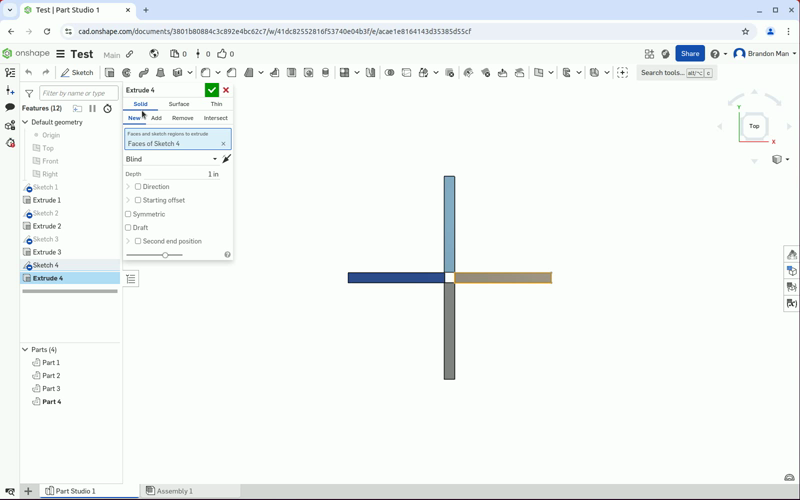
mouse_move(137, 120)
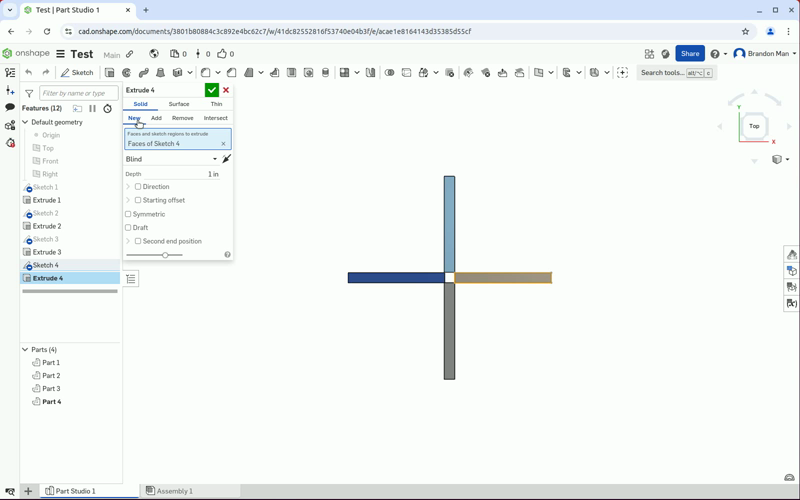
click(137, 120)
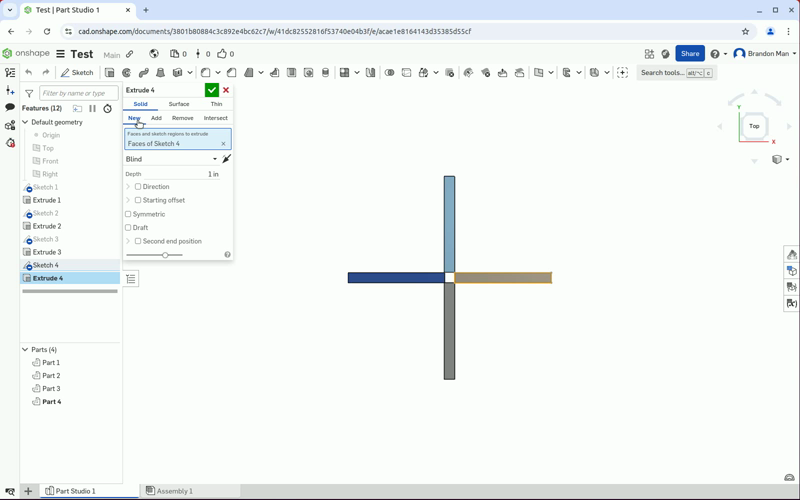
key(tab, 4)
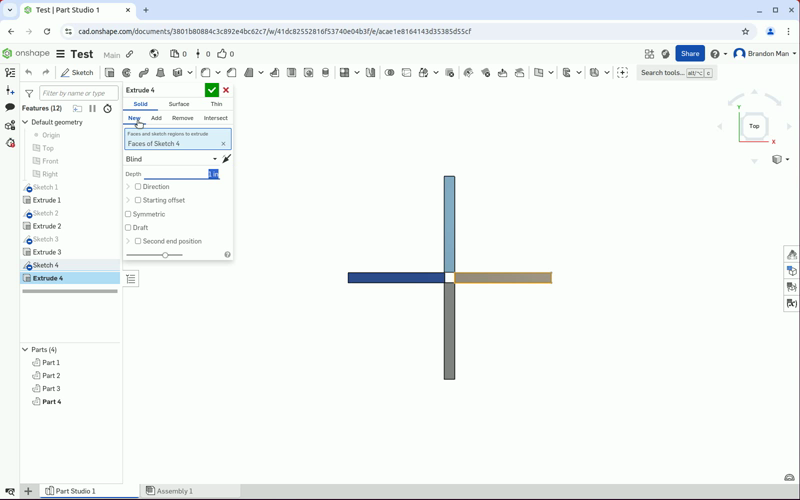
text(15.646)
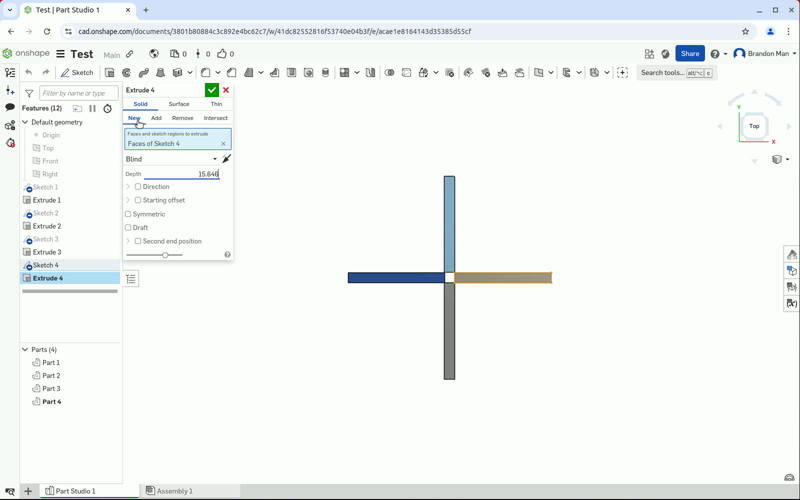
key(enter)
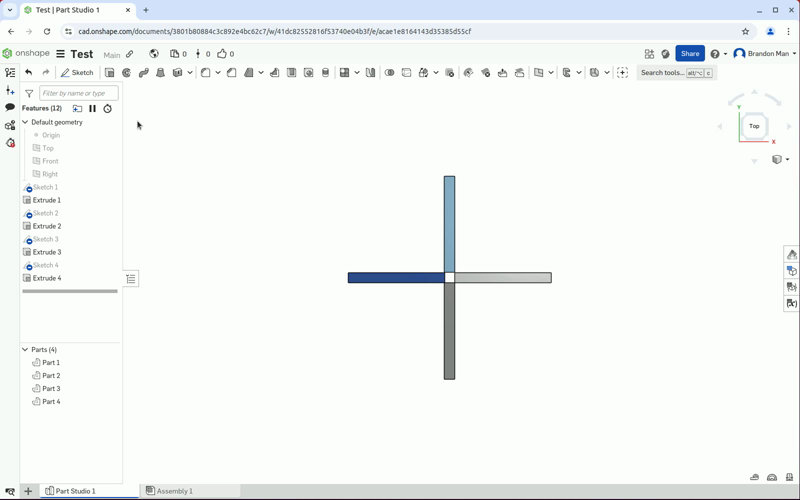
key(shift+h)
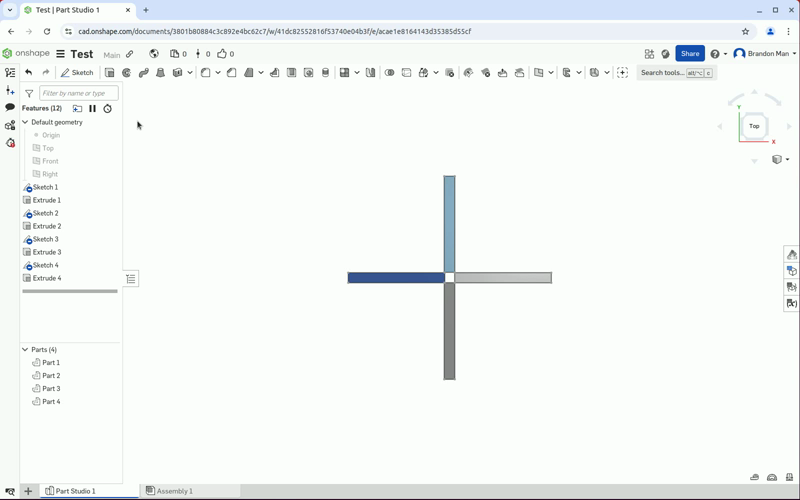
key(shift+h)
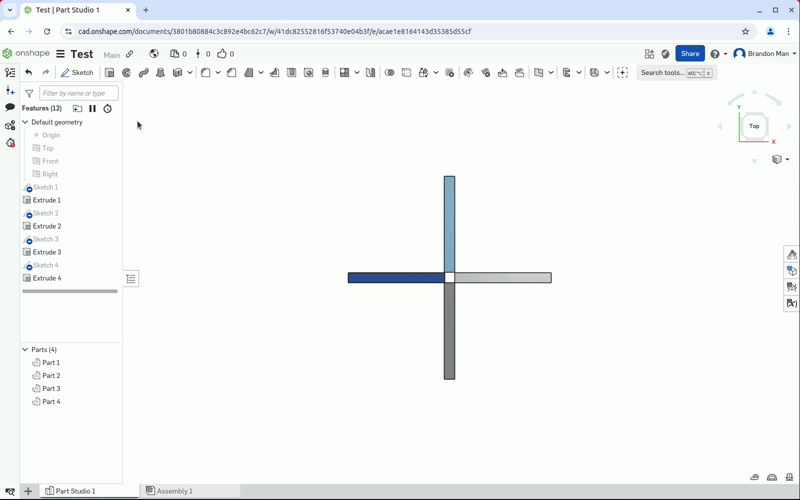
mouse_move(73, 189)
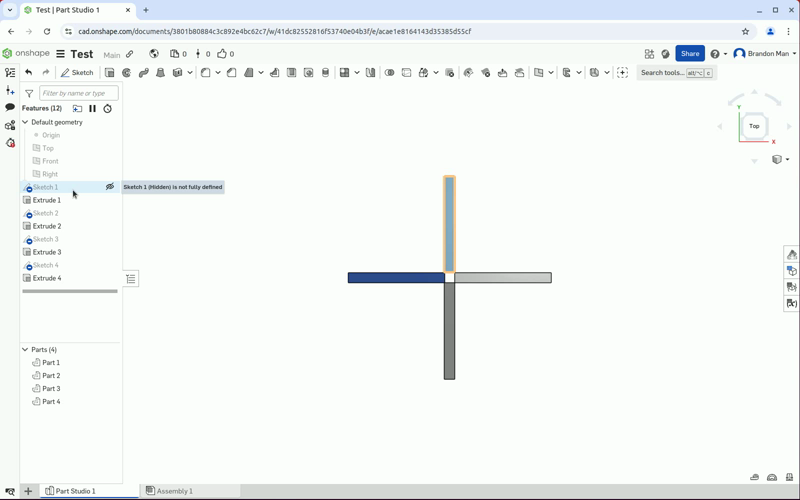
click(73, 189)
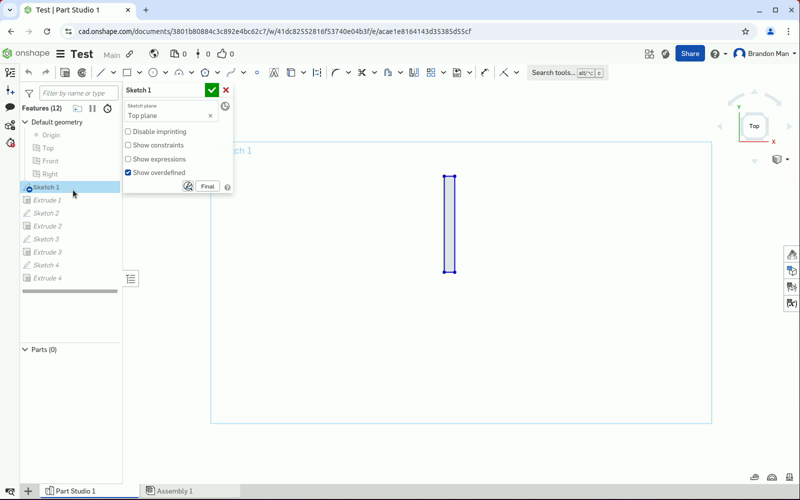
mouse_move(229, 92)
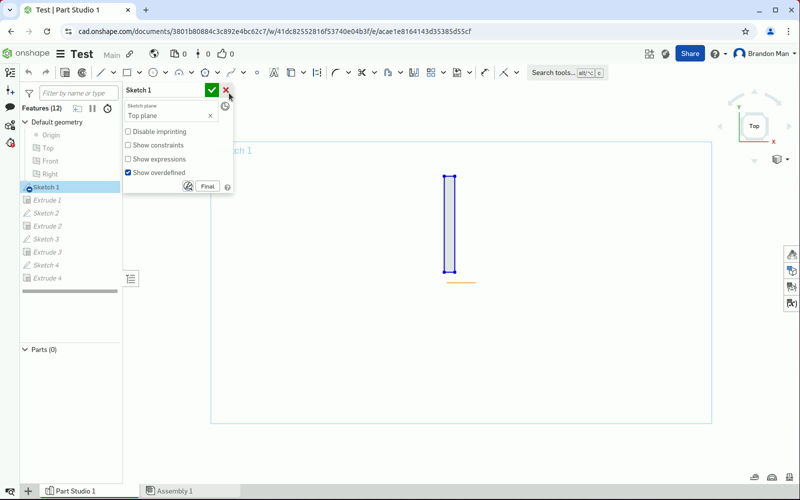
click(229, 92)
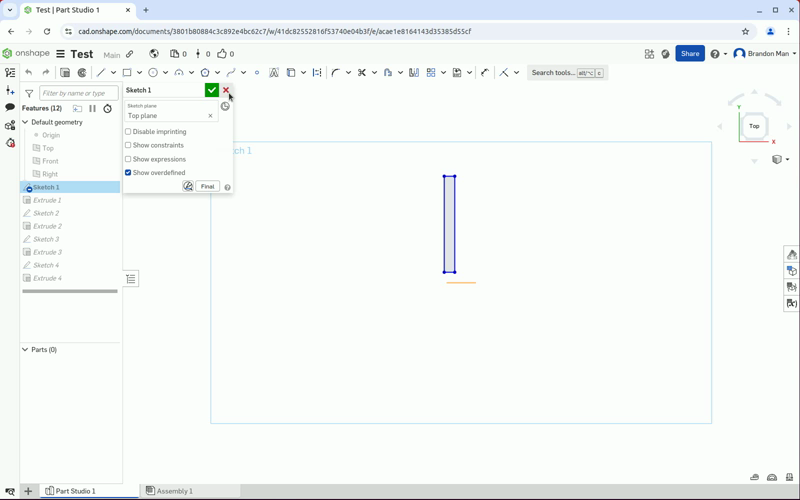
key(shift+s)
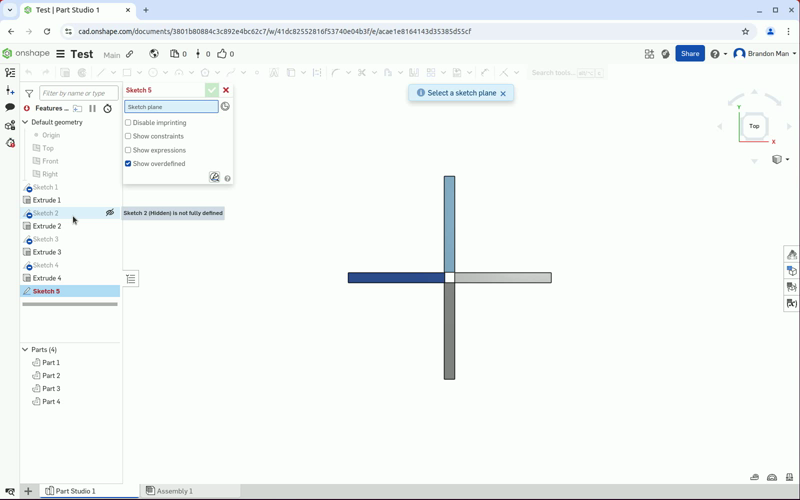
scroll(3)
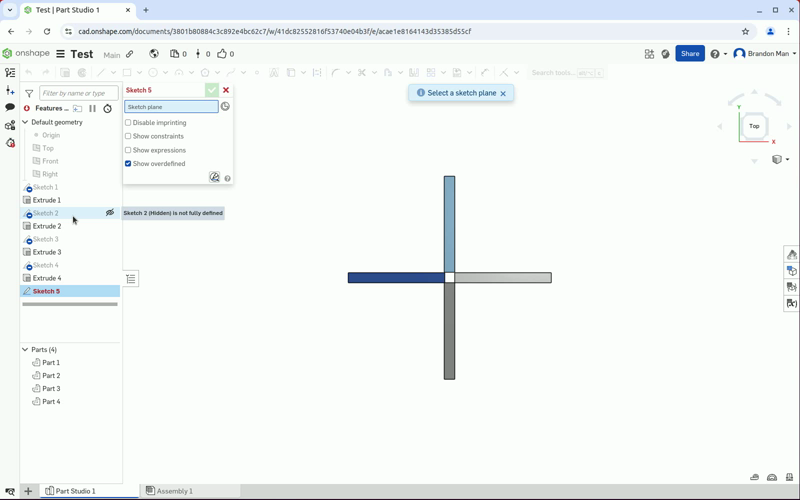
mouse_move(73, 150)
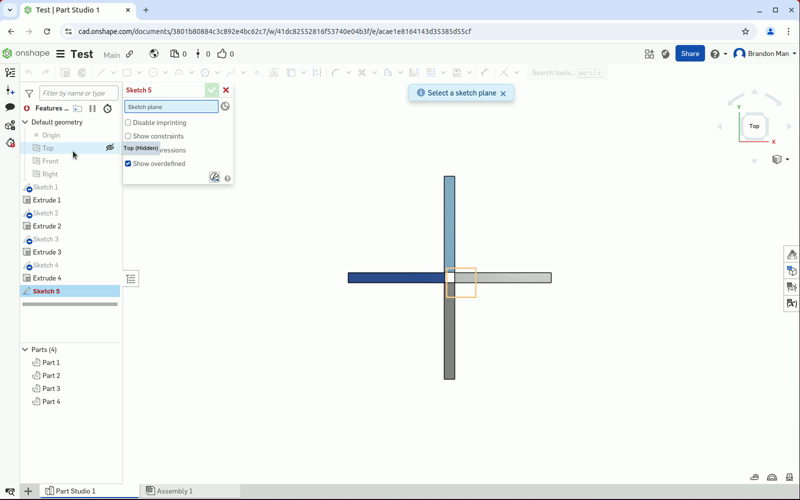
click(73, 150)
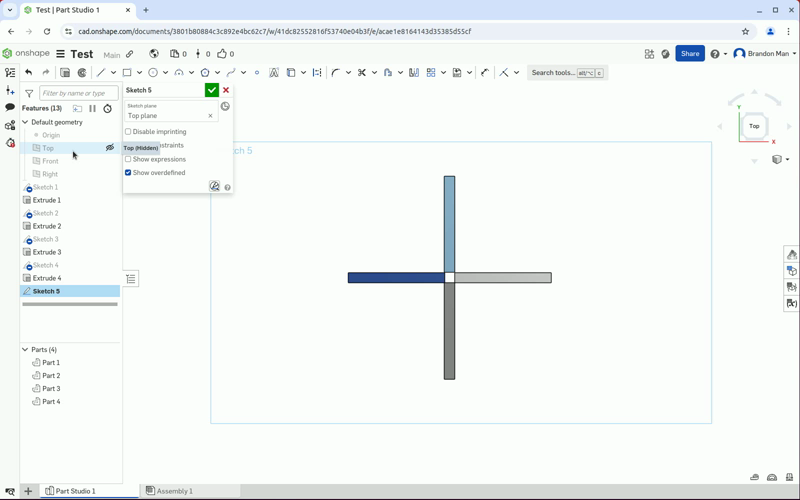
mouse_move(73, 352)
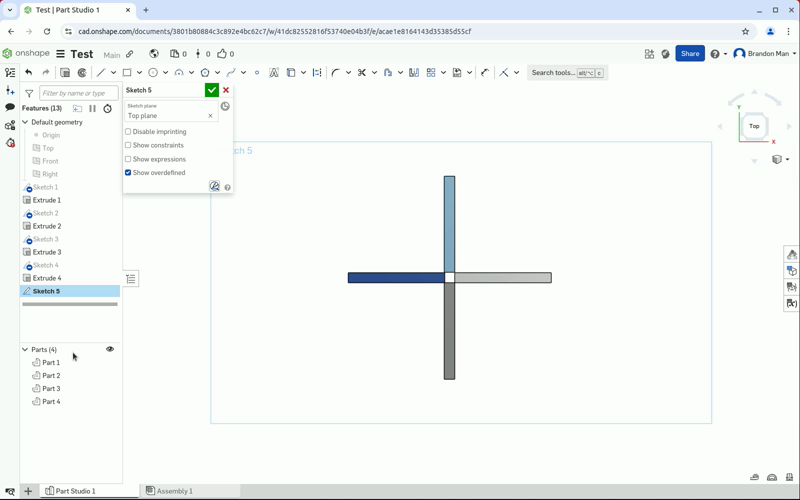
key(y)
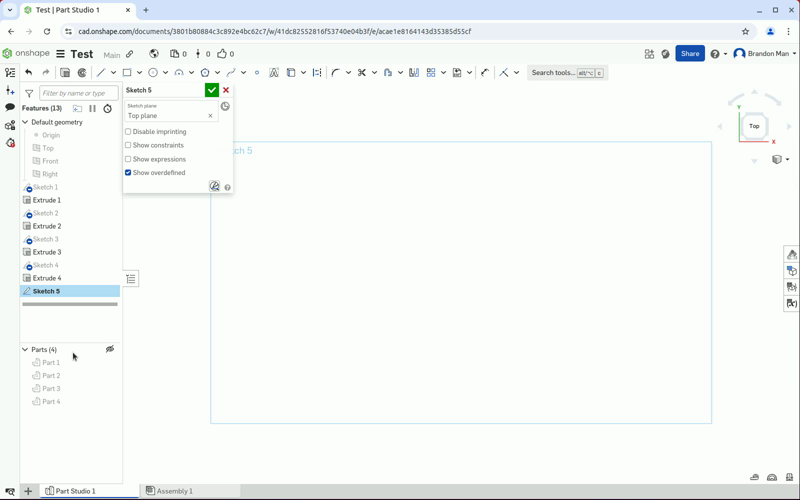
key(l)
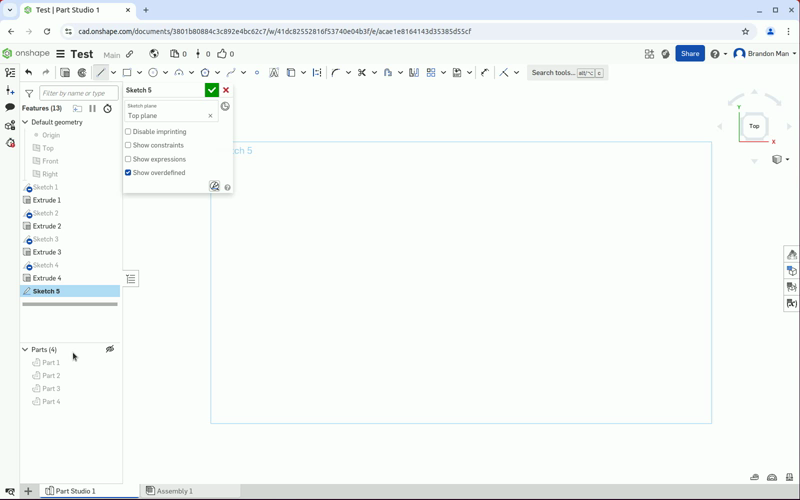
key_down(shift)
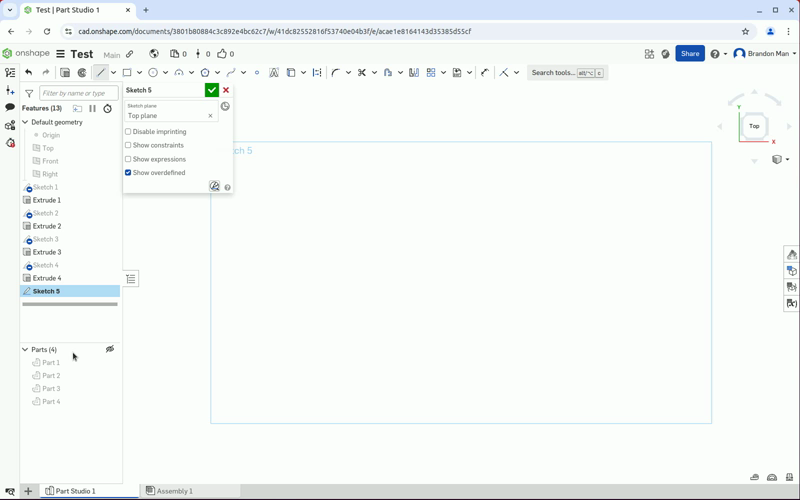
mouse_move(444, 282)
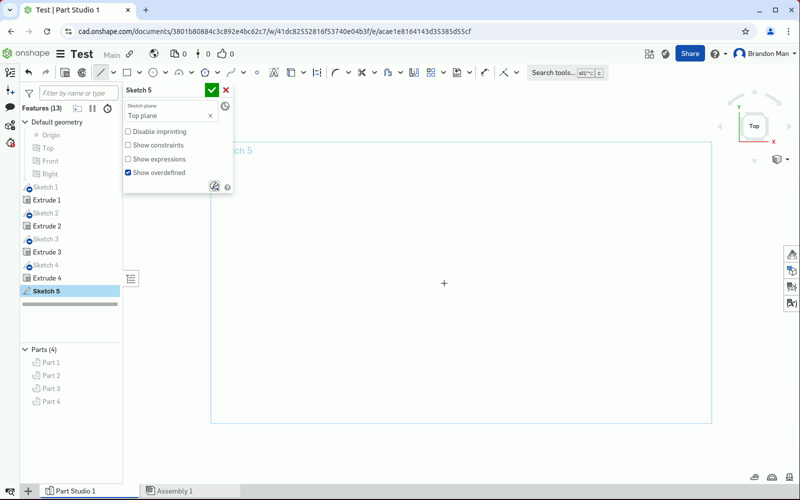
click(444, 282)
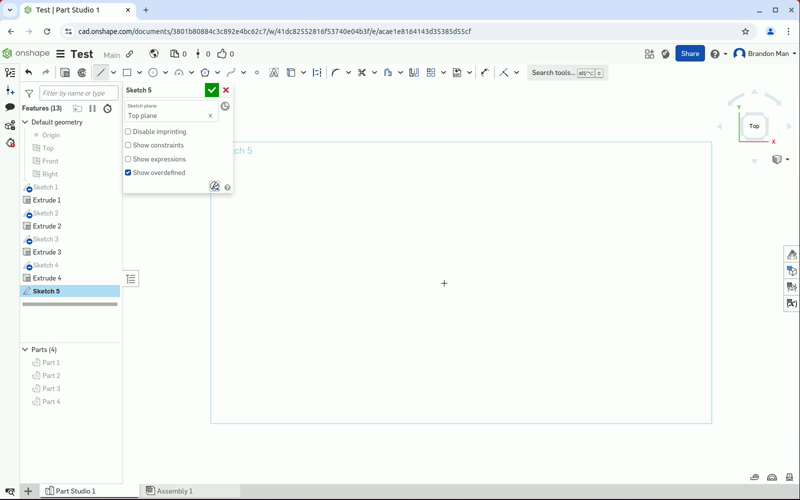
key_up(shift)
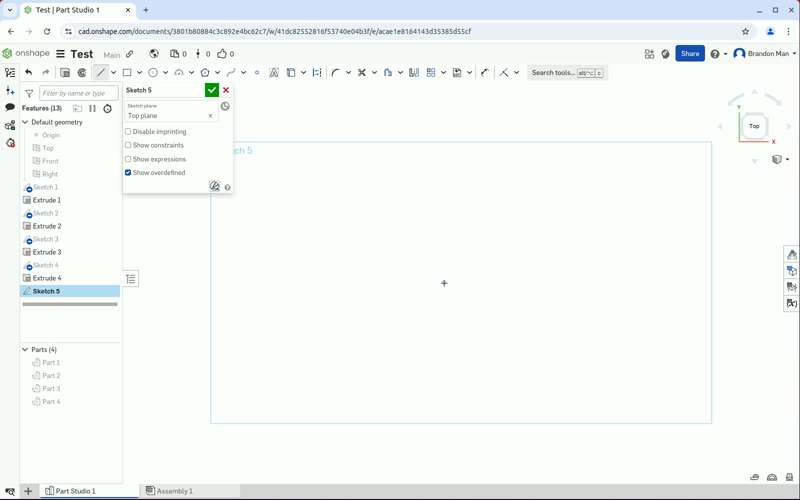
key_down(shift)
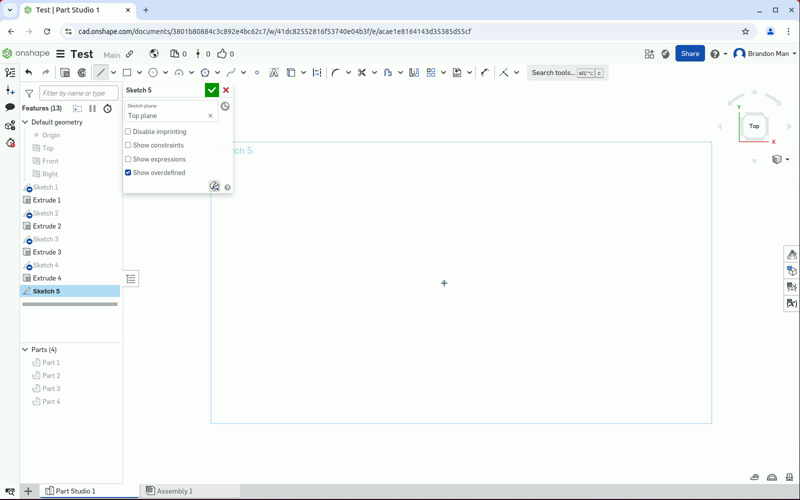
mouse_move(474, 282)
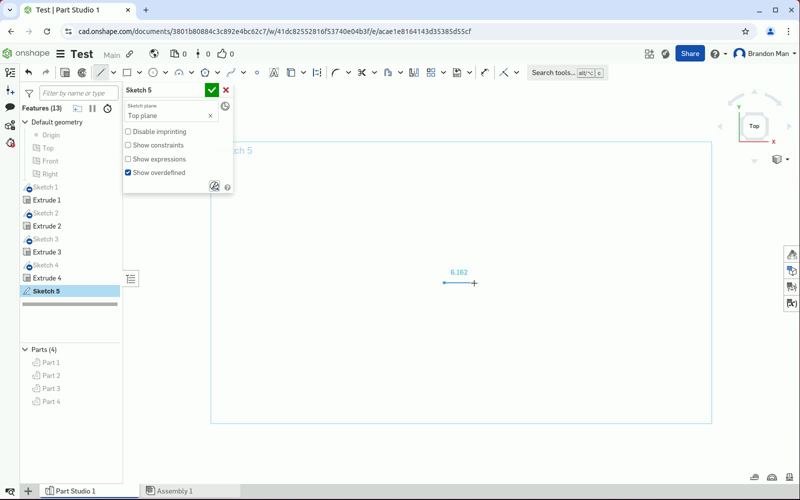
mouse_move(456, 282)
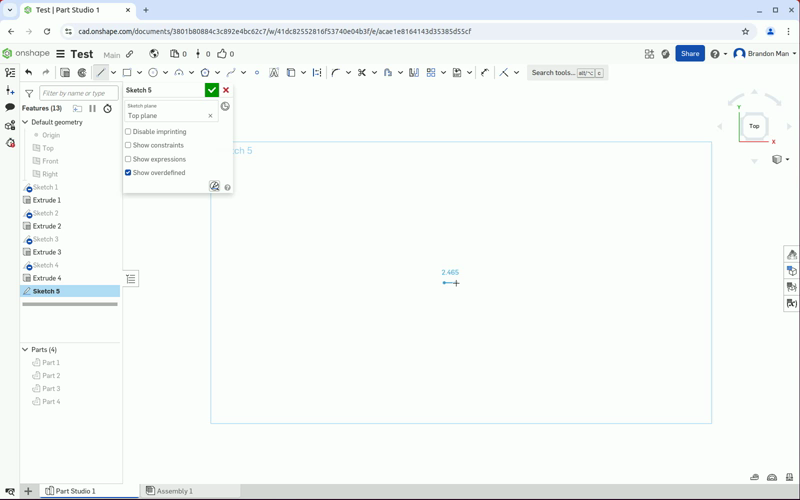
click(456, 282)
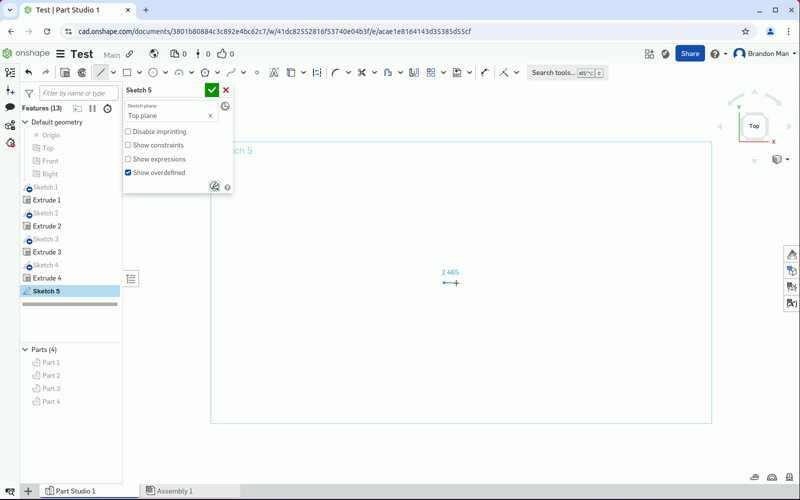
key_up(shift)
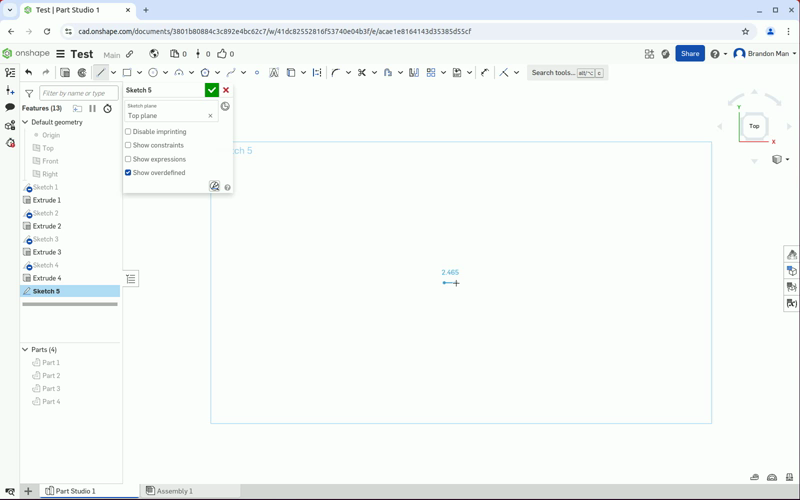
key_down(shift)
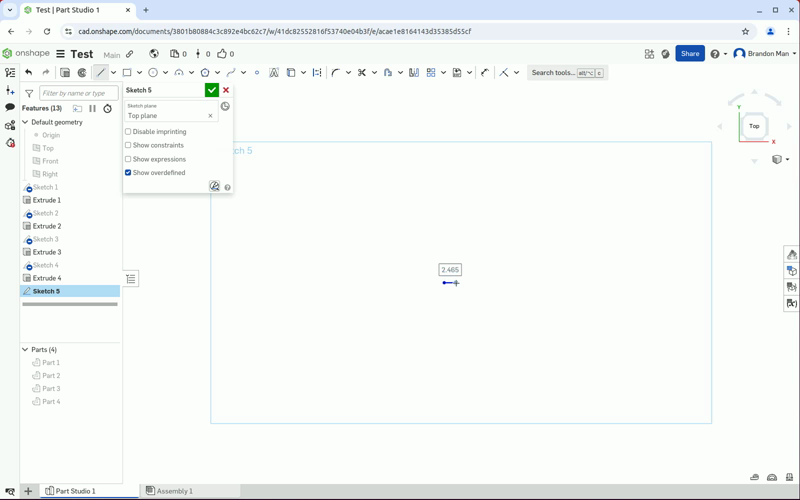
mouse_move(486, 282)
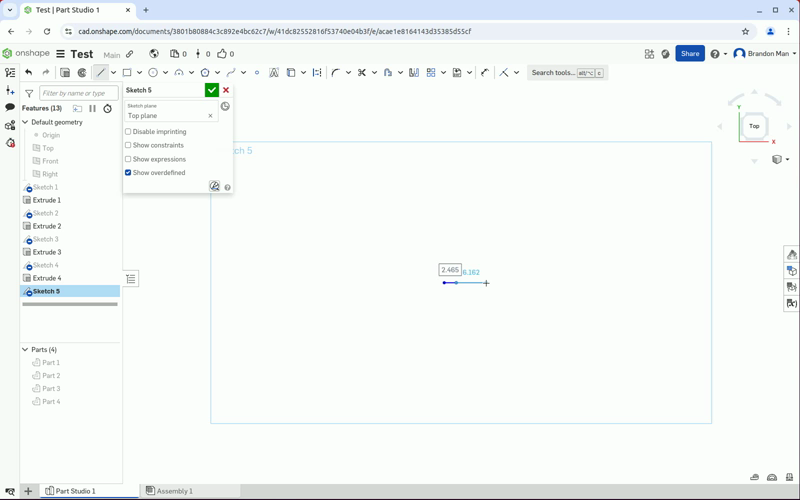
mouse_move(456, 271)
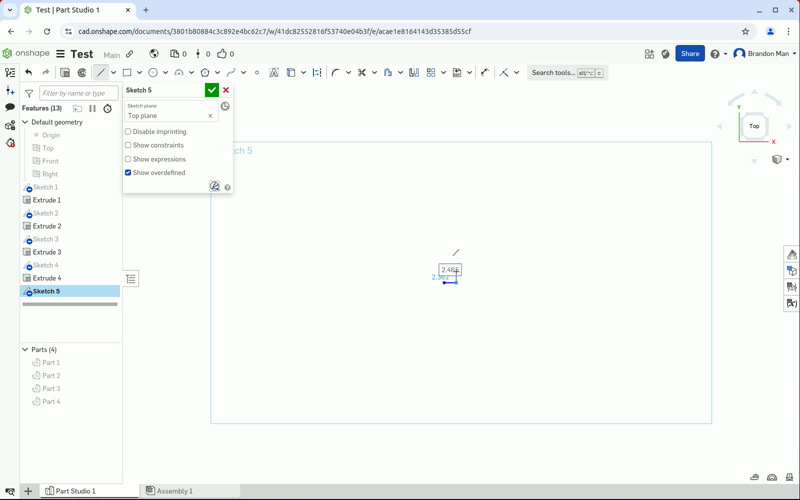
click(456, 271)
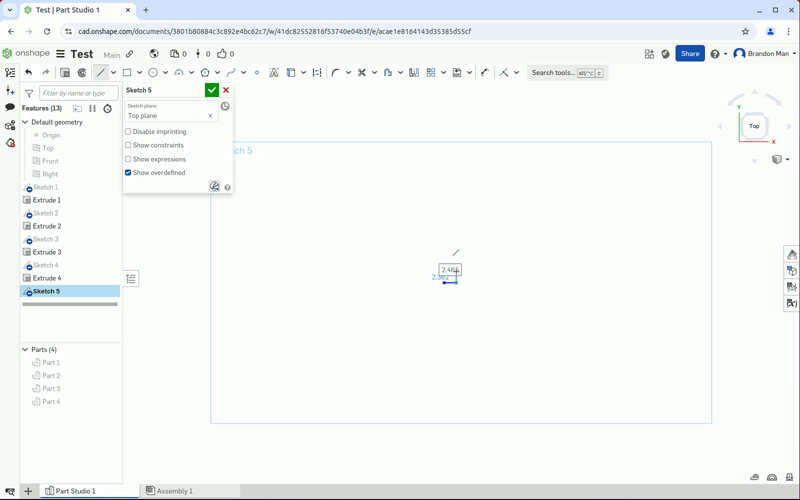
key_up(shift)
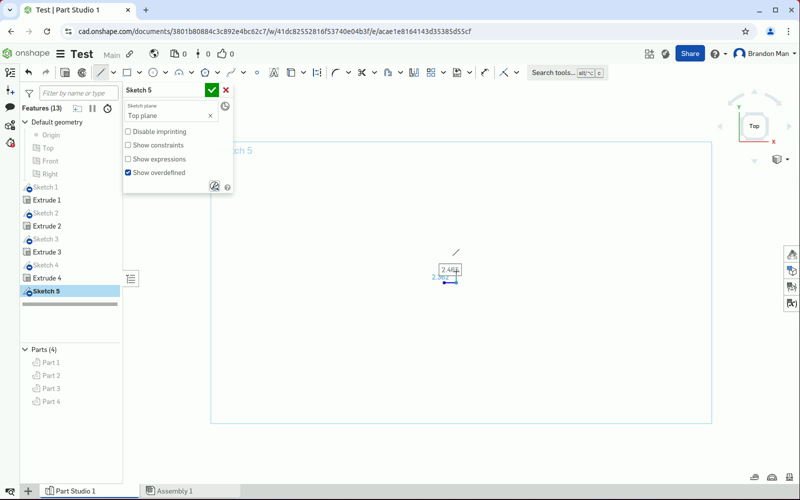
key_down(shift)
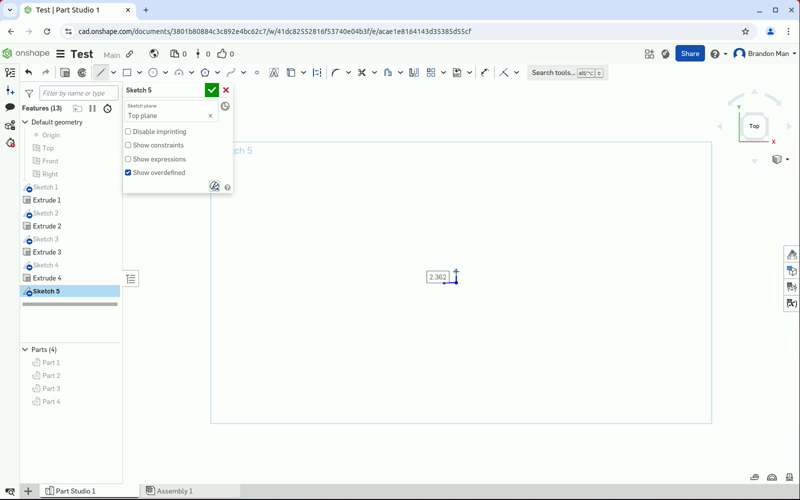
mouse_move(486, 271)
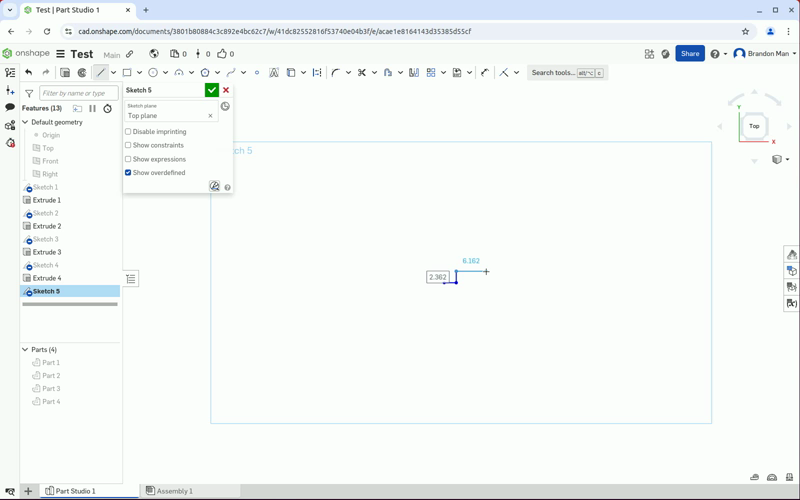
mouse_move(444, 271)
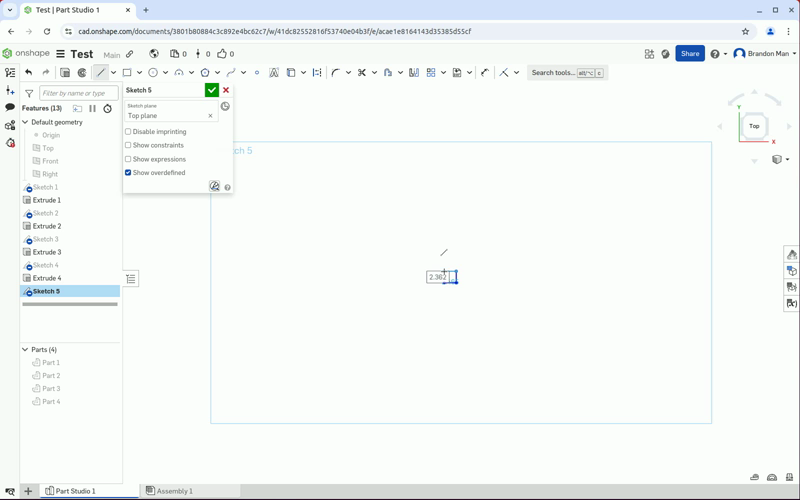
click(444, 271)
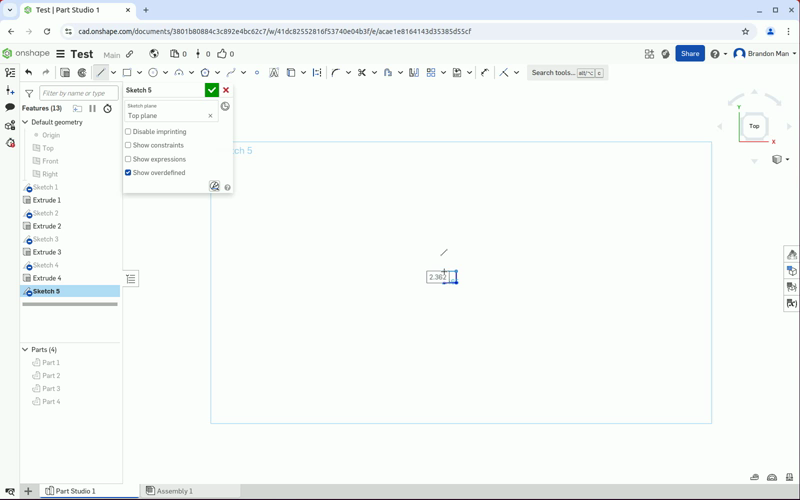
key_up(shift)
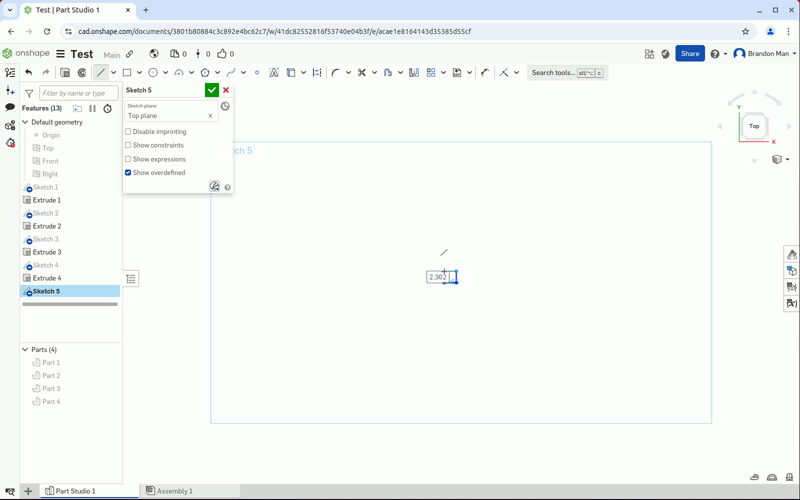
mouse_move(474, 271)
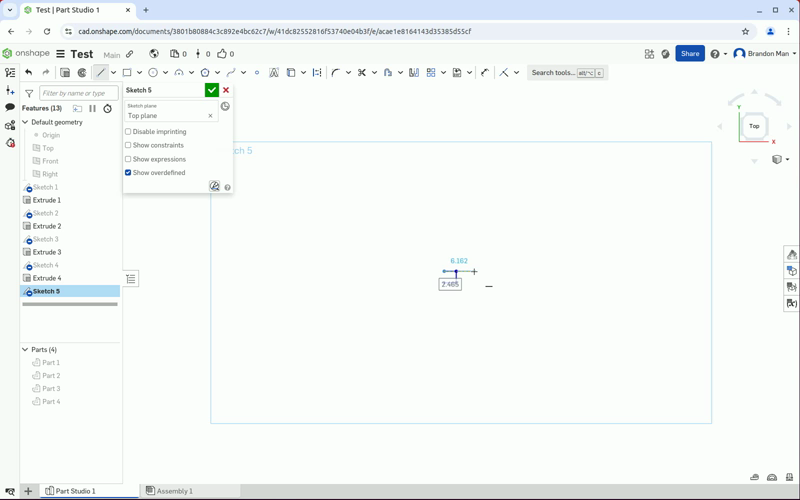
key_down(shift)
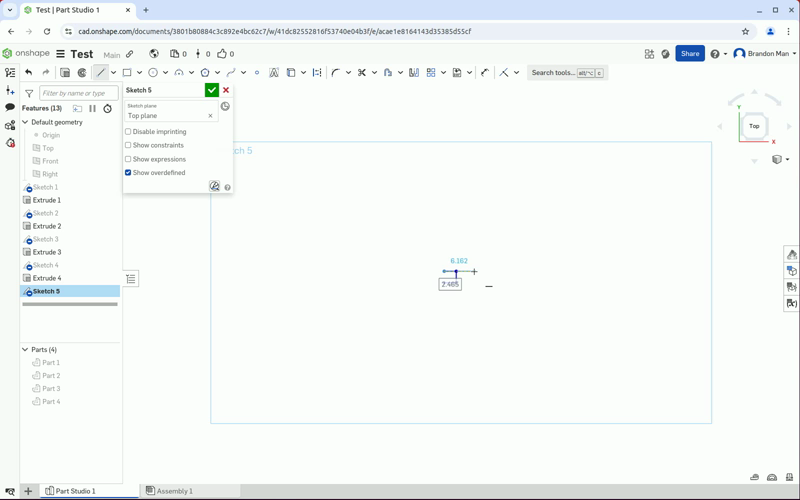
mouse_move(444, 282)
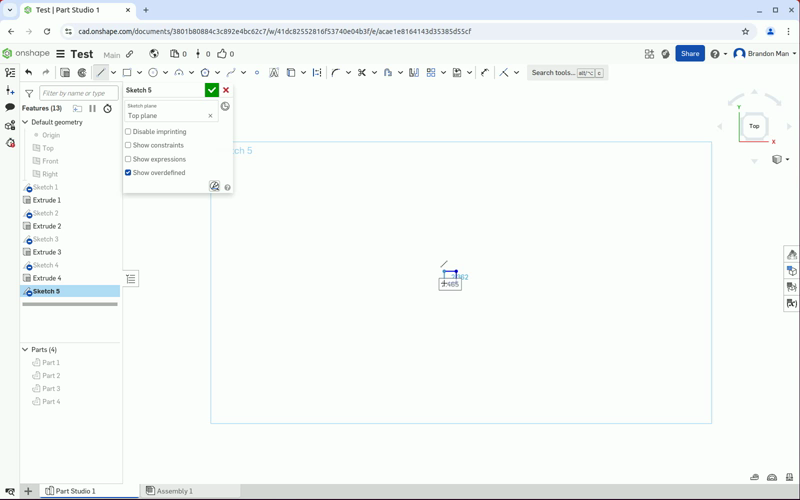
key_up(shift)
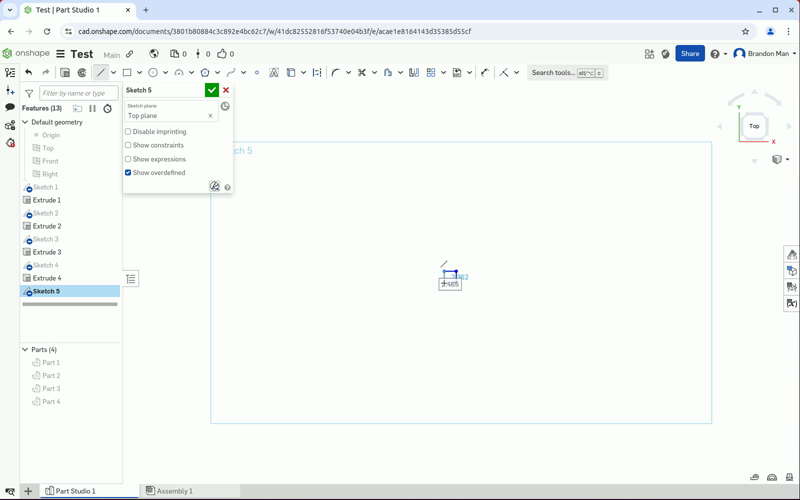
click(444, 282)
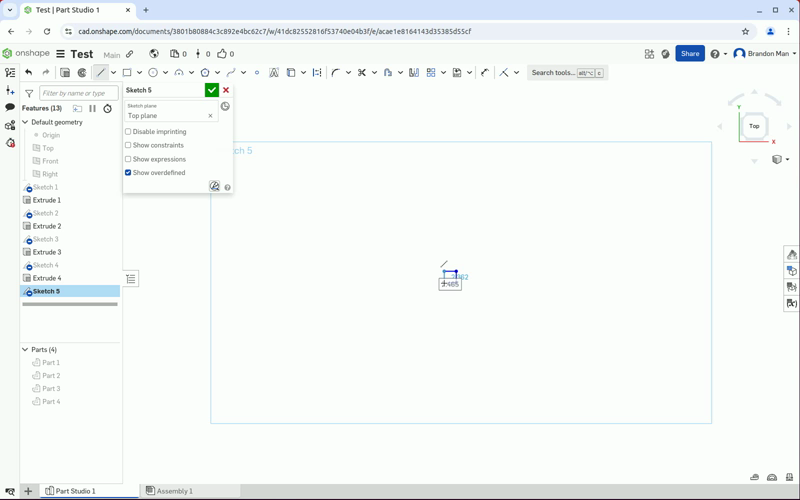
key(esc)
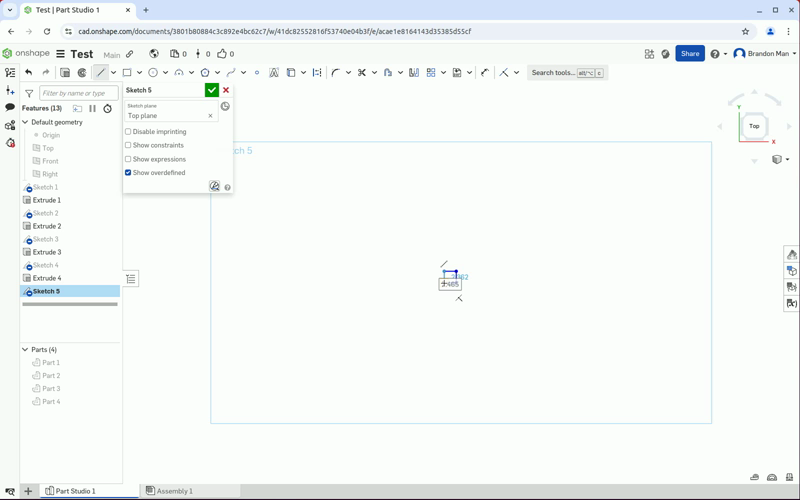
mouse_move(446, 278)
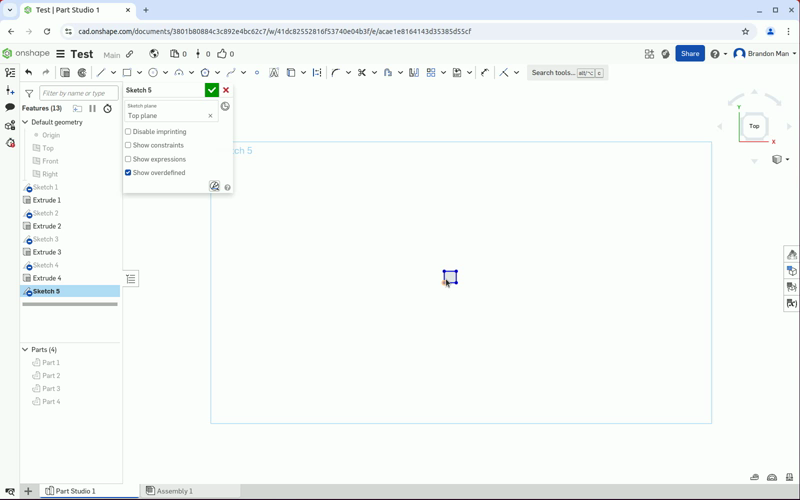
scroll(6)
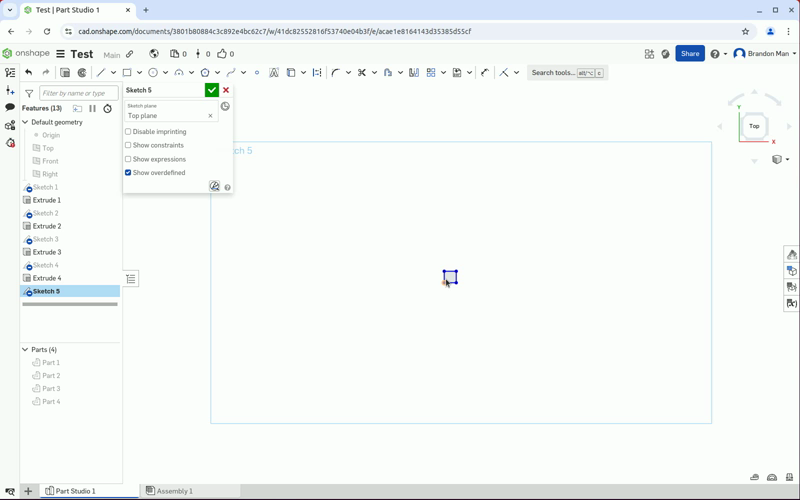
scroll(6)
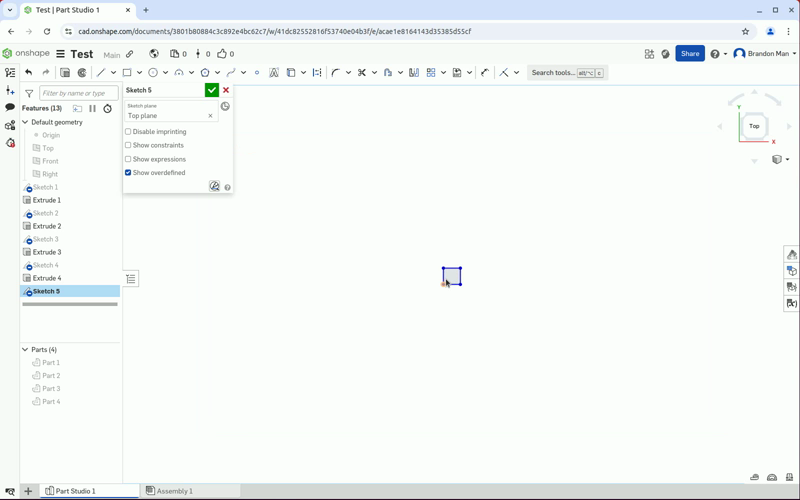
scroll(6)
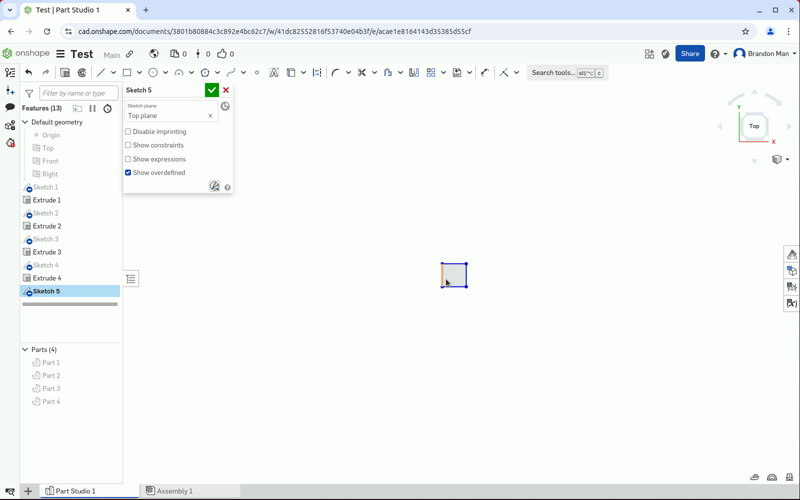
scroll(6)
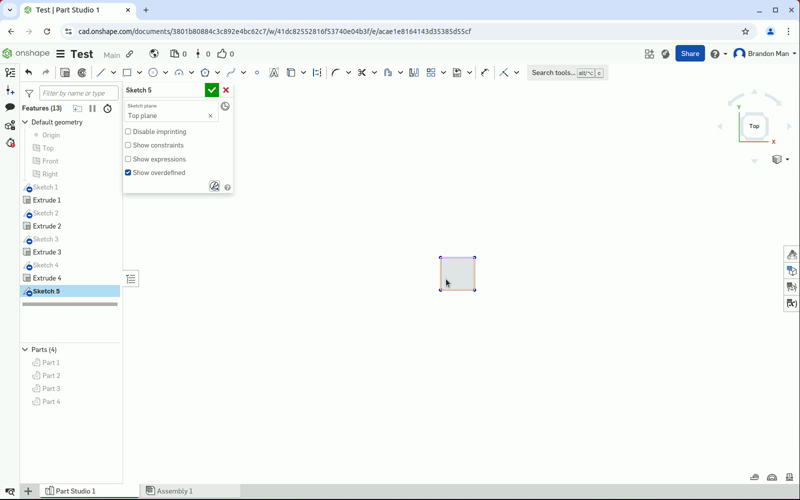
scroll(6)
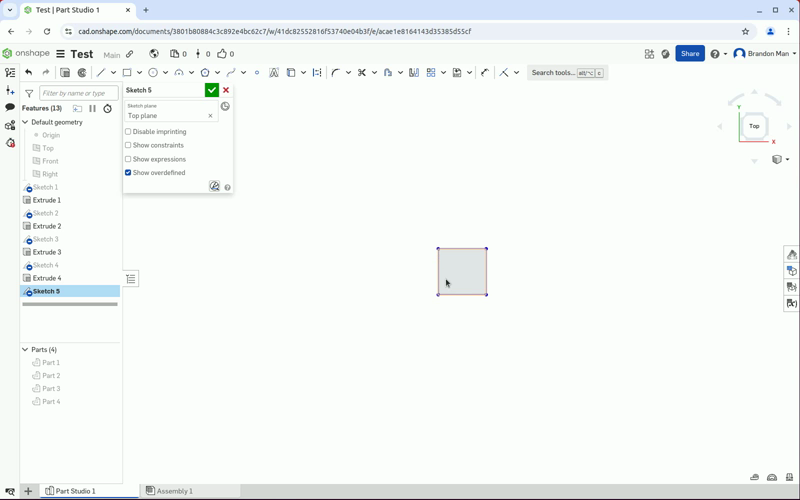
scroll(6)
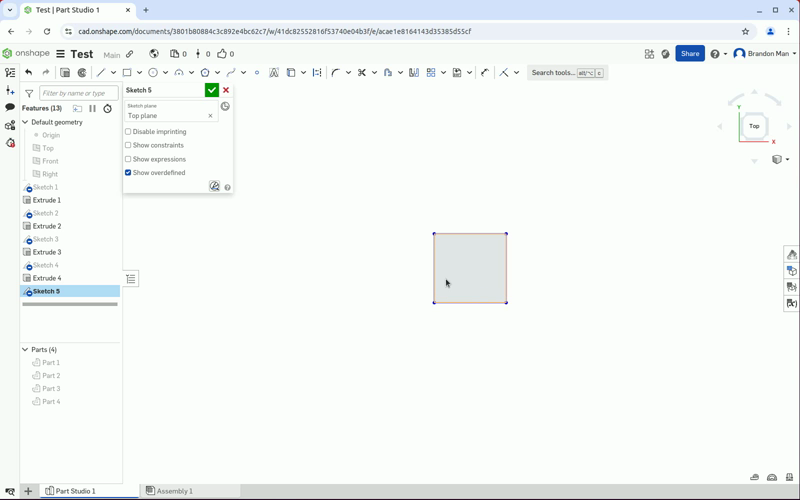
scroll(6)
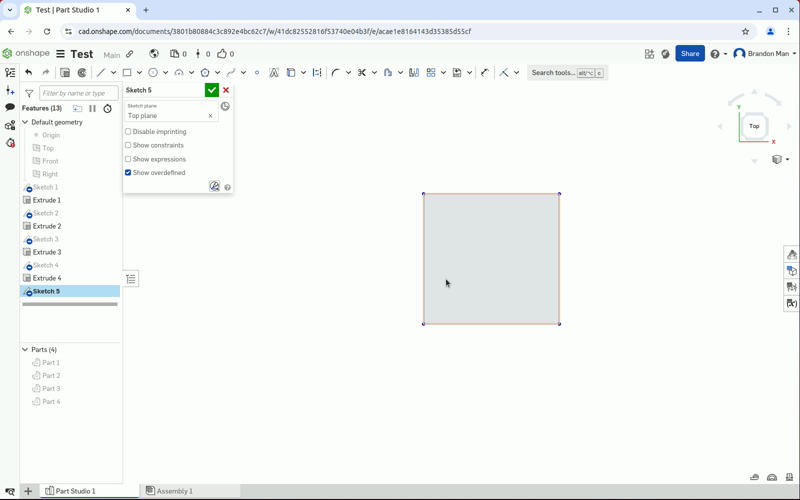
click(446, 278)
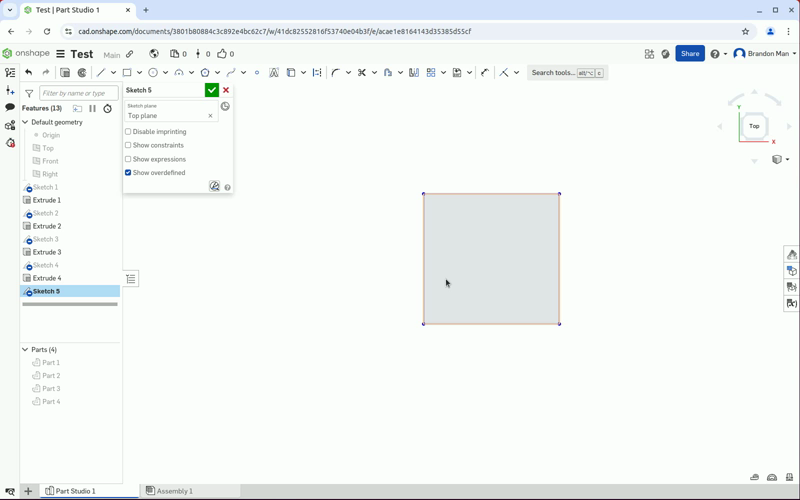
scroll(-6)
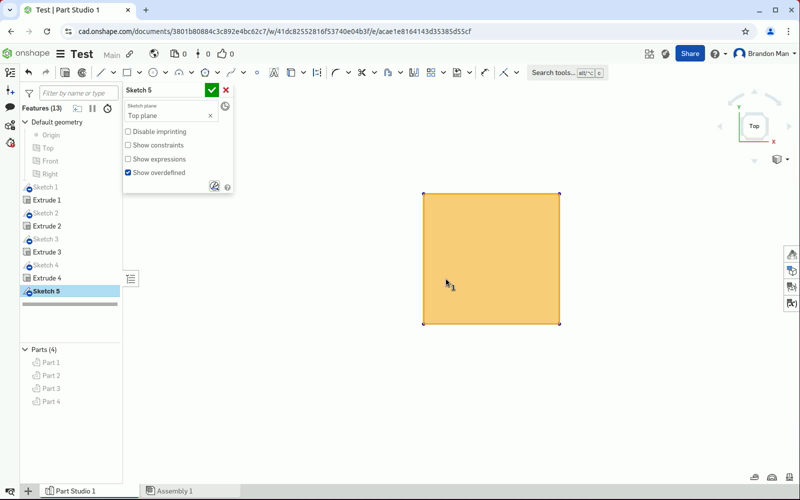
scroll(-6)
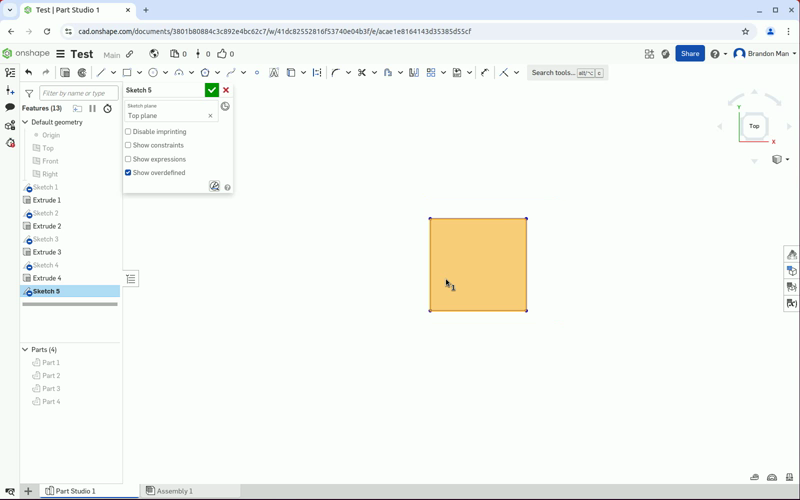
scroll(-6)
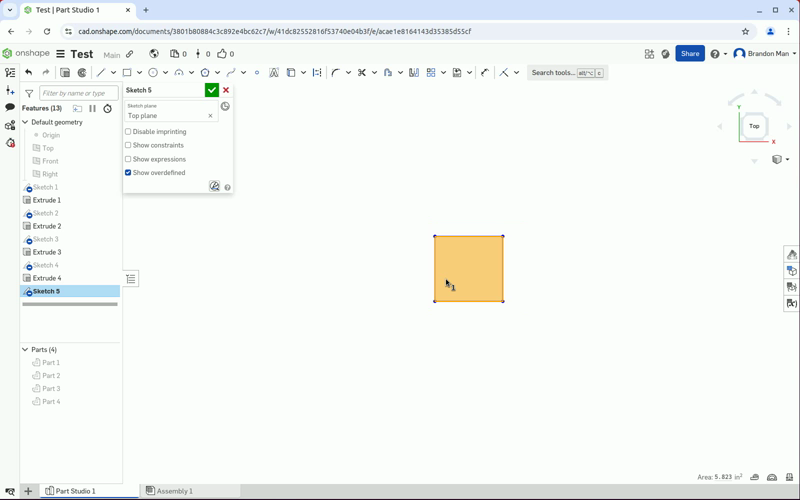
scroll(-6)
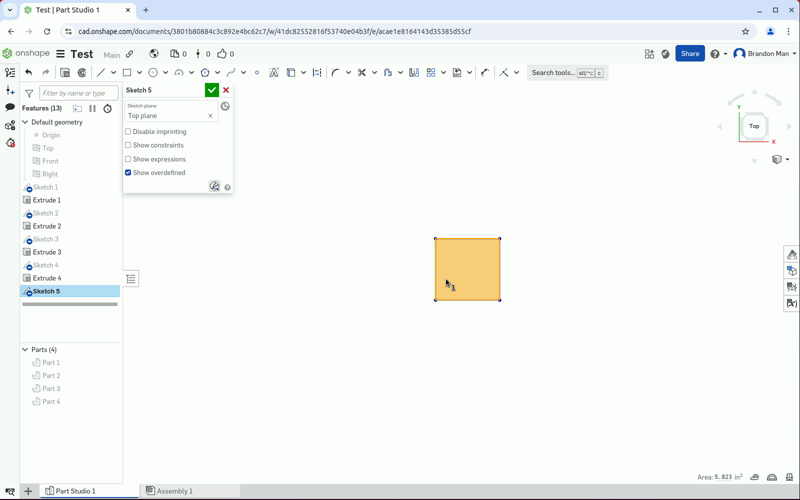
scroll(-6)
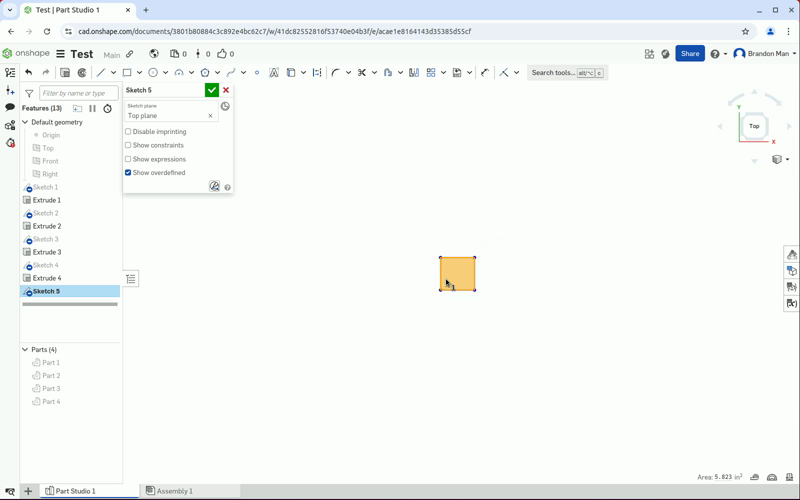
scroll(-6)
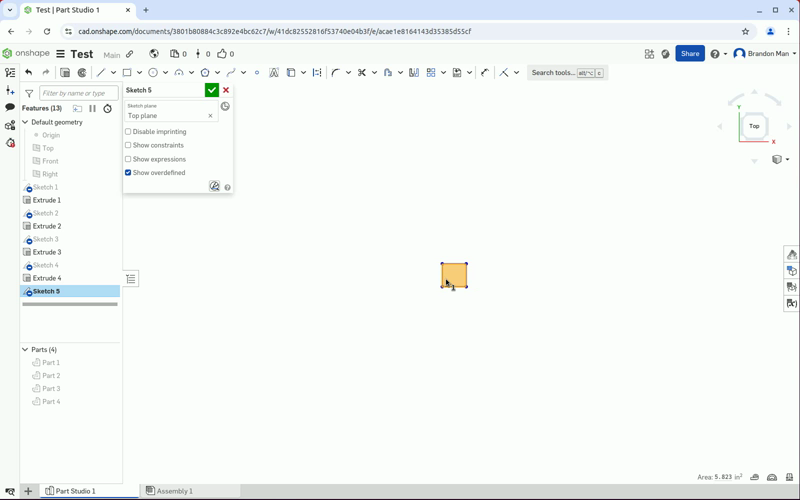
scroll(-6)
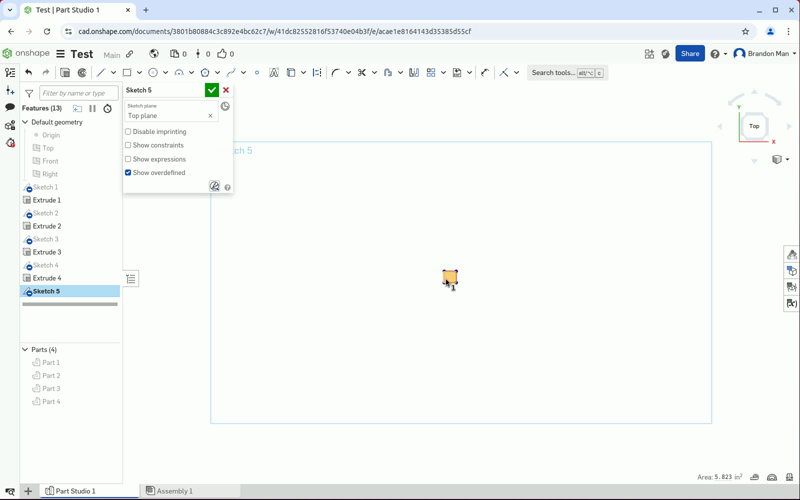
mouse_move(73, 352)
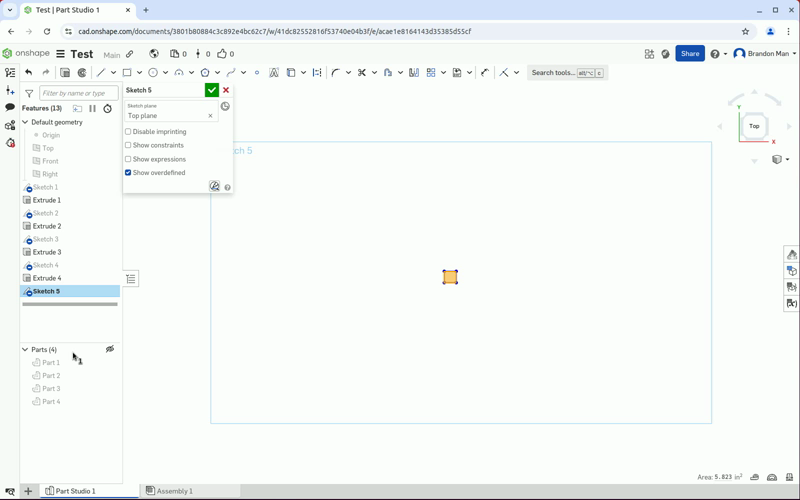
key(shift+y)
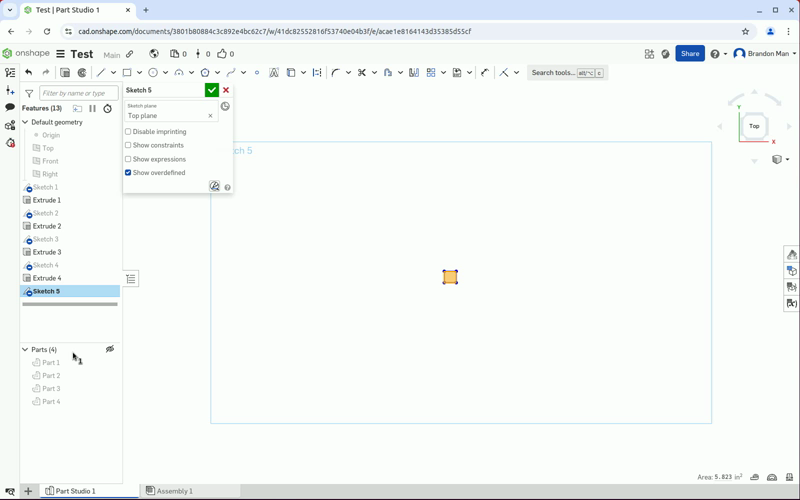
key(shift+e)
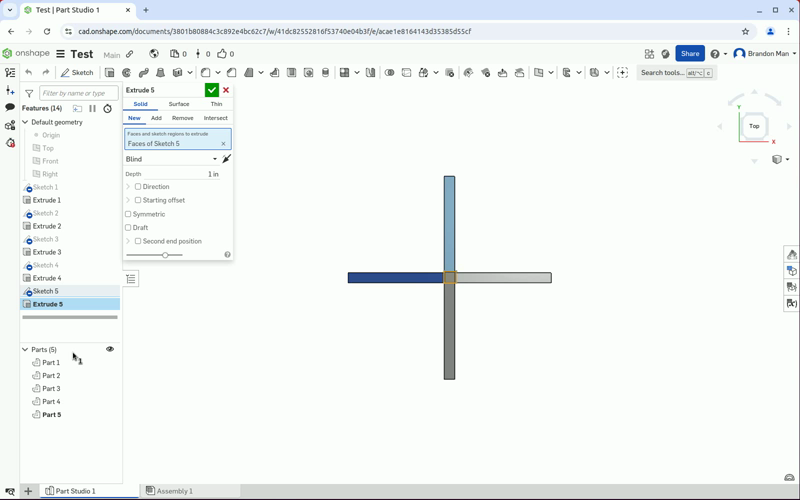
mouse_move(143, 106)
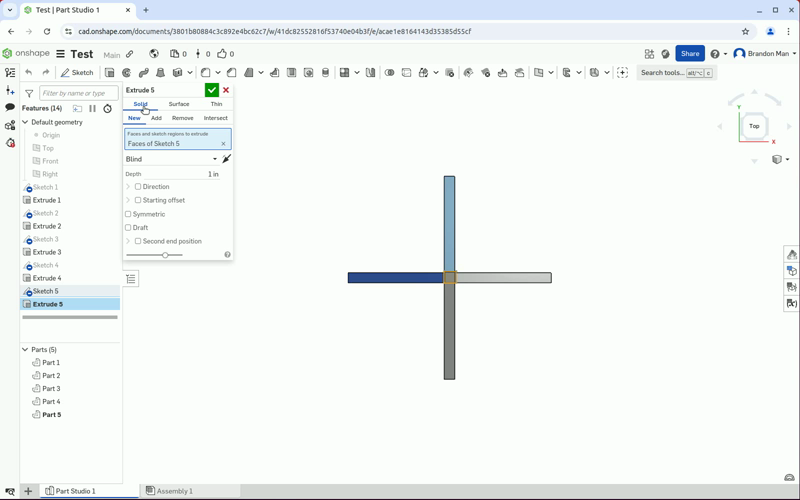
click(143, 106)
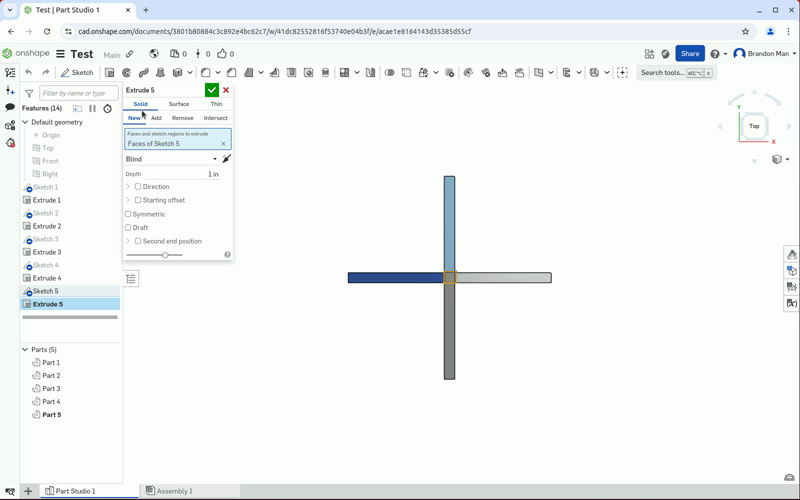
mouse_move(137, 120)
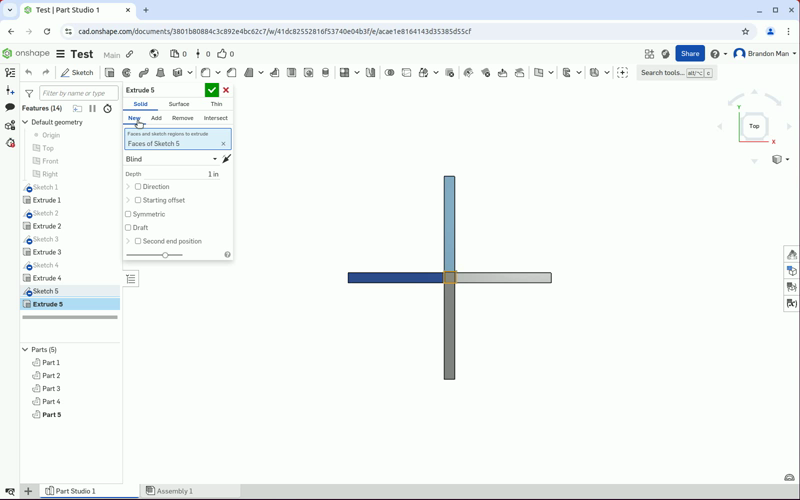
click(137, 120)
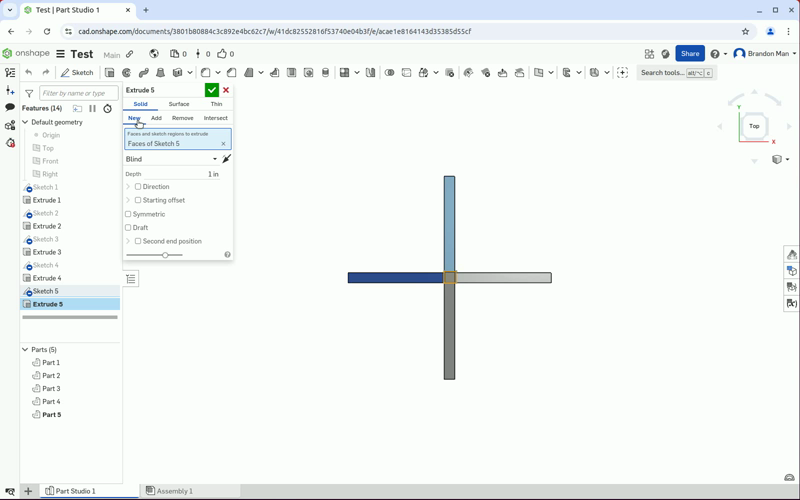
key(tab, 4)
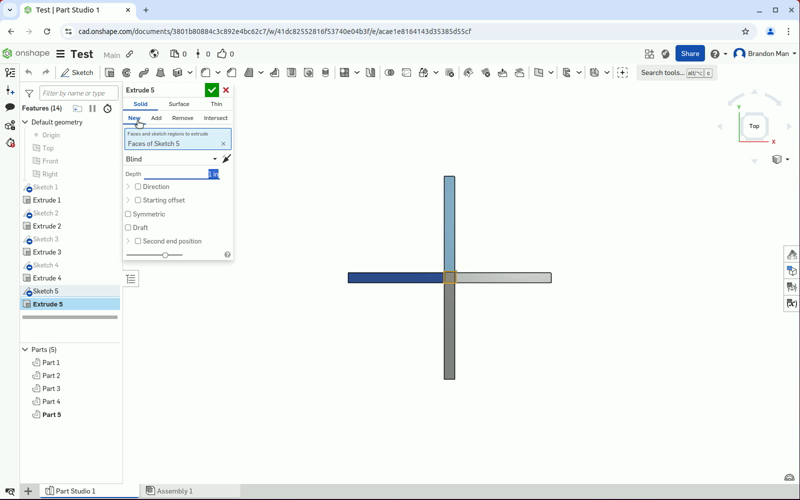
text(15.646)
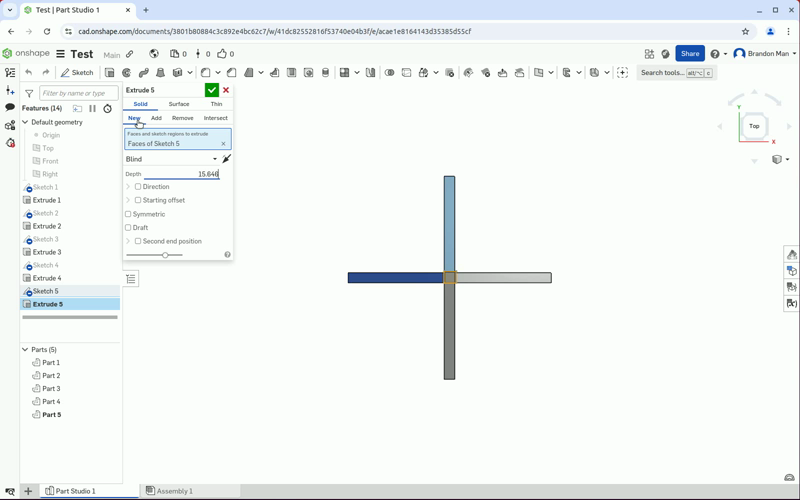
key(enter)
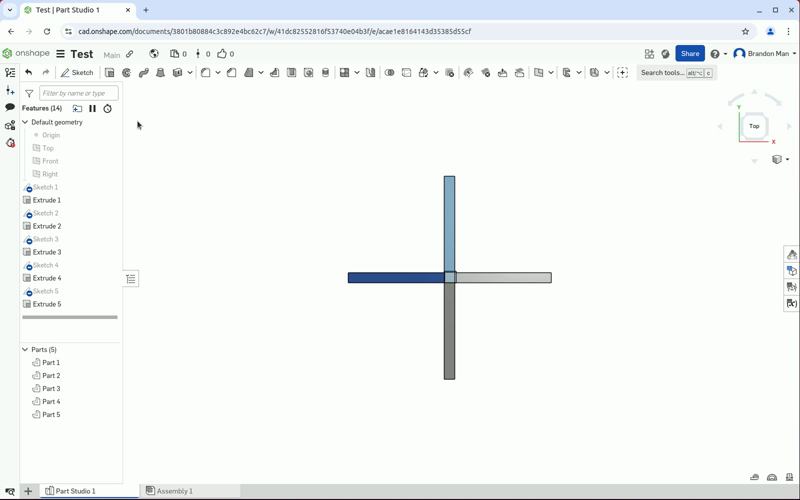
key(shift+h)
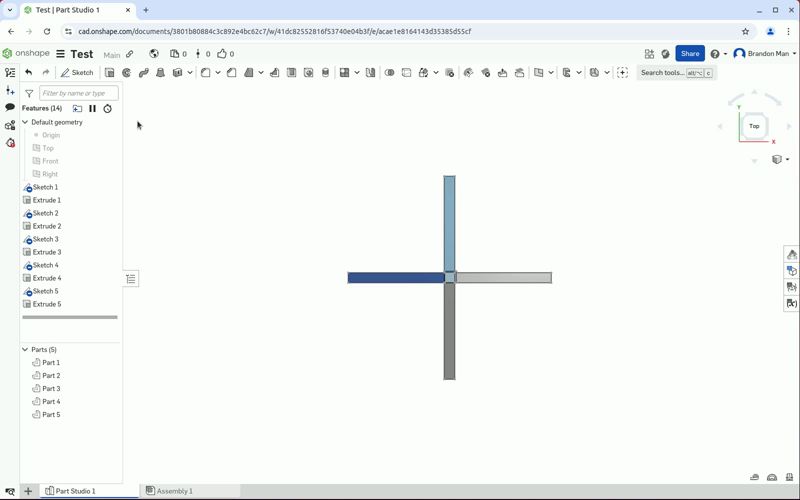
key(shift+h)
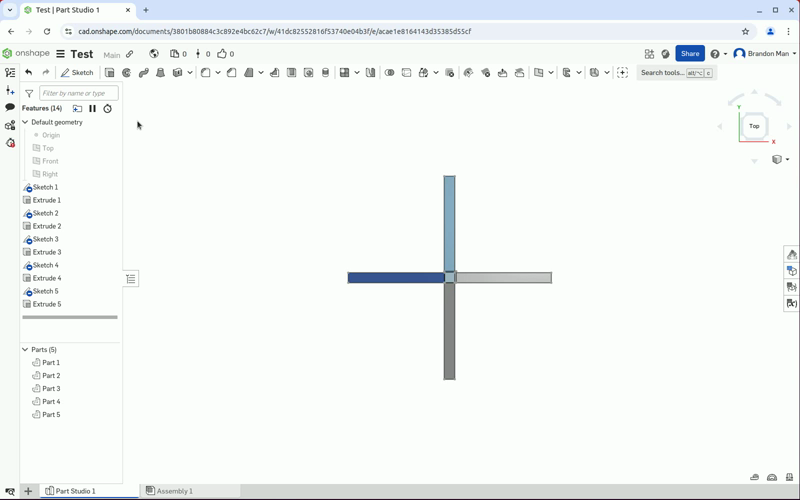
key(shift+7)
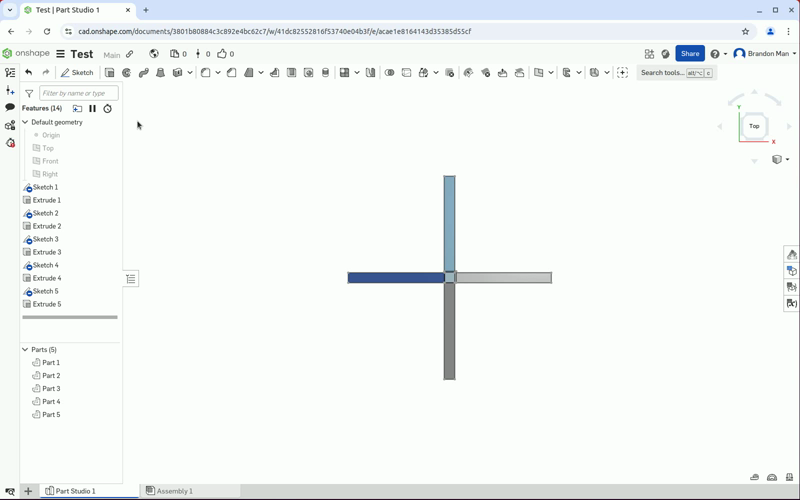
key(up, 3)
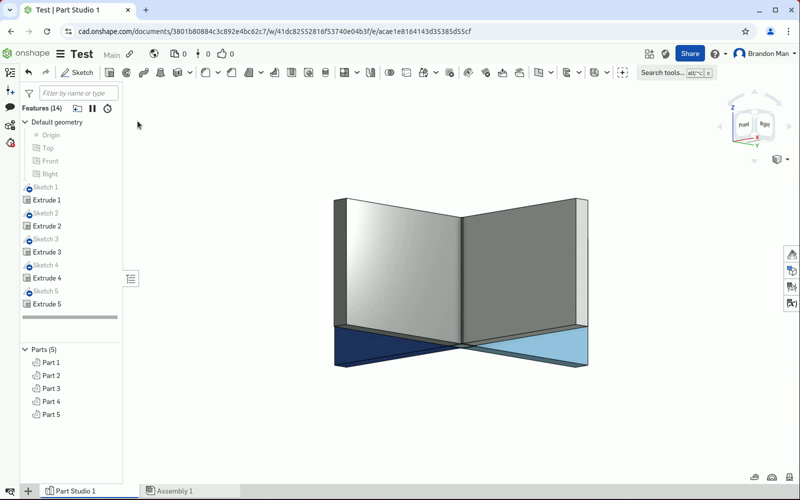
key(left, 3)
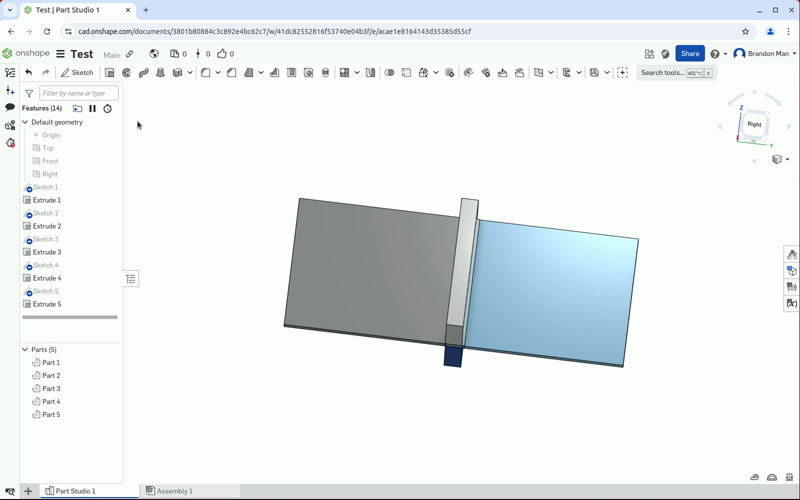
key(right, 3)
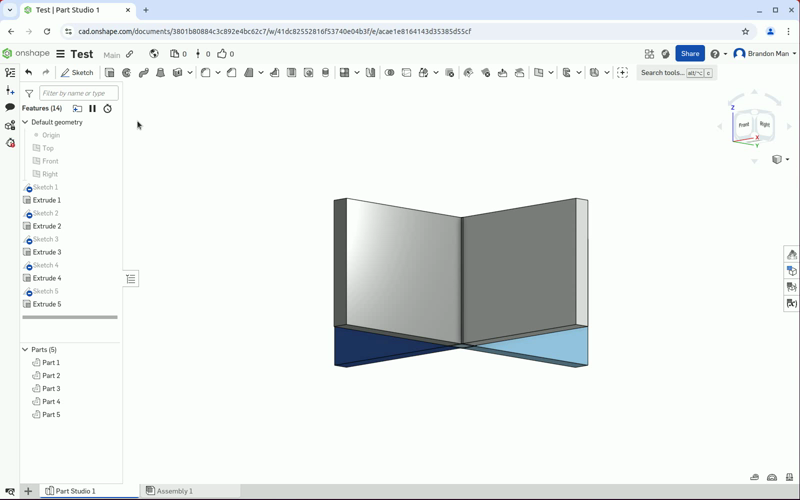
key(down, 3)
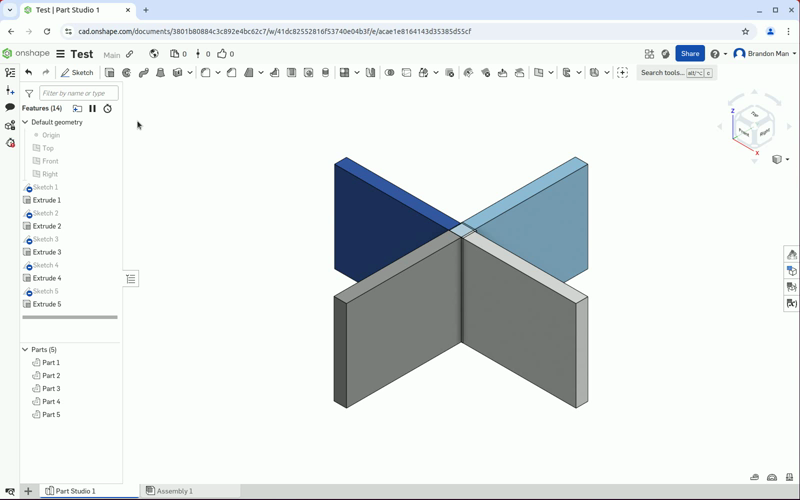
mouse_move(73, 189)
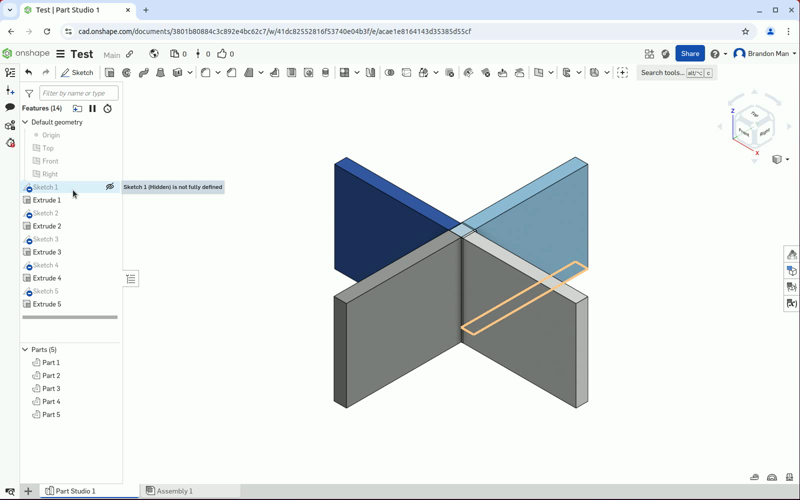
click(73, 189)